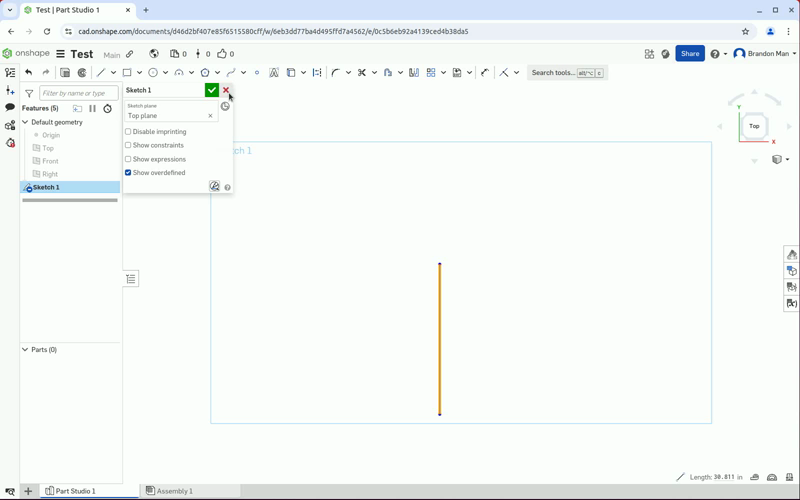
key(shift+h)
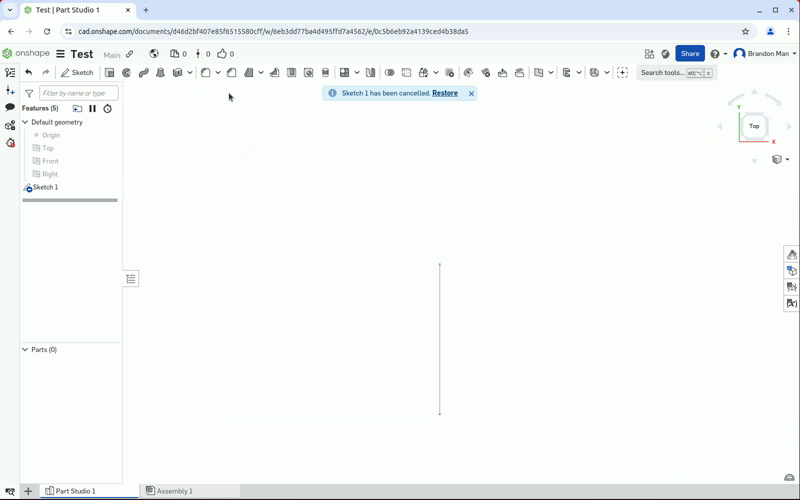
key(shift+s)
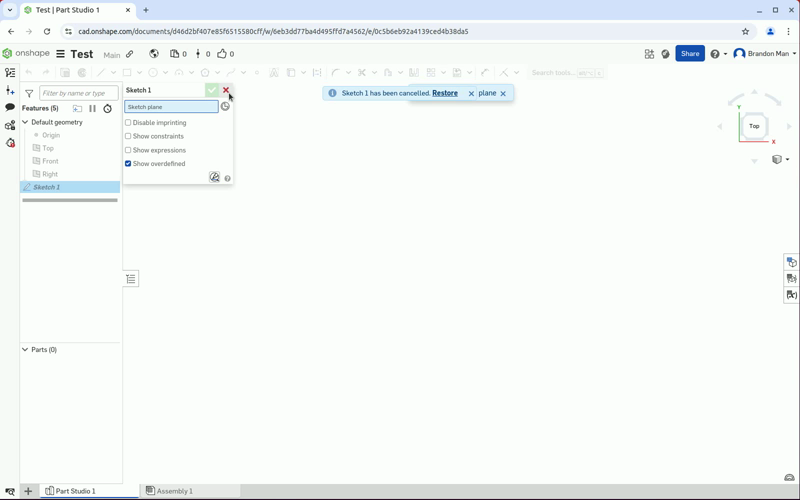
mouse_move(73, 150)
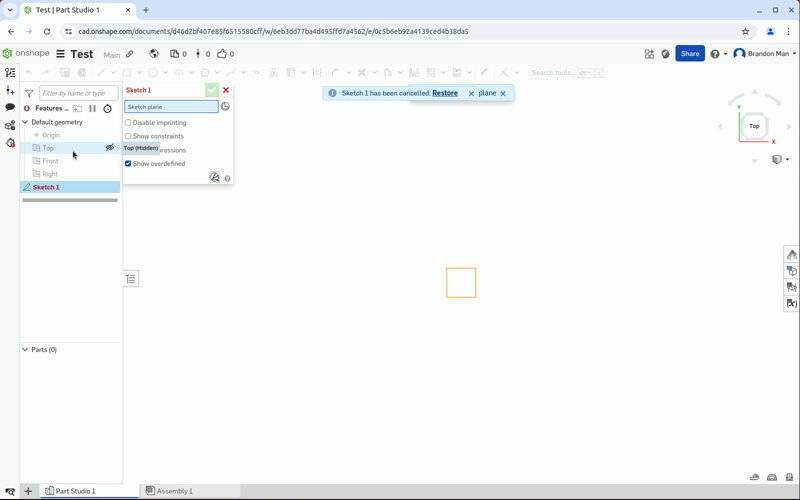
click(73, 150)
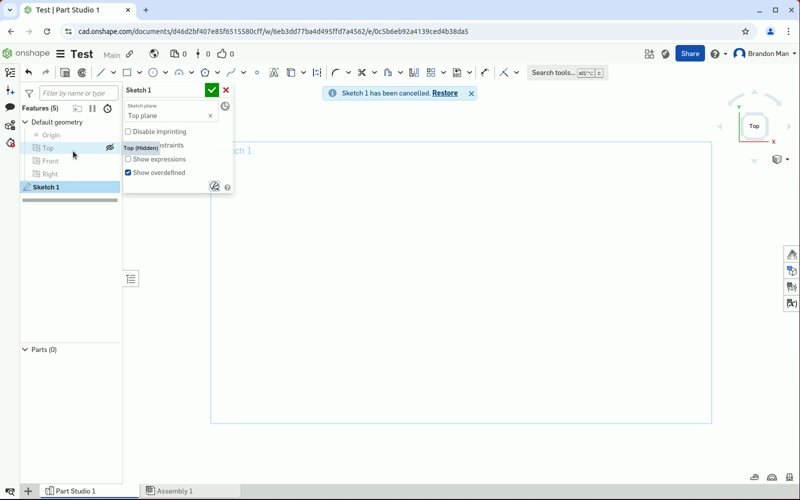
mouse_move(73, 352)
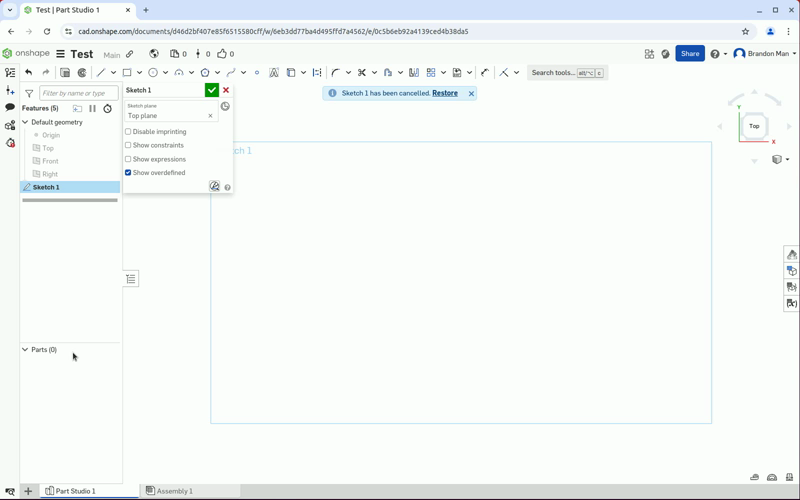
key(y)
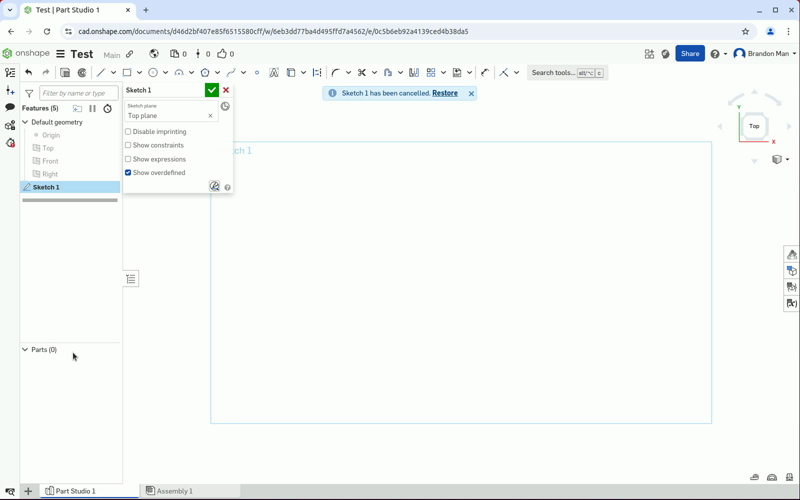
key(c)
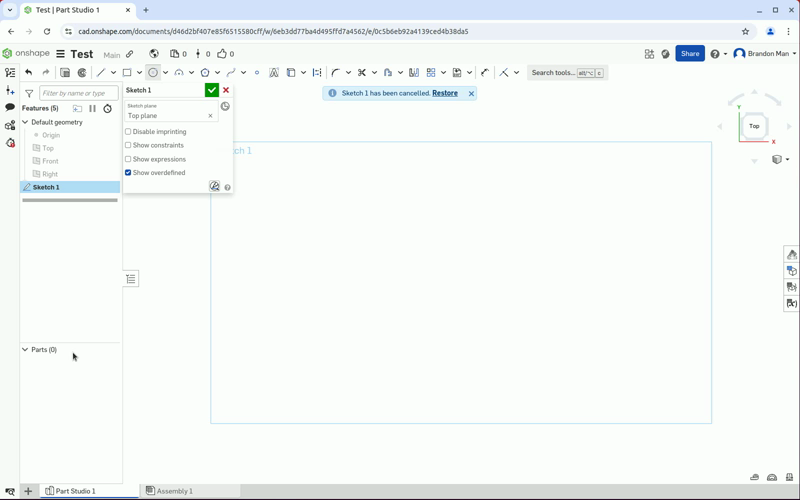
key_down(shift)
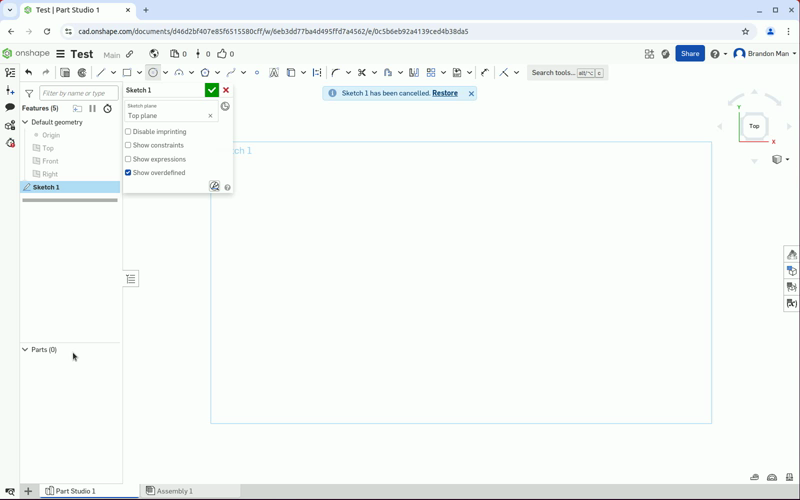
mouse_move(461, 282)
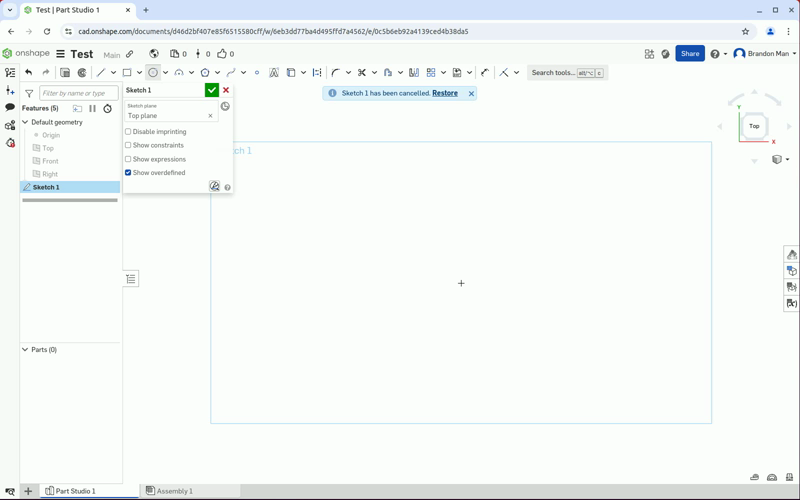
click(461, 282)
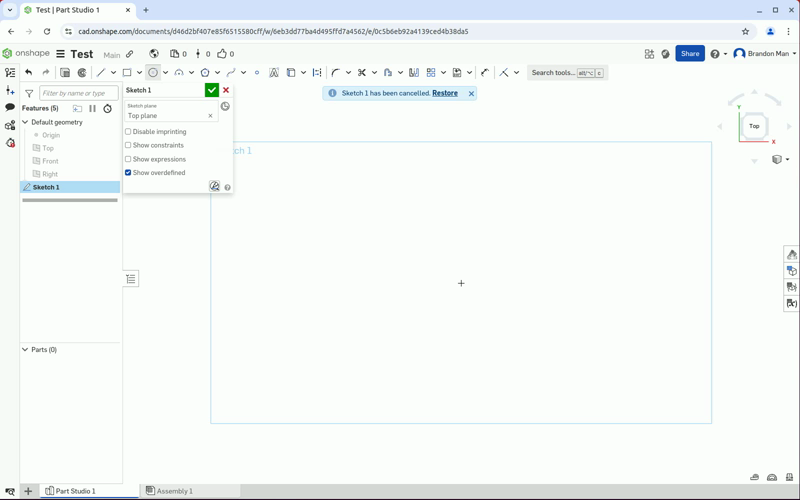
key_up(shift)
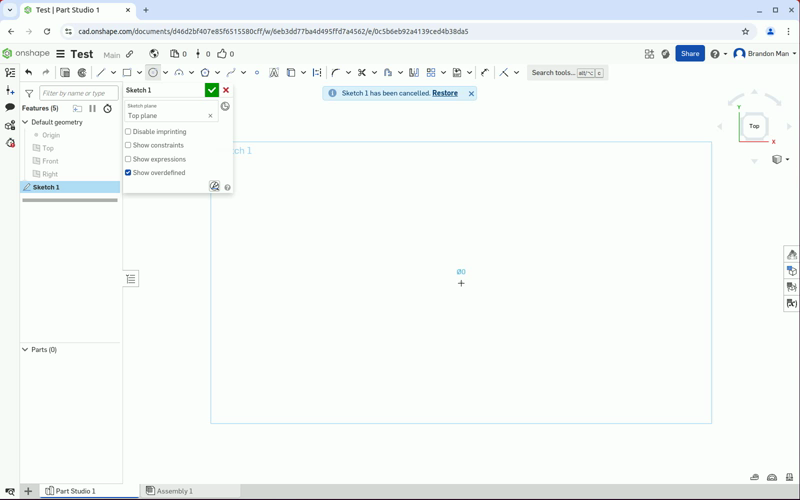
mouse_move(574, 282)
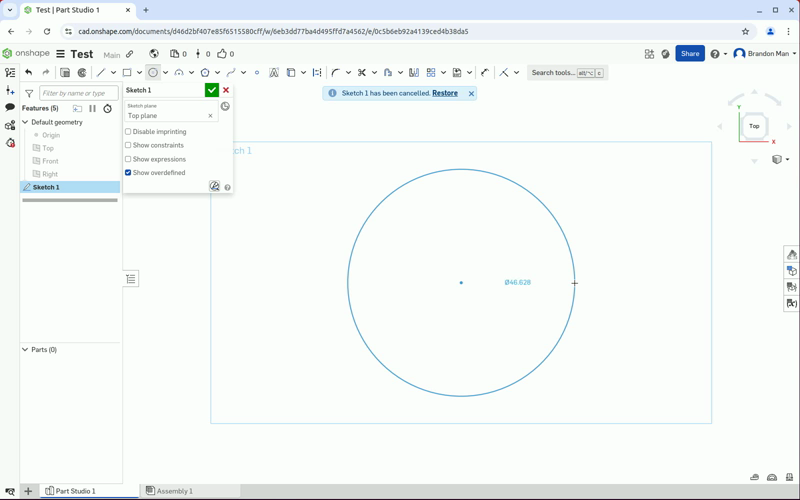
click(574, 282)
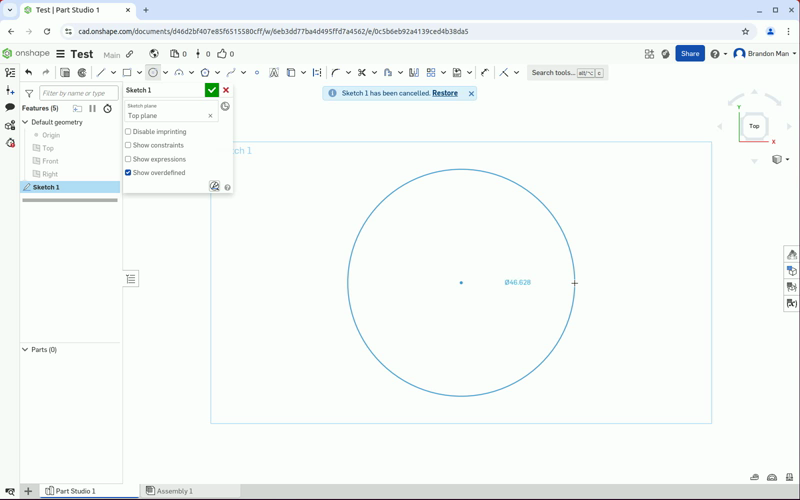
key(esc)
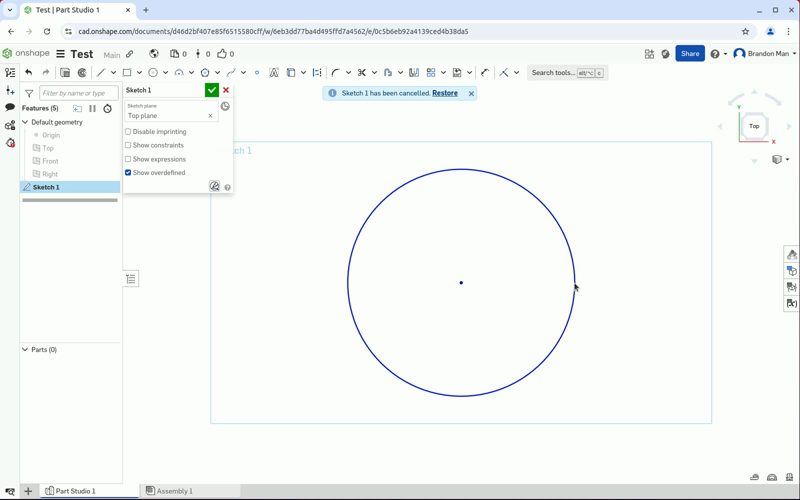
mouse_move(444, 239)
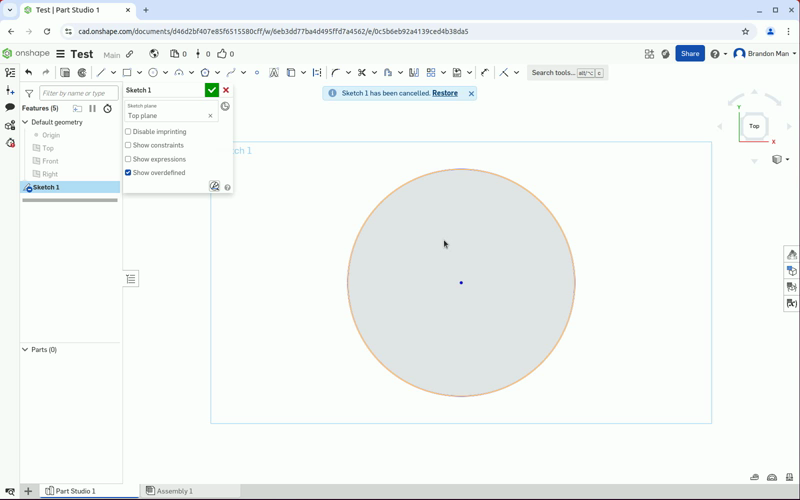
click(444, 239)
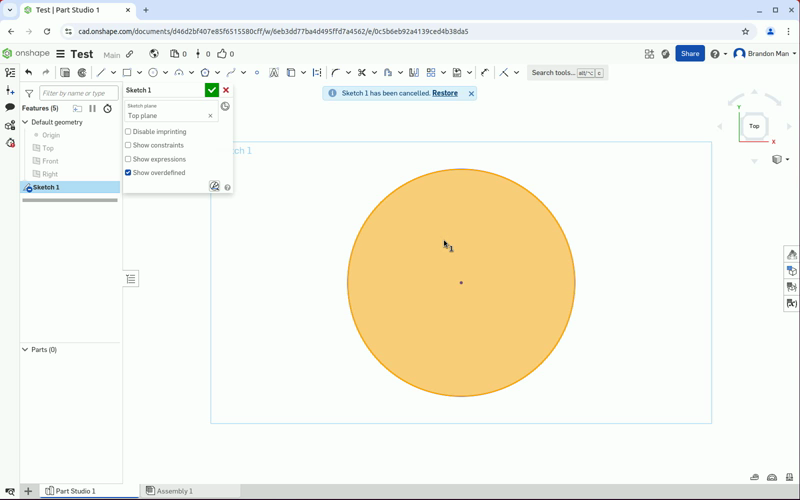
mouse_move(73, 352)
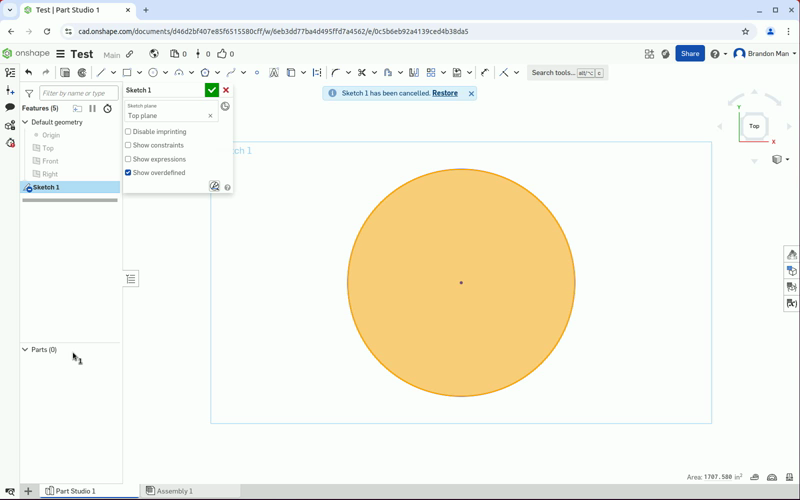
key(shift+y)
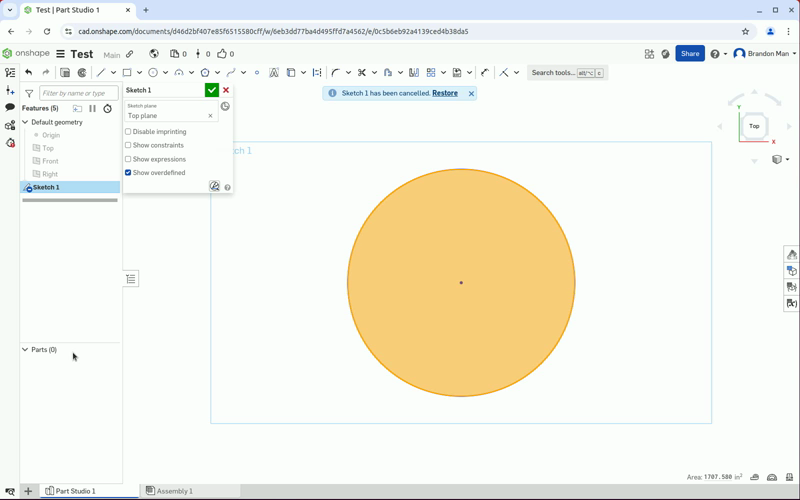
key(shift+e)
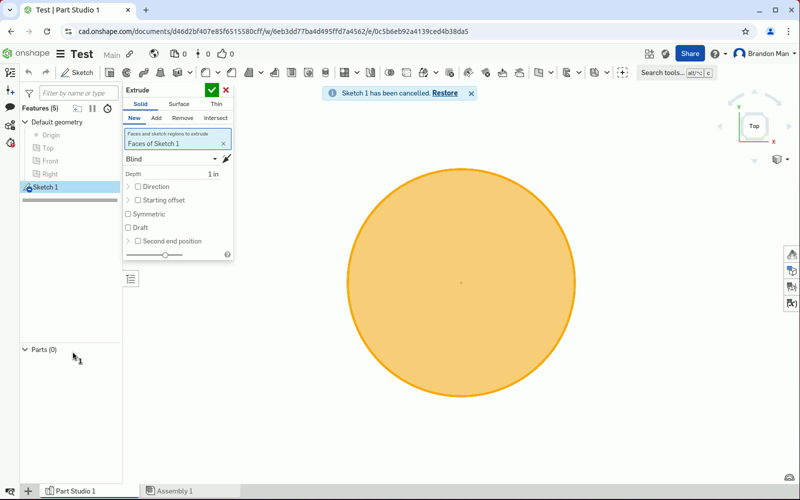
mouse_move(143, 106)
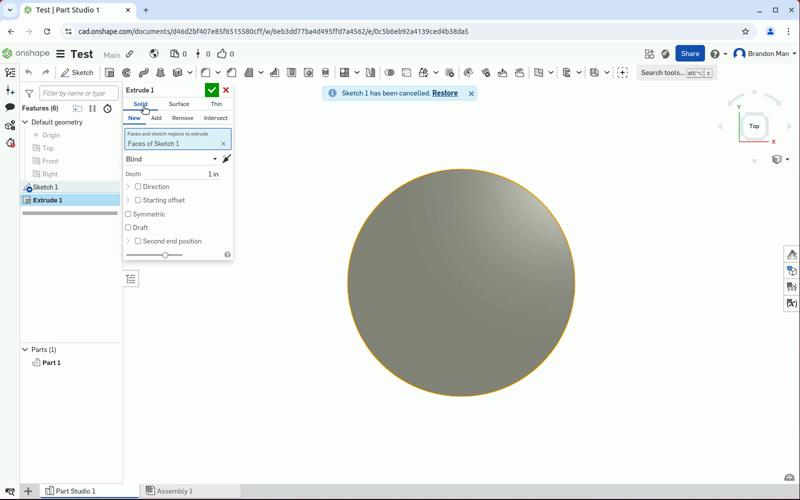
click(143, 106)
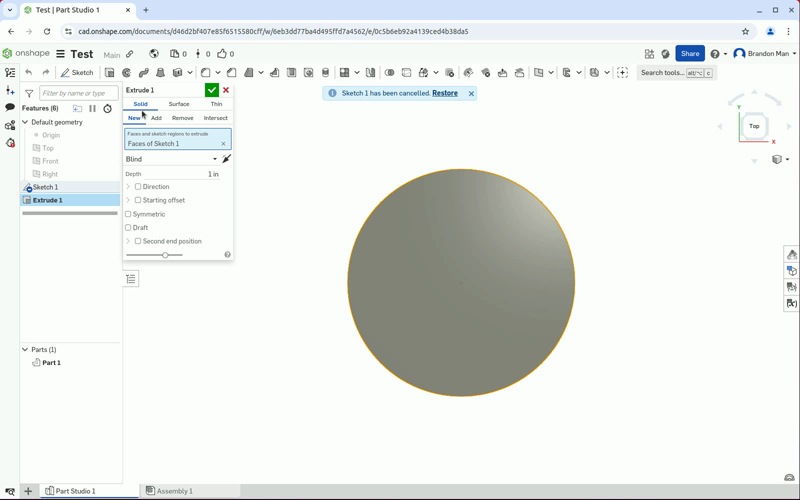
mouse_move(137, 120)
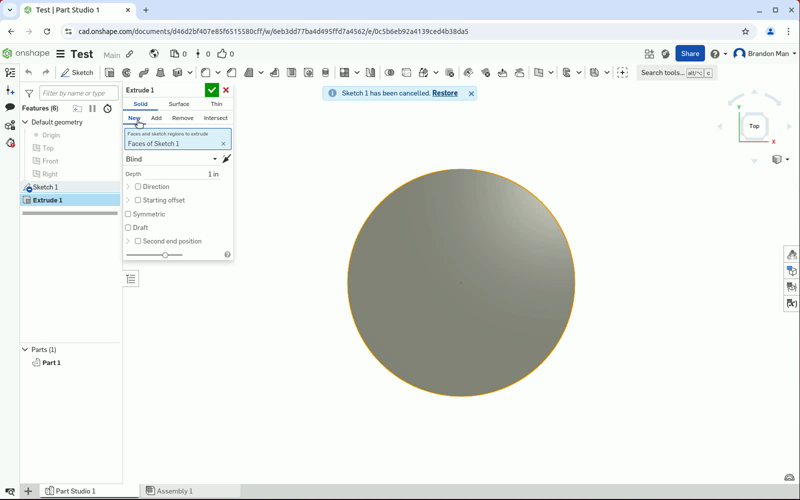
click(137, 120)
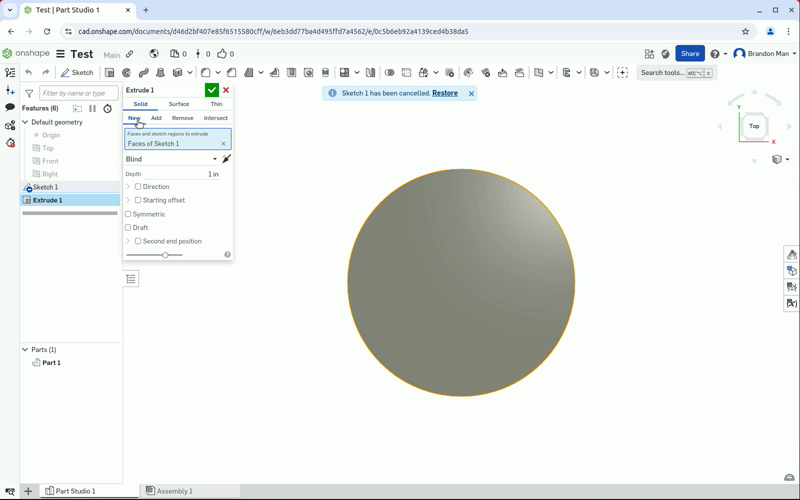
key(tab, 4)
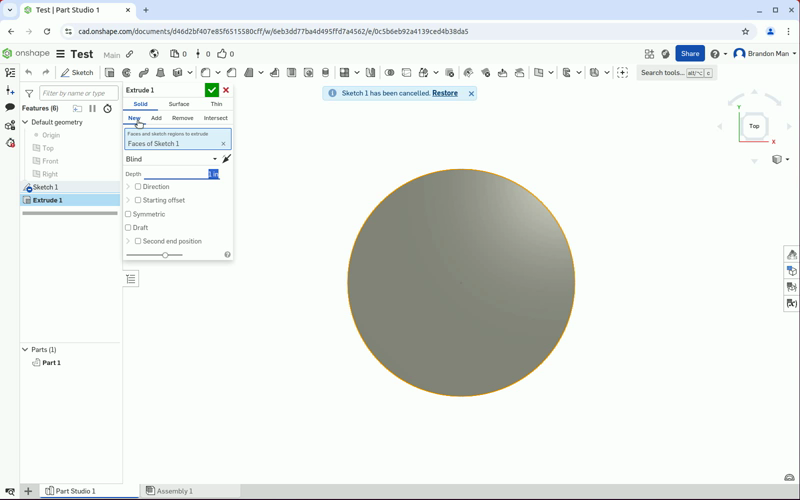
text(19.979)
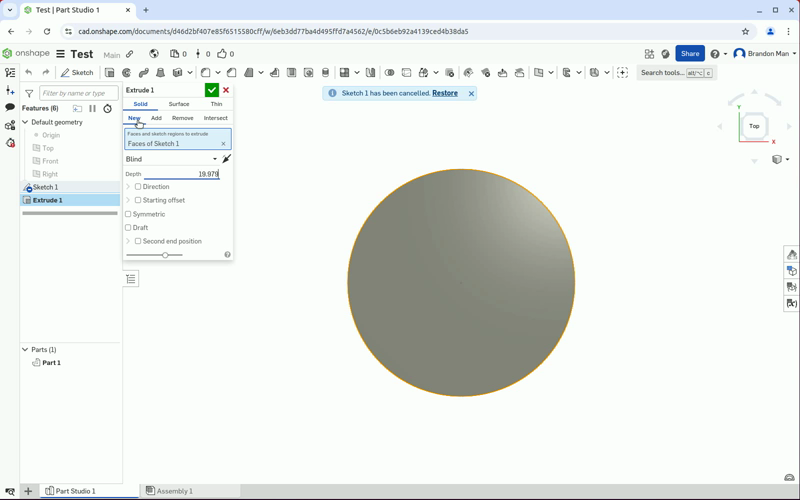
key(enter)
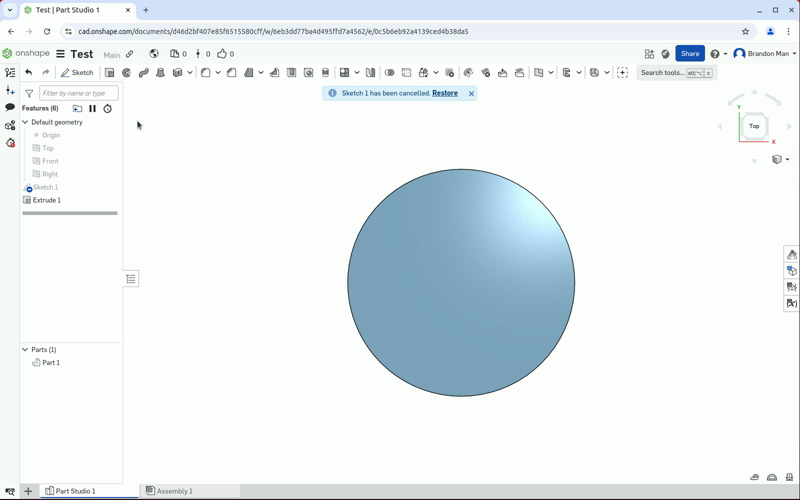
key(shift+h)
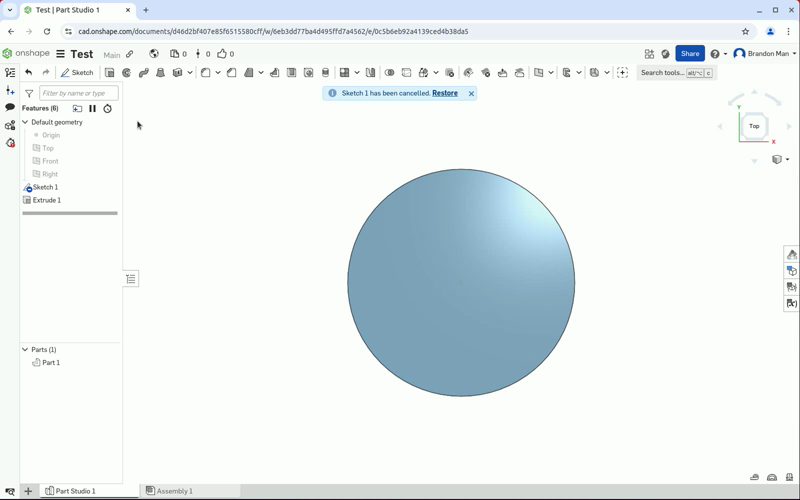
key(shift+h)
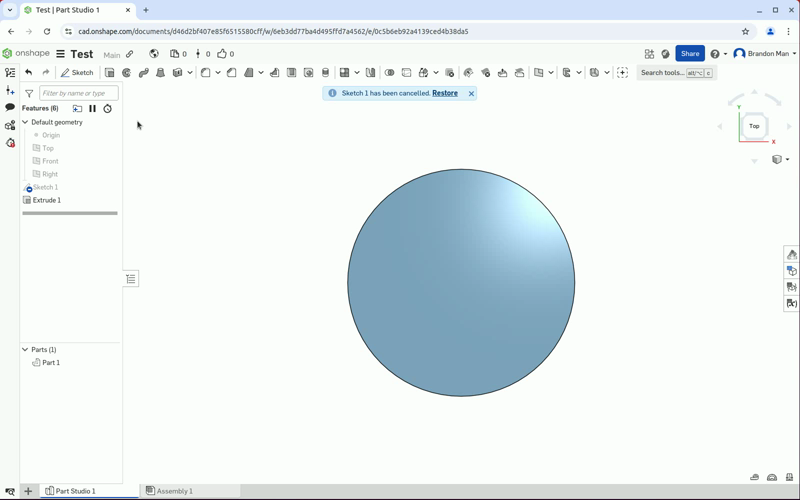
mouse_move(73, 189)
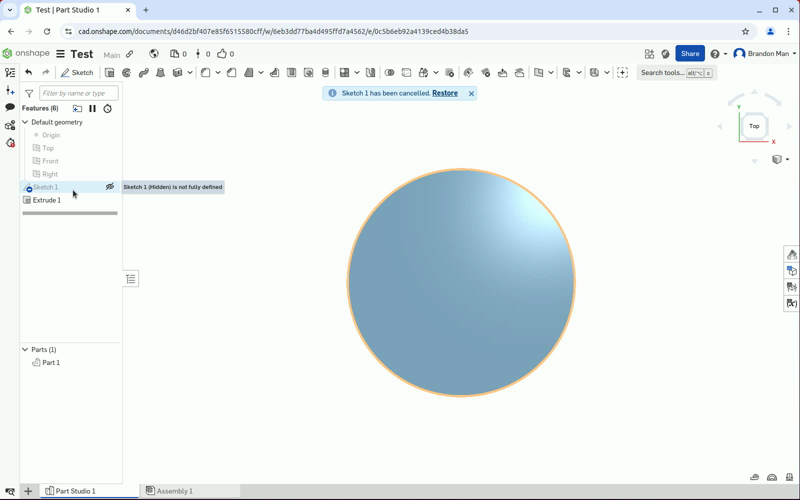
click(73, 189)
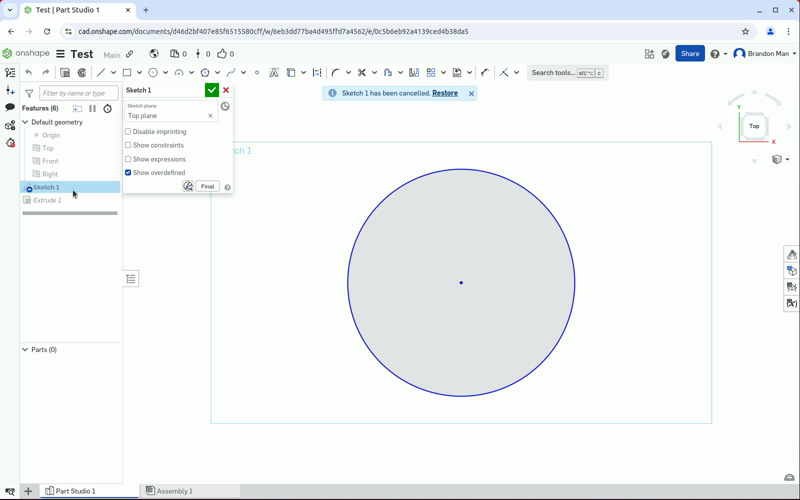
mouse_move(229, 92)
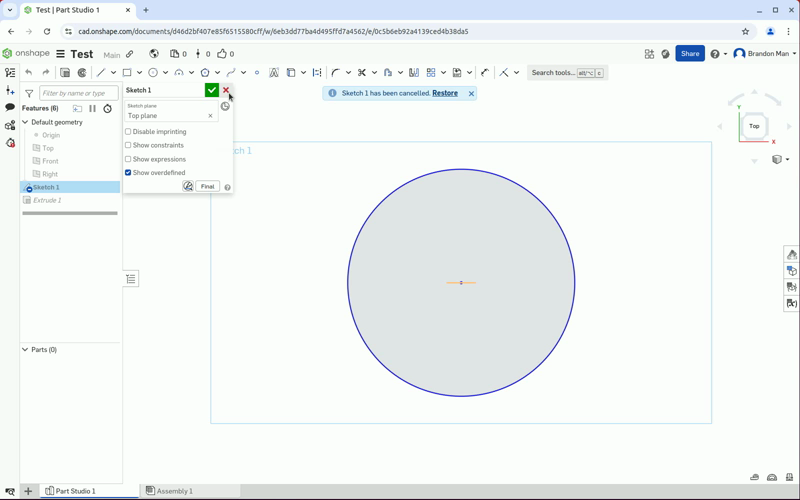
click(229, 92)
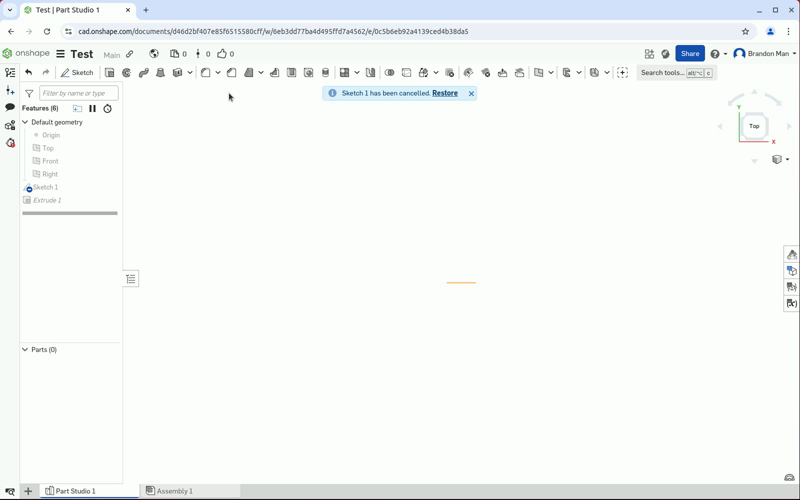
mouse_move(541, 75)
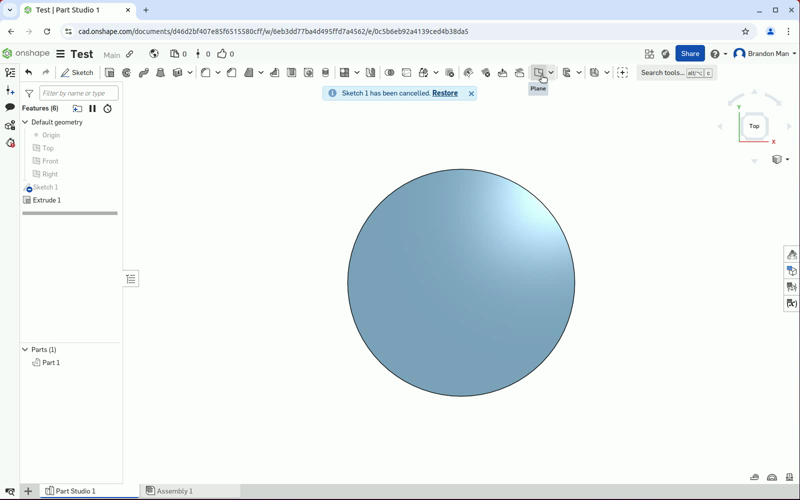
click(541, 75)
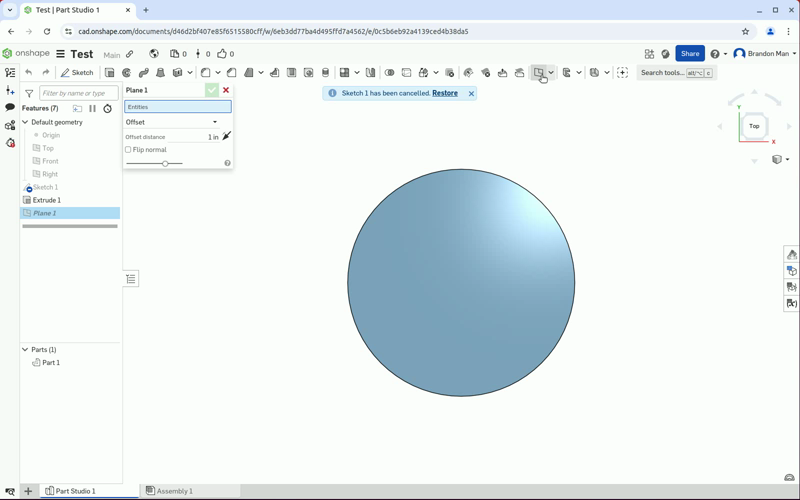
mouse_move(73, 150)
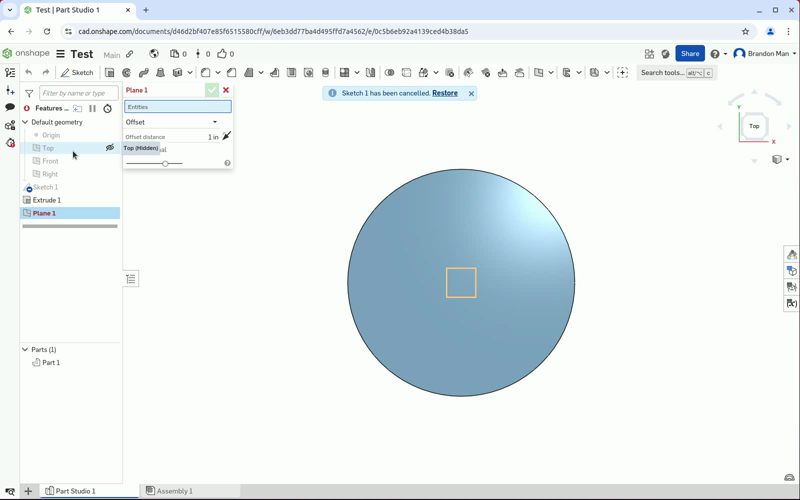
click(73, 150)
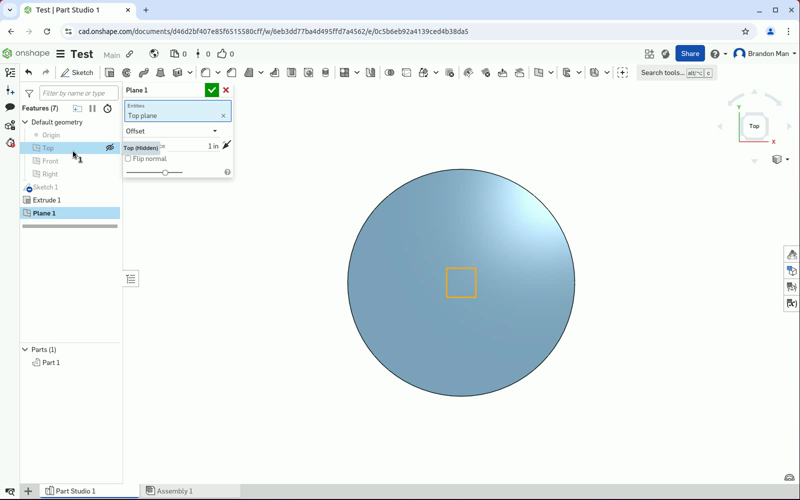
key(tab, 2)
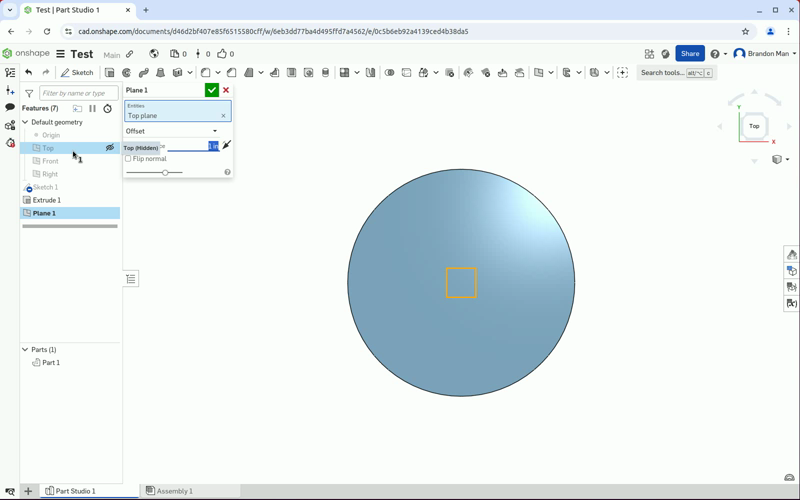
text(19.966)
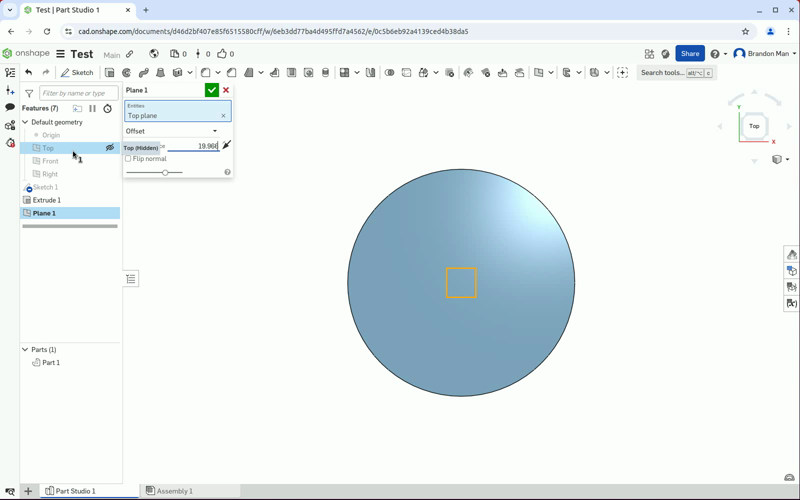
key(enter, 2)
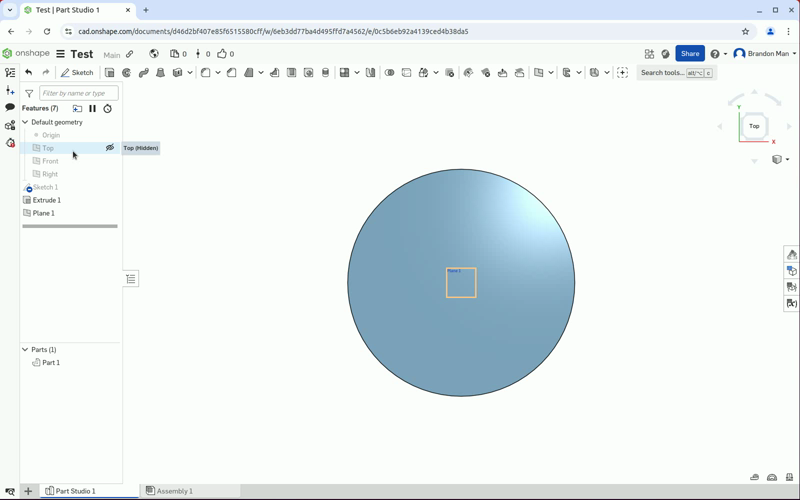
key(shift+s)
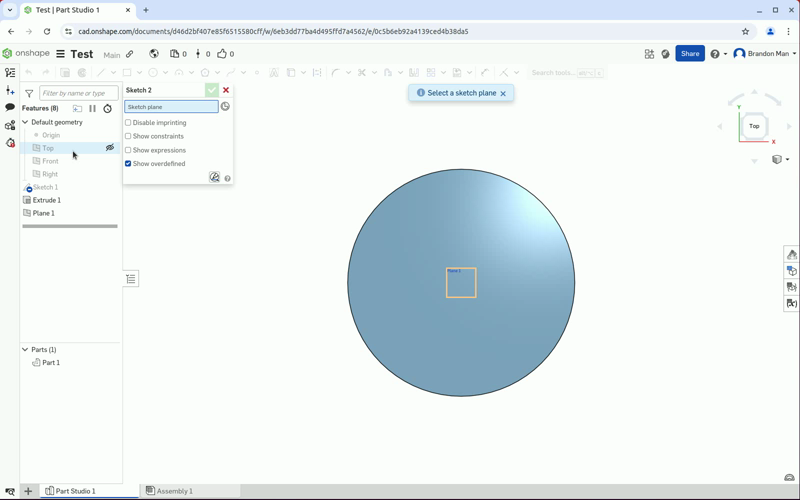
mouse_move(73, 215)
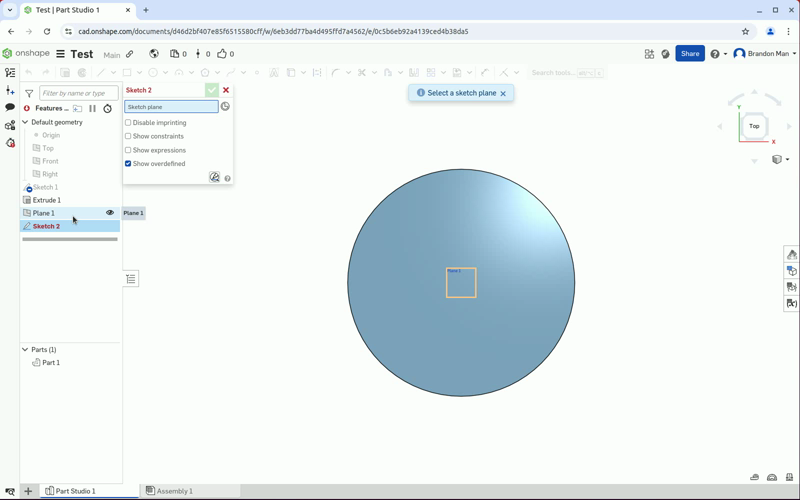
click(73, 215)
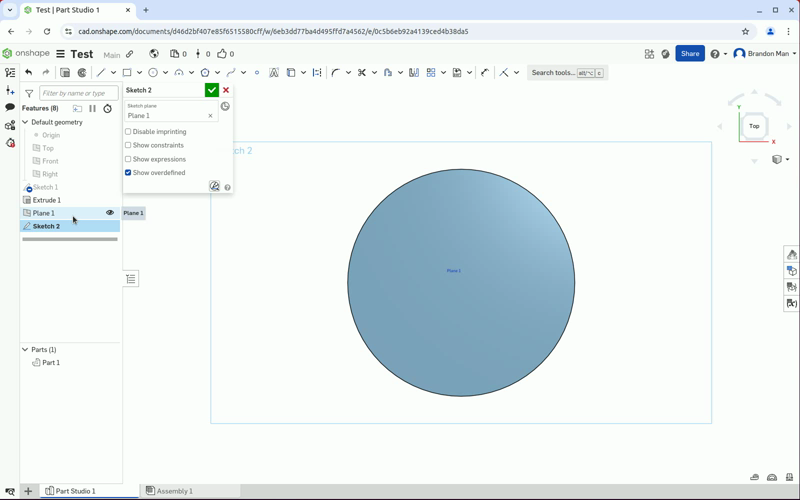
mouse_move(73, 352)
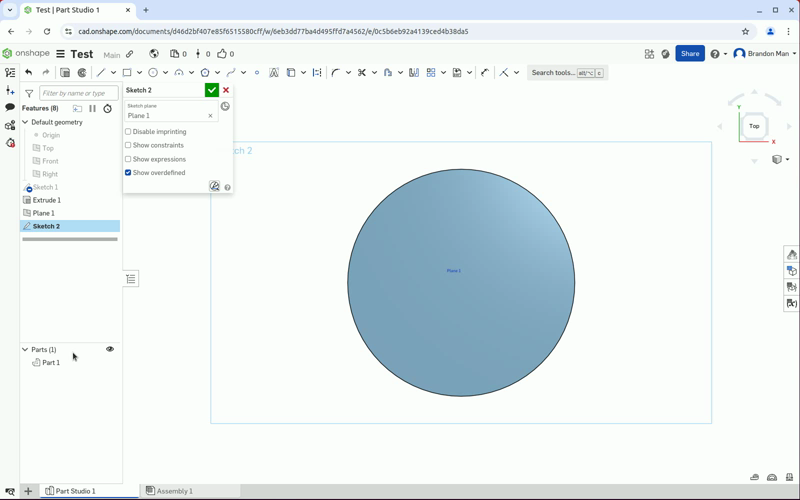
key(y)
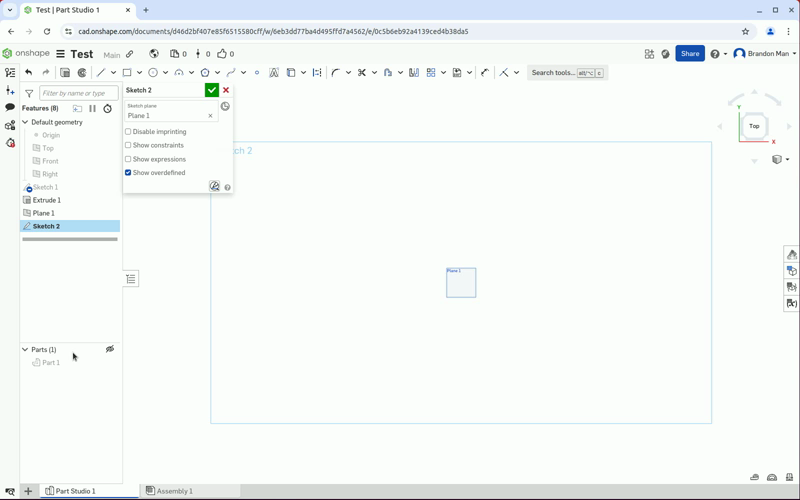
key(l)
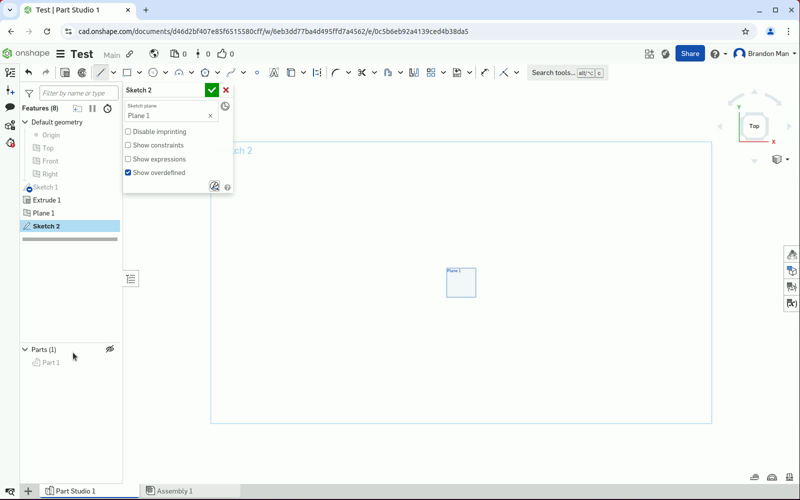
key_down(shift)
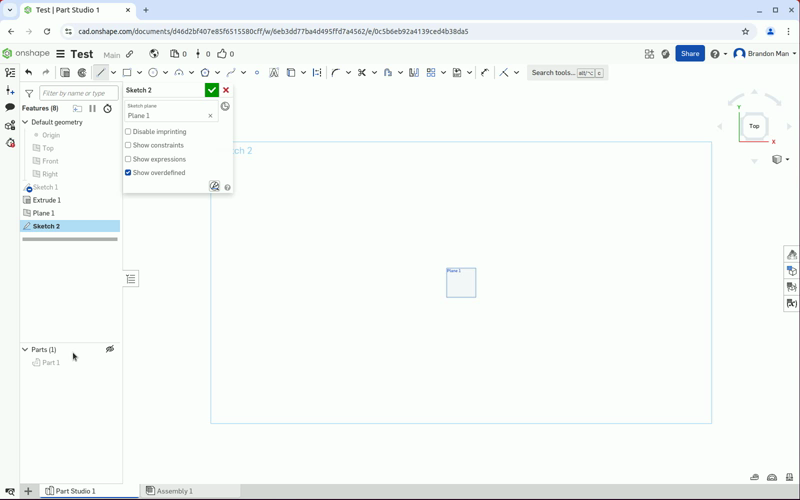
mouse_move(516, 380)
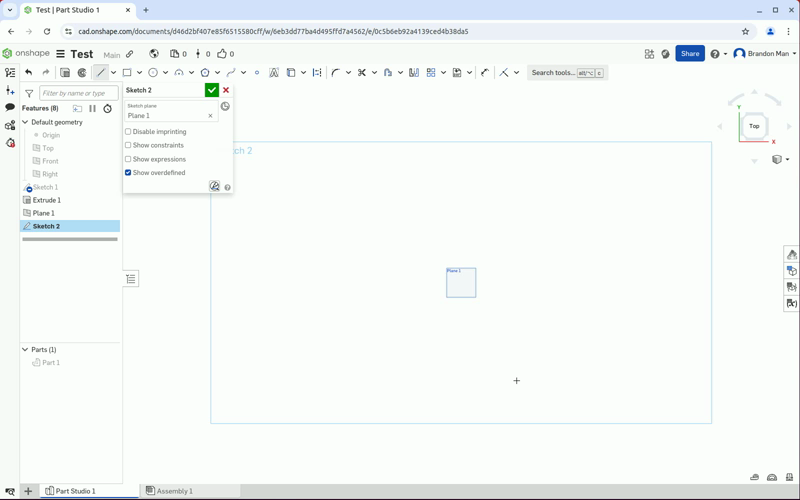
click(516, 380)
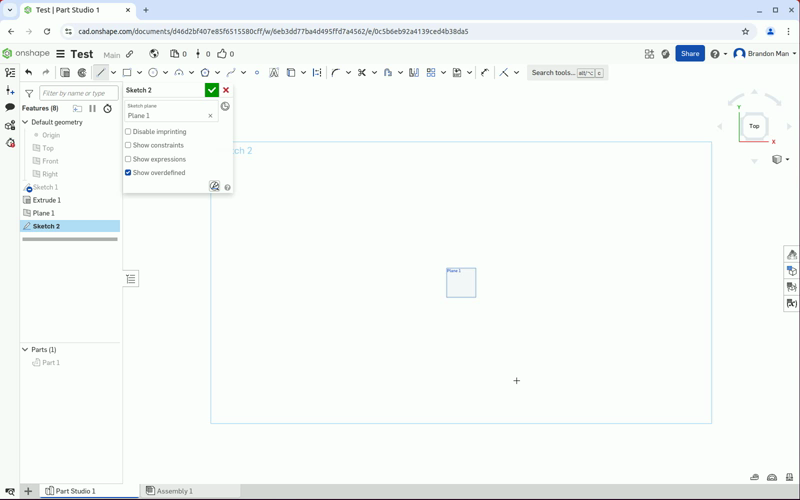
key_up(shift)
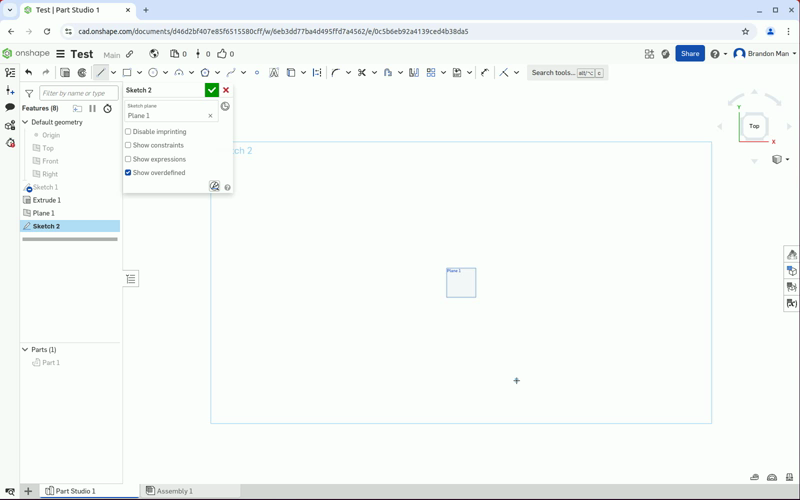
key_down(shift)
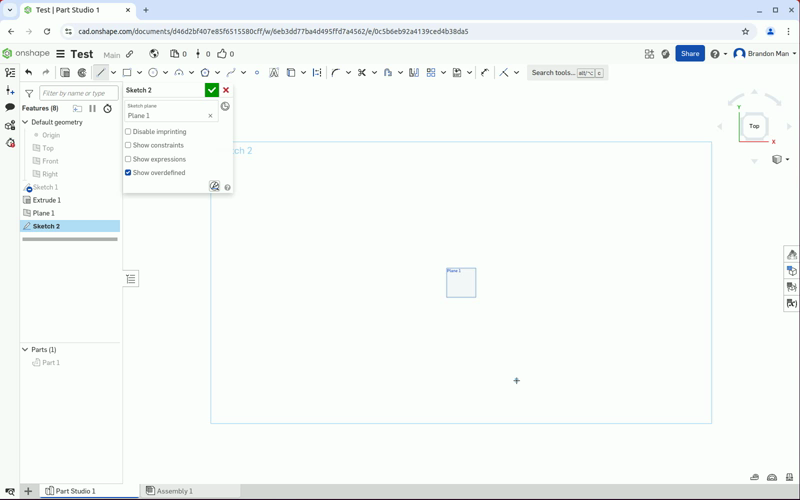
mouse_move(546, 380)
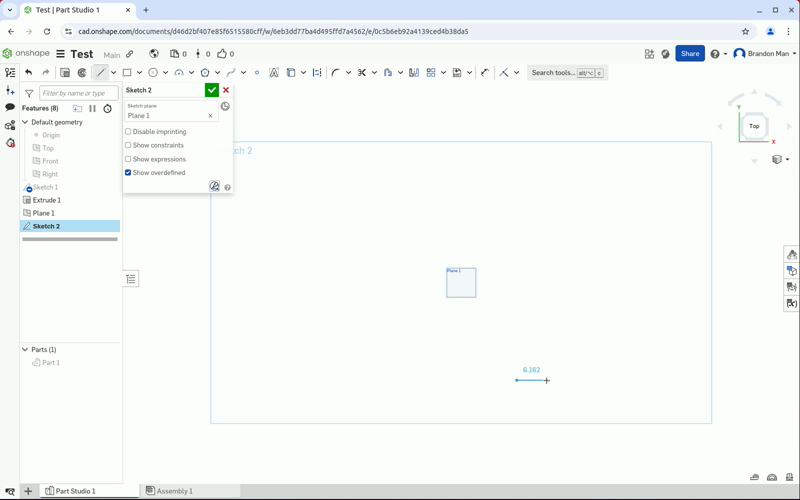
mouse_move(556, 414)
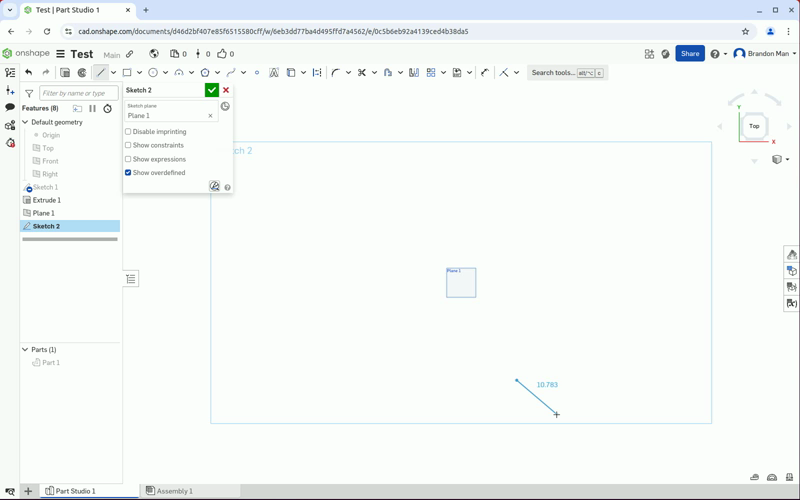
click(556, 414)
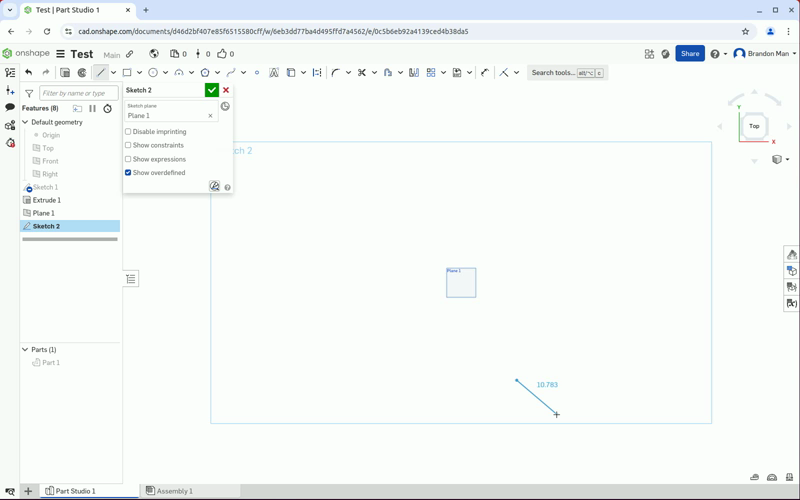
key_up(shift)
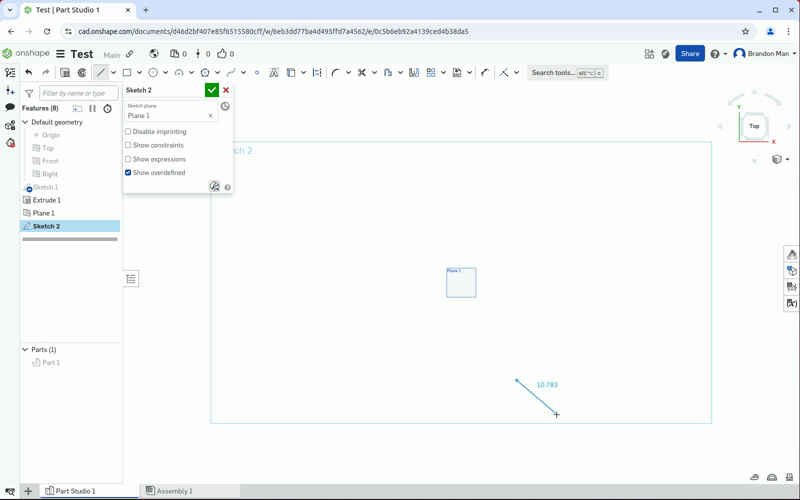
key_down(shift)
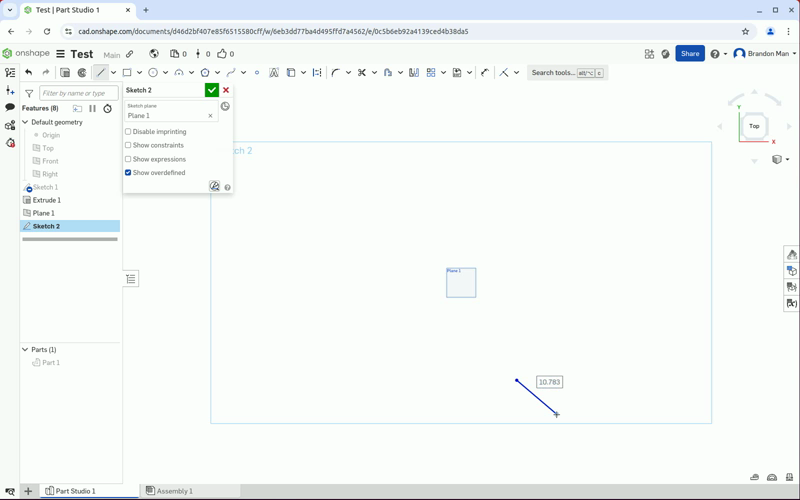
mouse_move(586, 414)
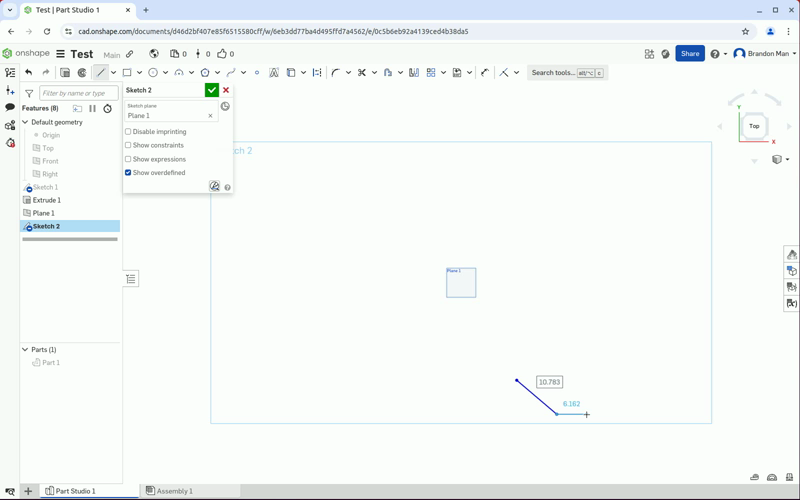
mouse_move(589, 378)
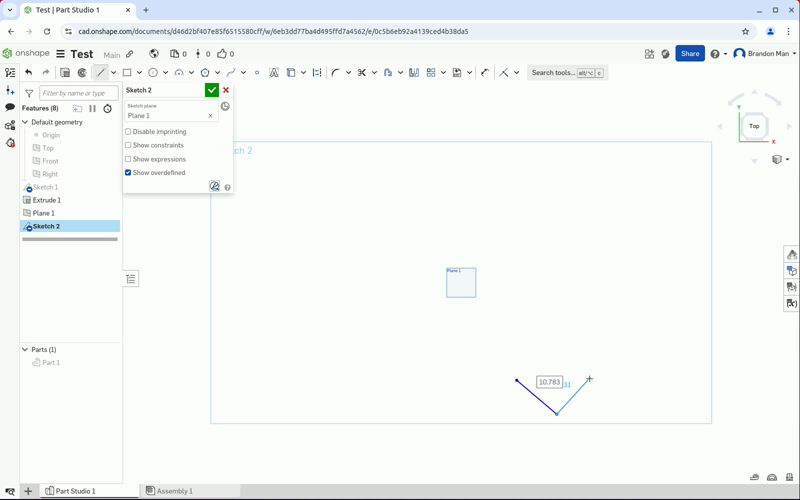
click(589, 378)
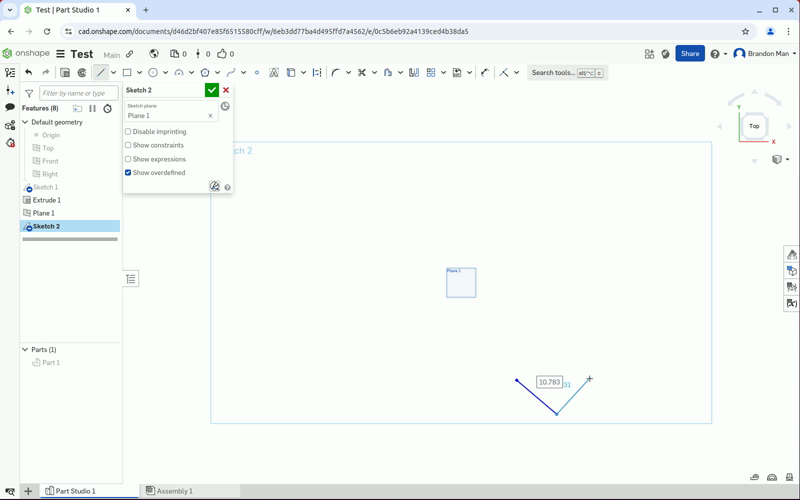
key_up(shift)
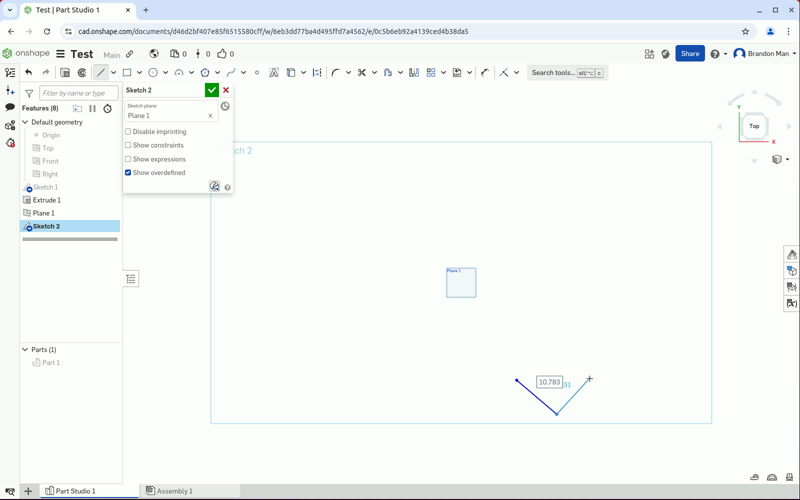
key_down(shift)
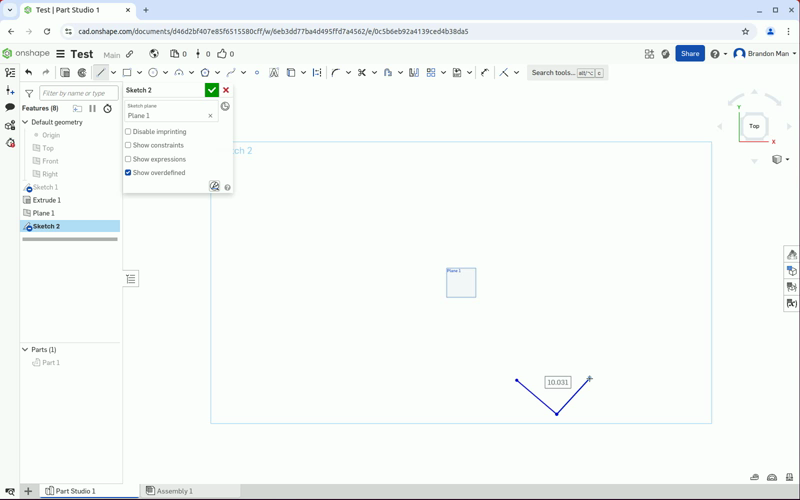
mouse_move(589, 378)
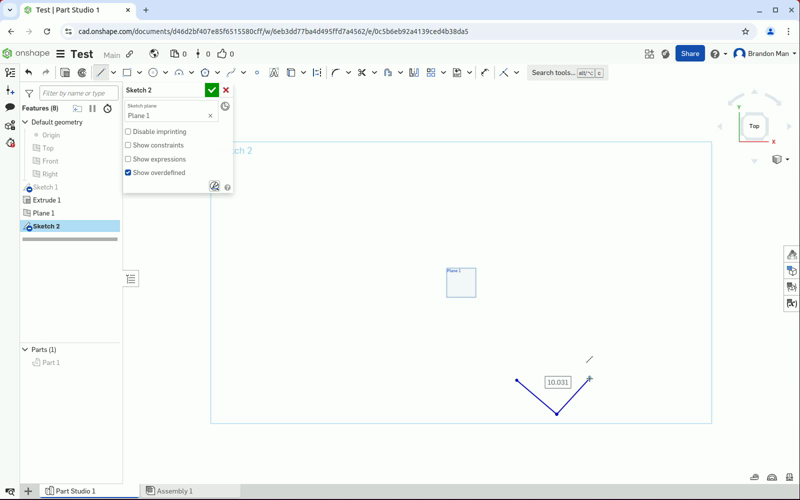
mouse_move(558, 338)
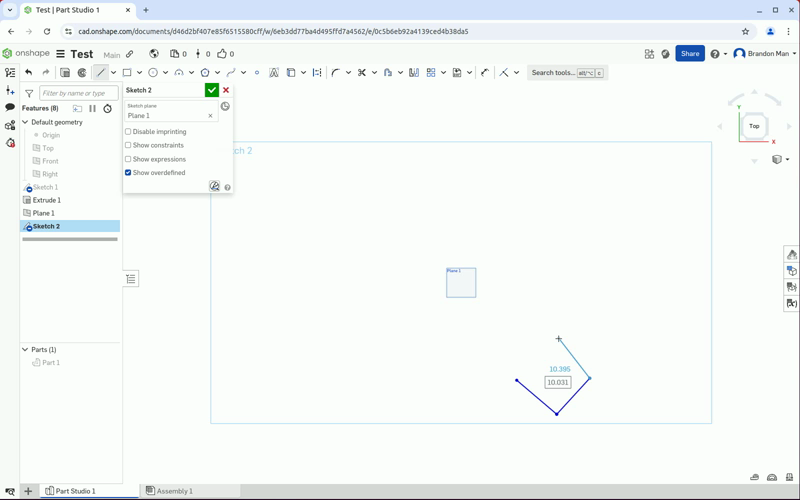
click(558, 338)
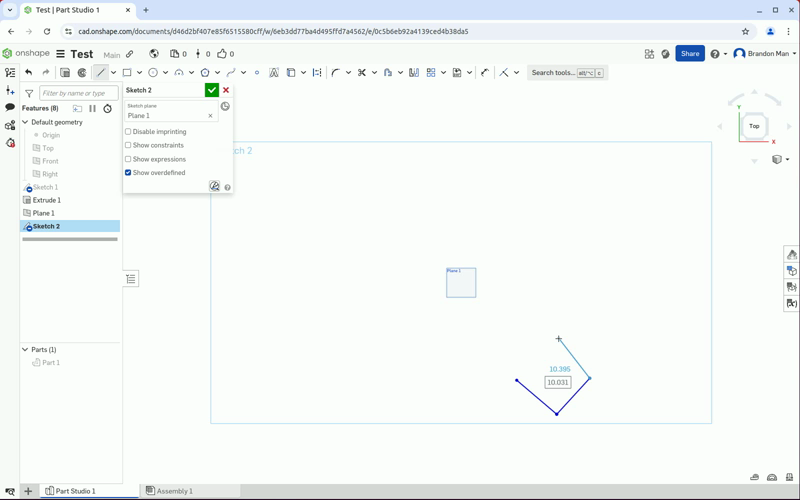
key_up(shift)
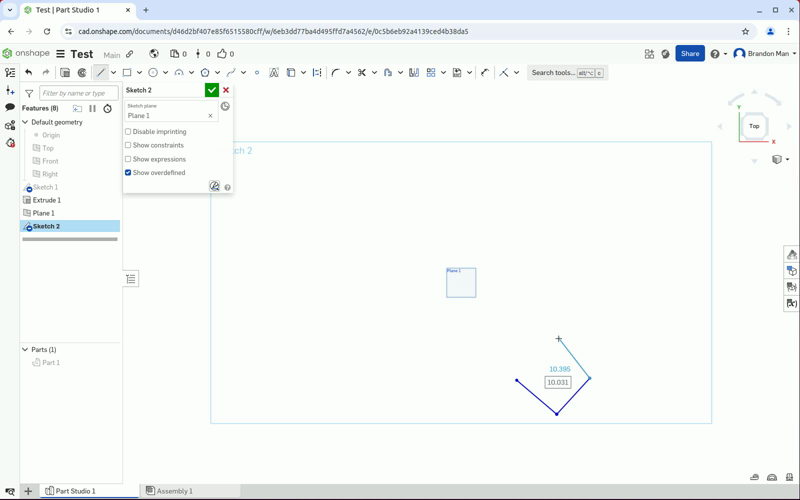
key(esc)
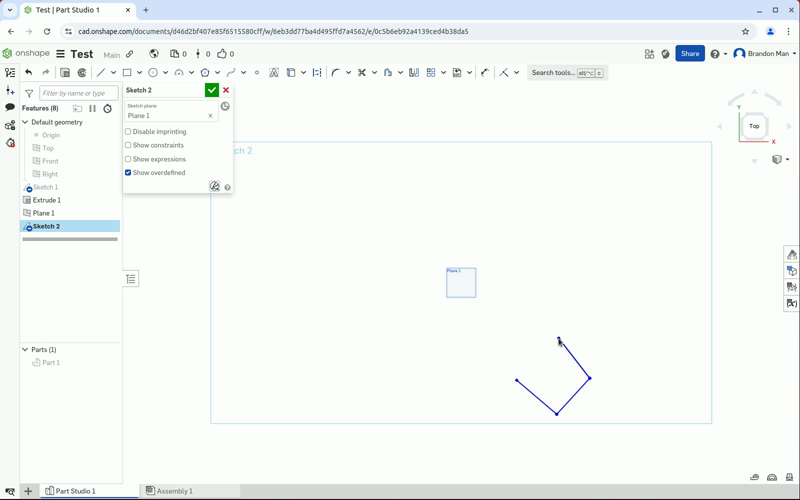
key(a)
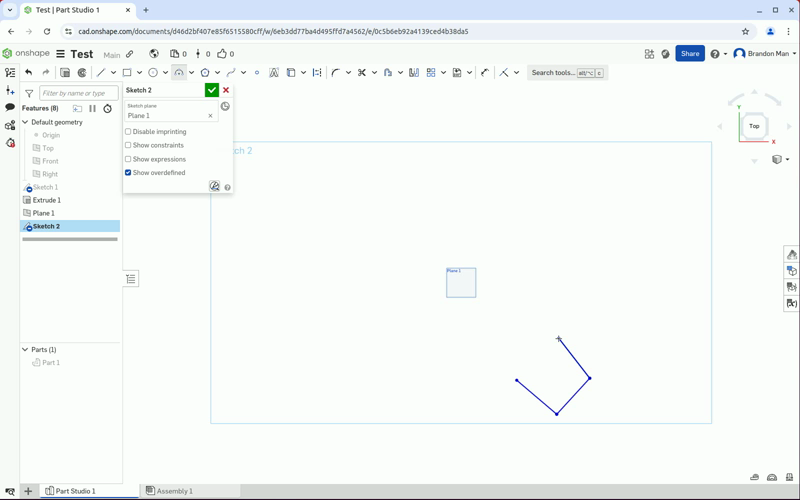
mouse_move(558, 338)
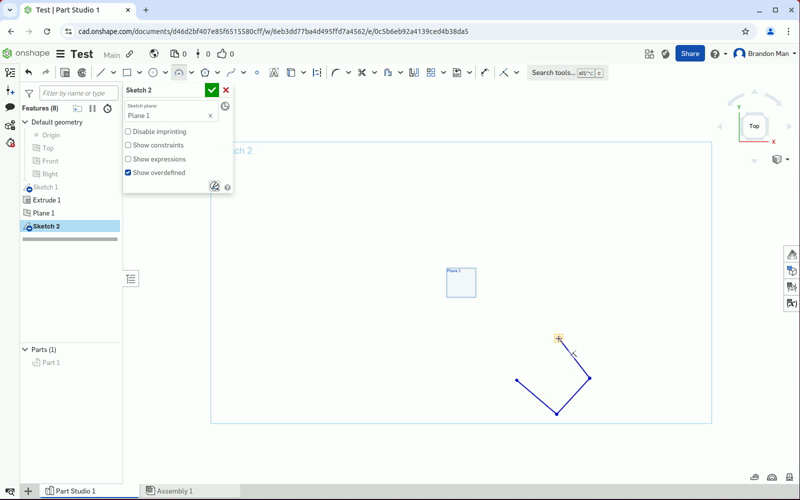
click(558, 338)
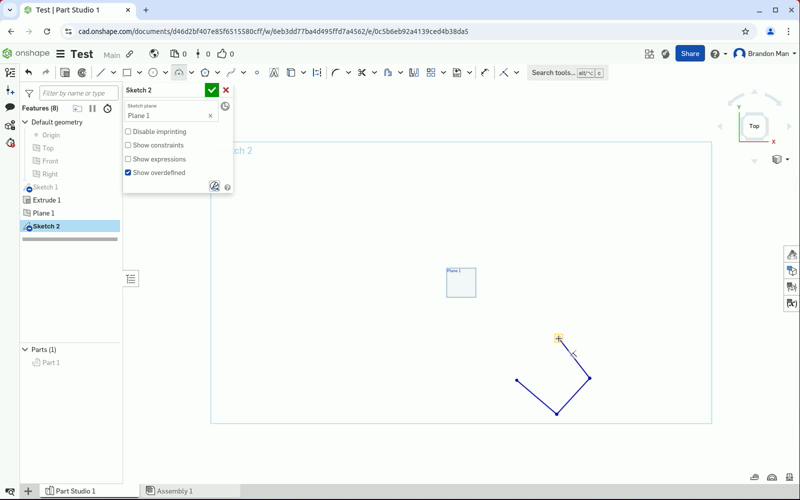
mouse_move(516, 380)
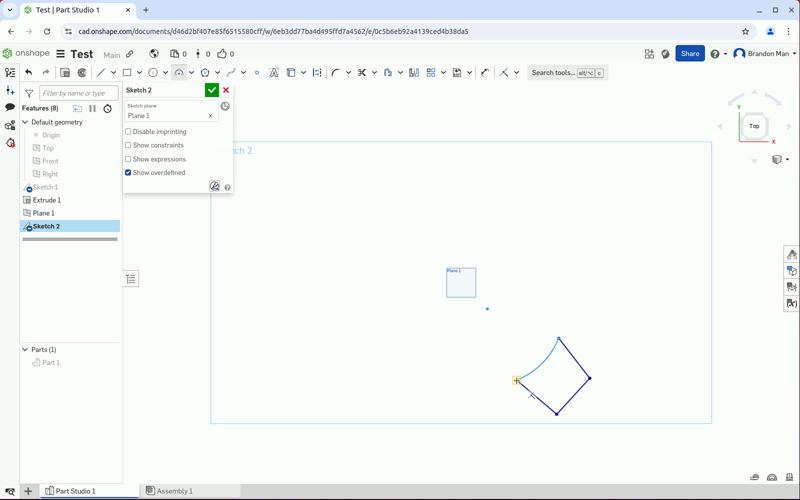
click(516, 380)
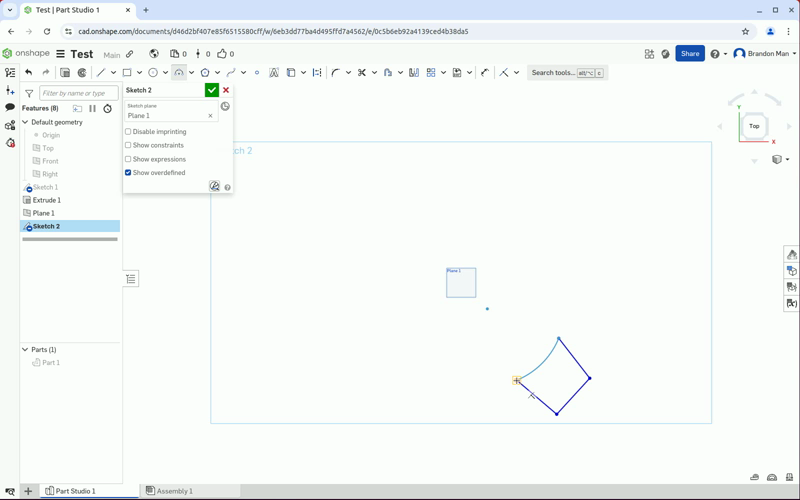
key_down(shift)
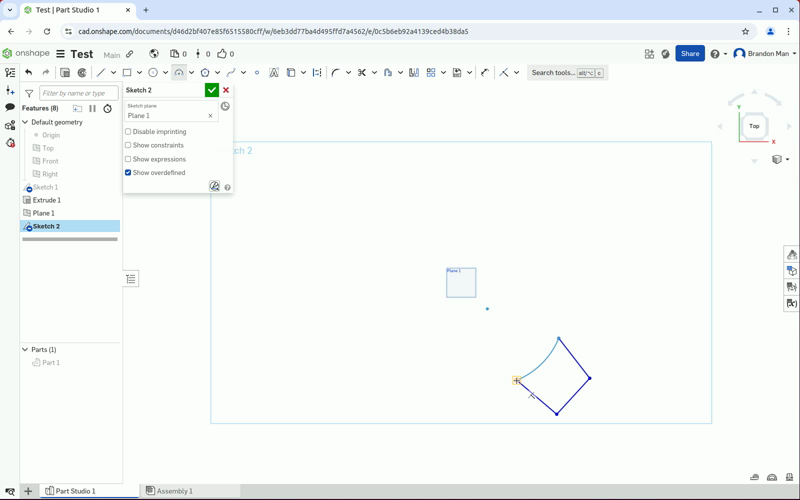
mouse_move(540, 362)
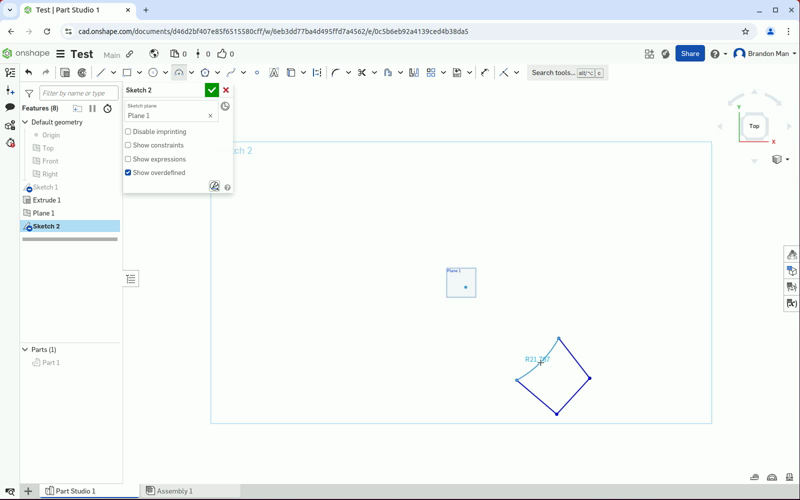
click(540, 362)
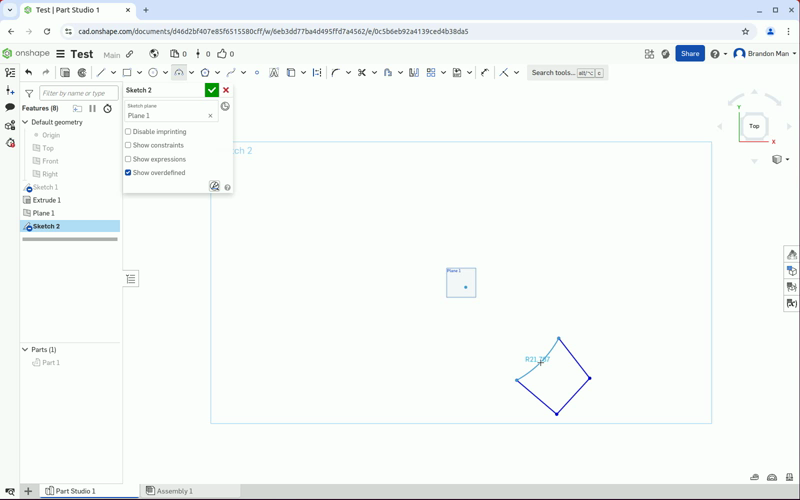
key_up(shift)
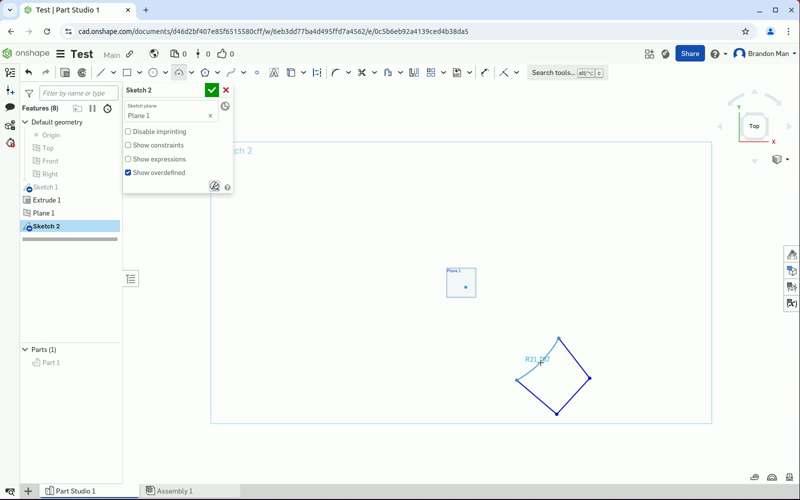
key(esc)
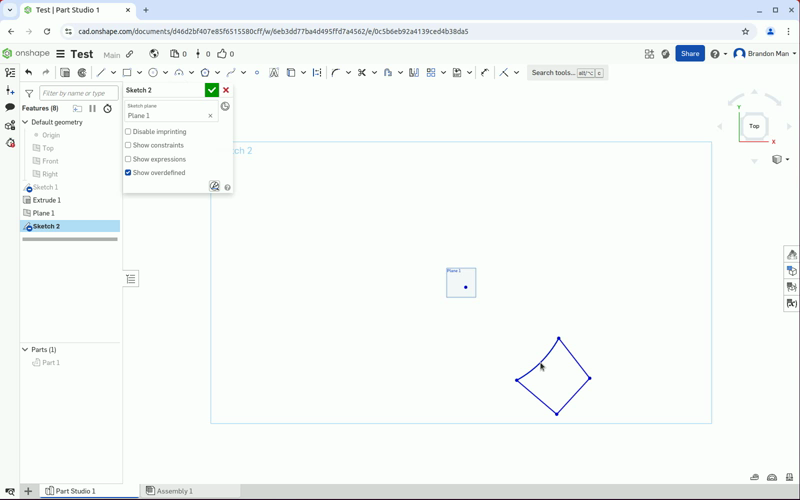
mouse_move(547, 392)
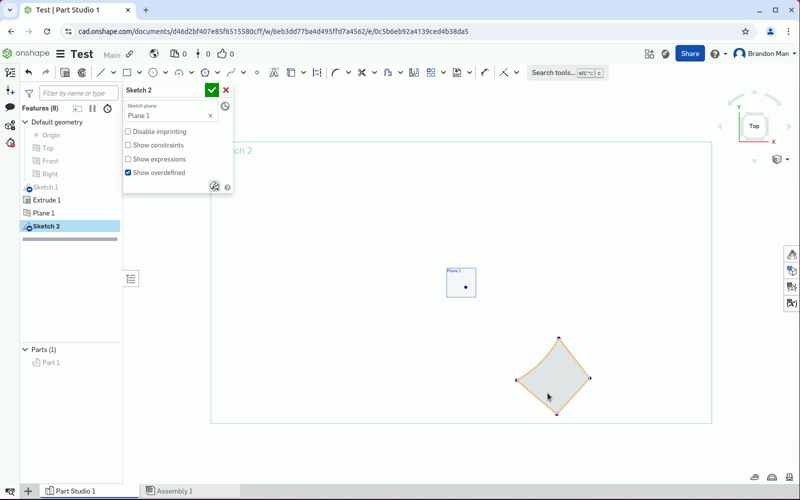
click(547, 392)
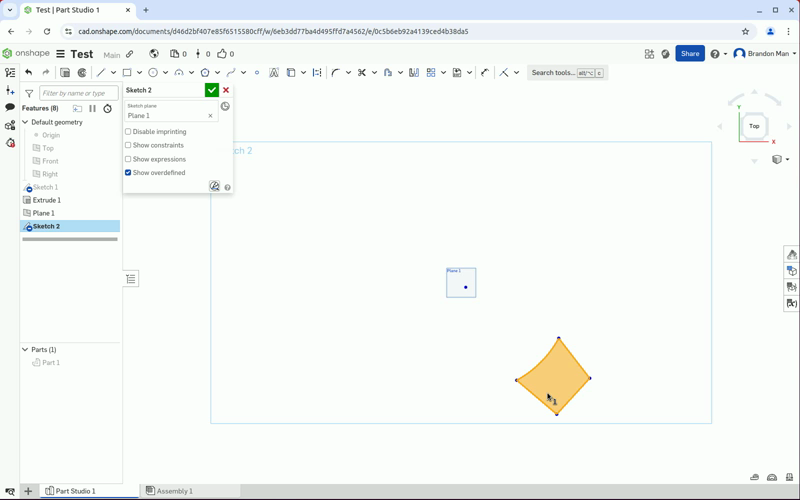
mouse_move(73, 352)
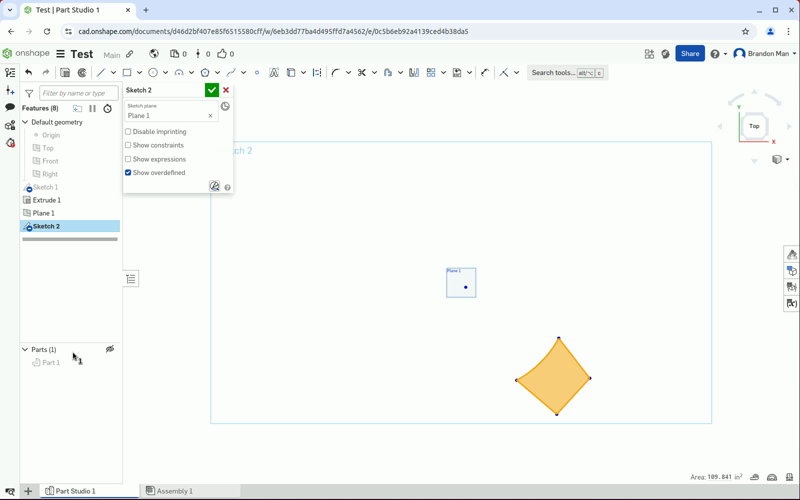
key(shift+y)
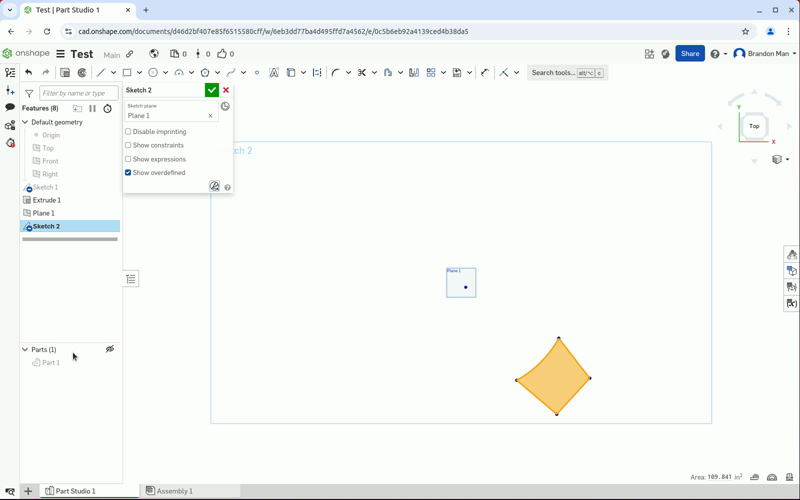
key(shift+e)
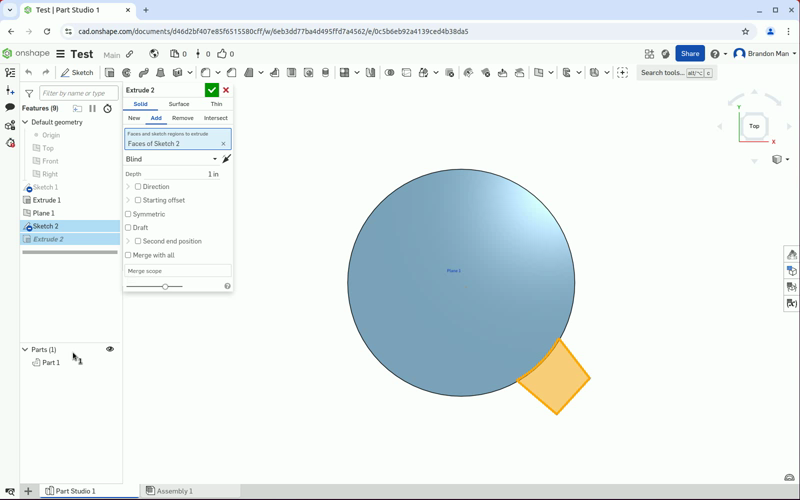
mouse_move(143, 106)
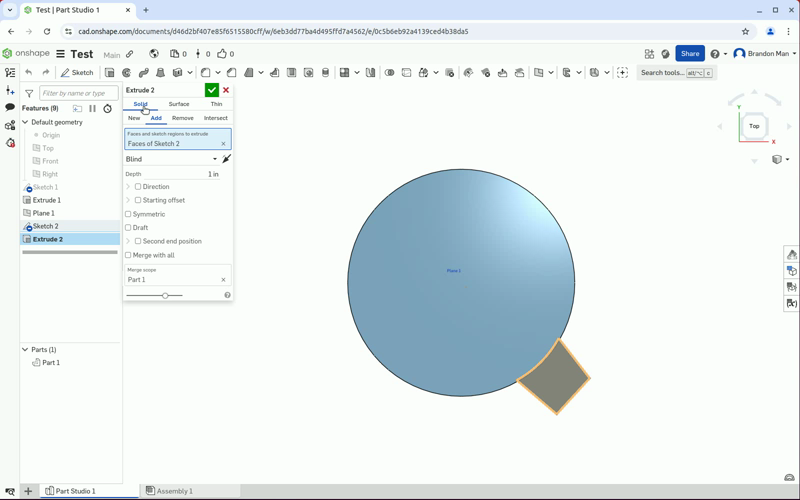
click(143, 106)
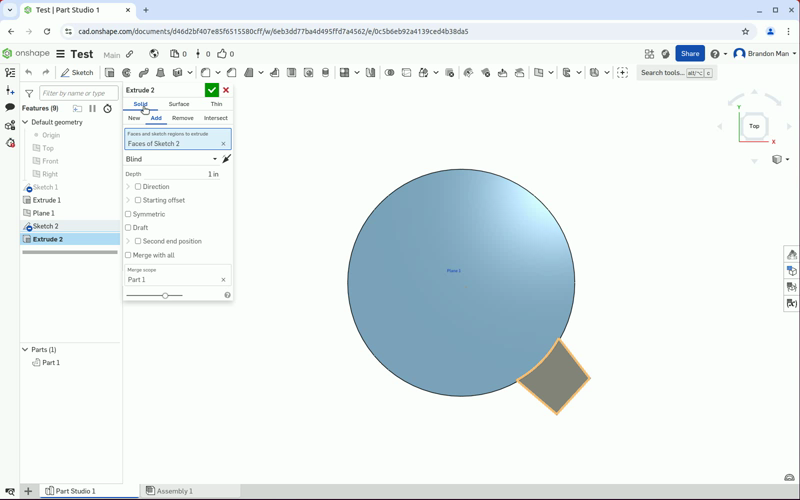
mouse_move(186, 120)
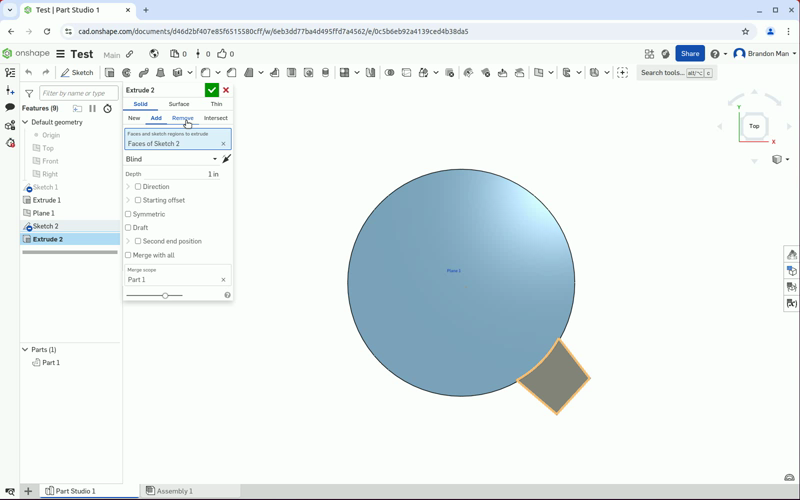
click(186, 120)
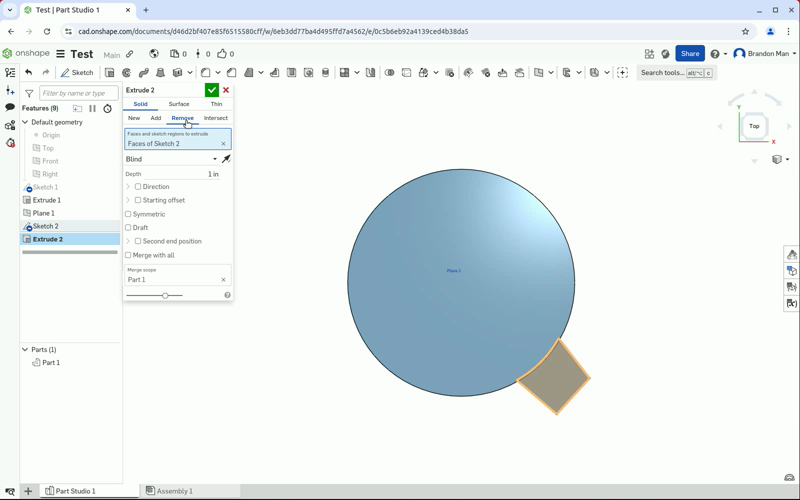
key(tab, 4)
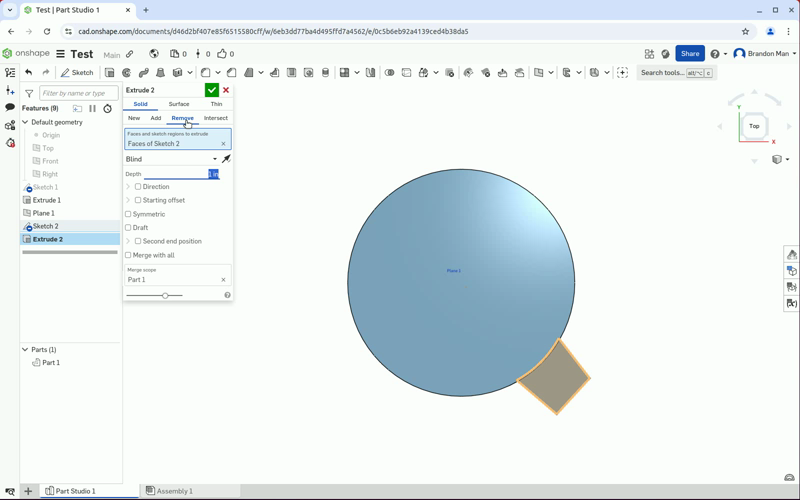
text(10.11)
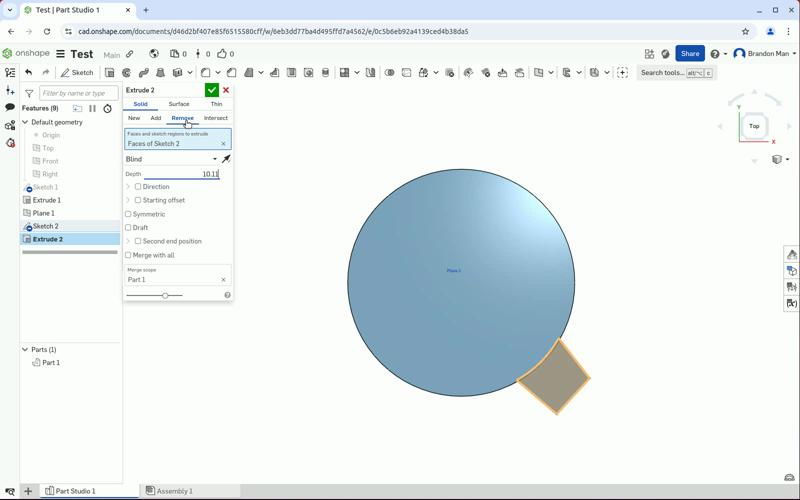
key(tab, 6)
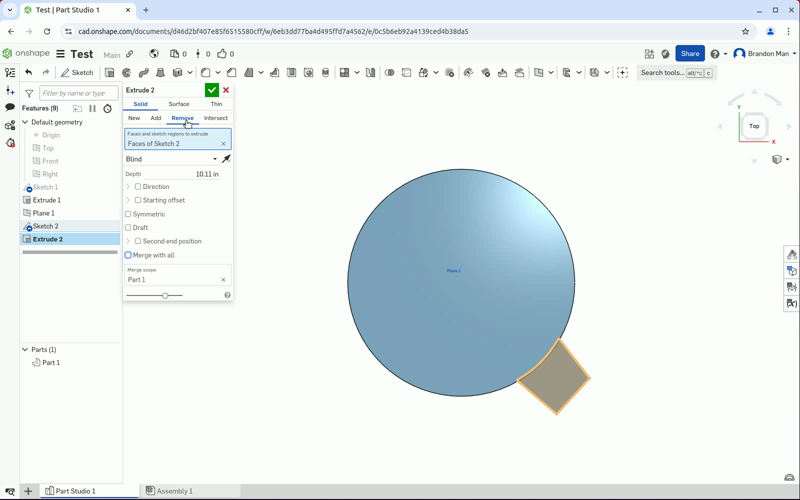
key(space)
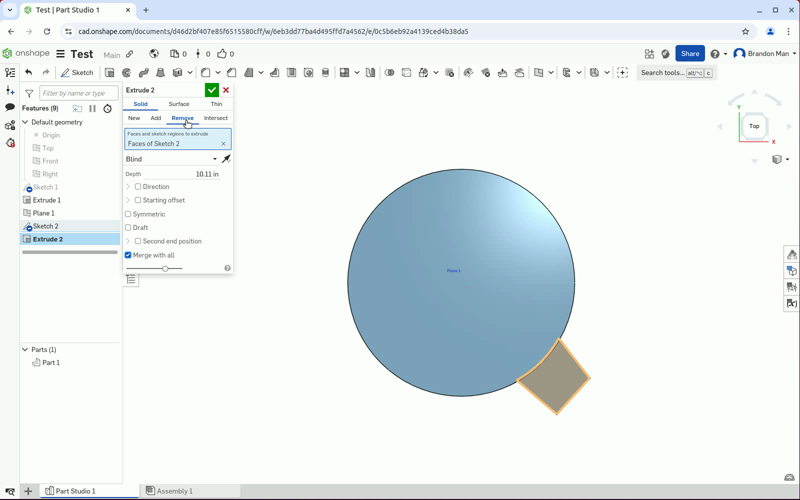
key(enter)
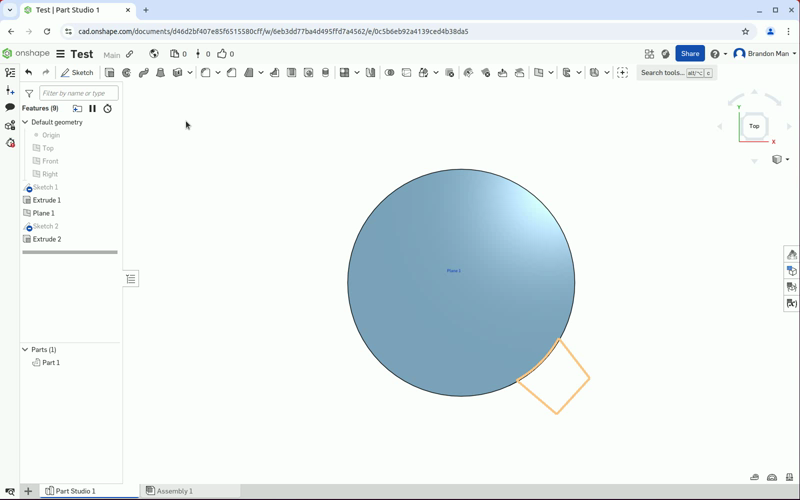
key(shift+h)
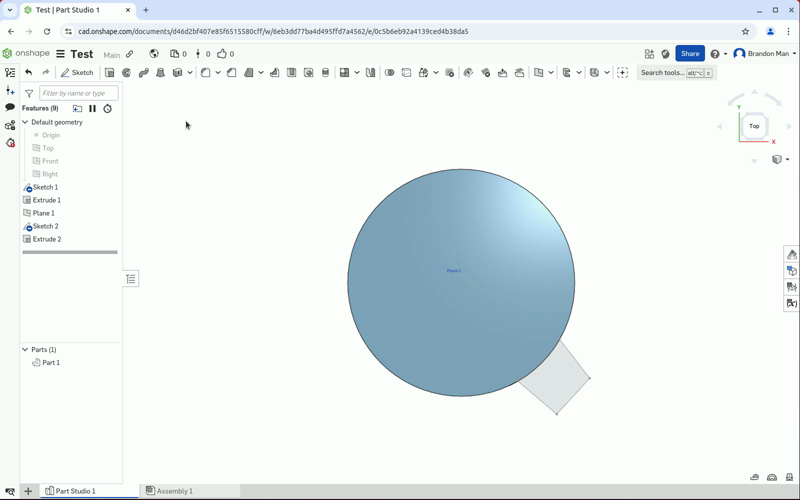
key(shift+h)
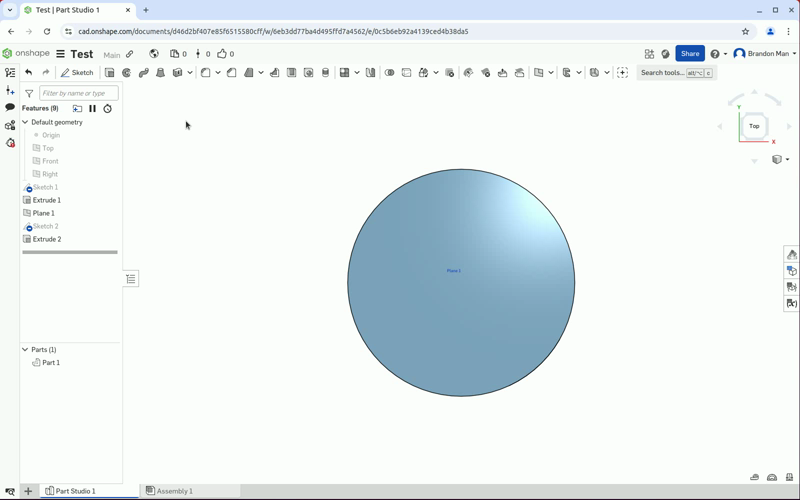
mouse_move(73, 189)
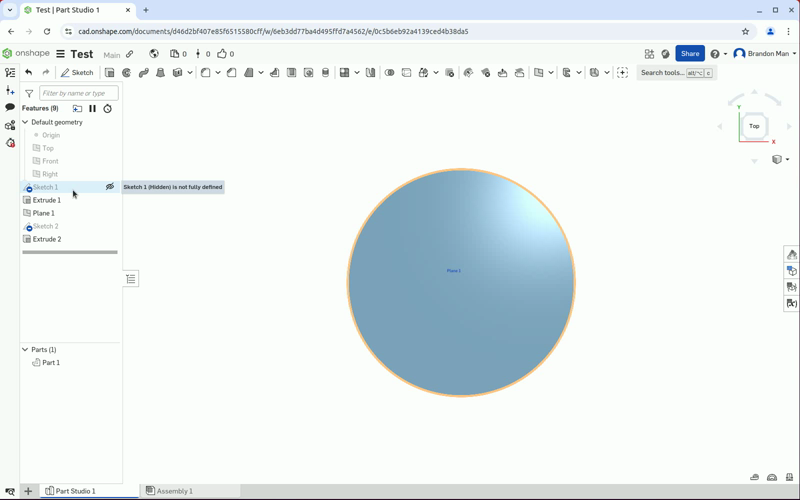
click(73, 189)
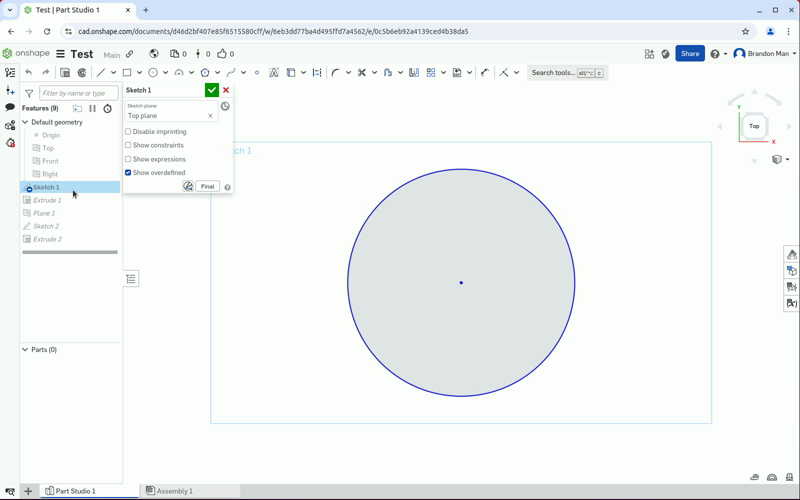
mouse_move(229, 92)
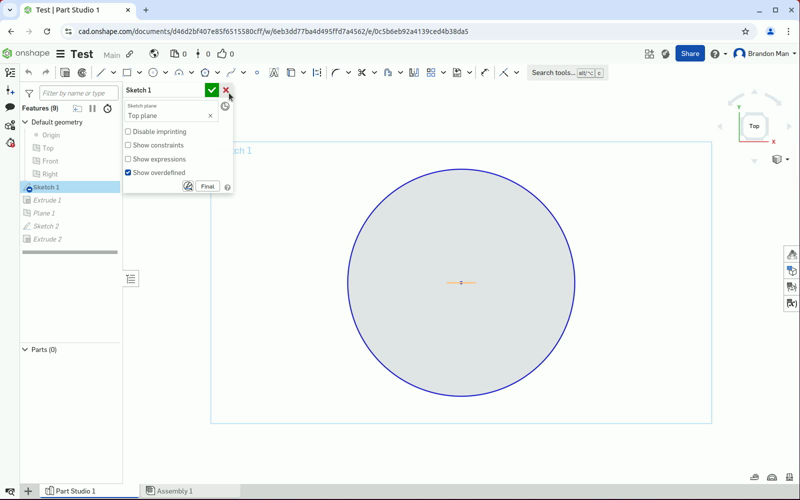
click(229, 92)
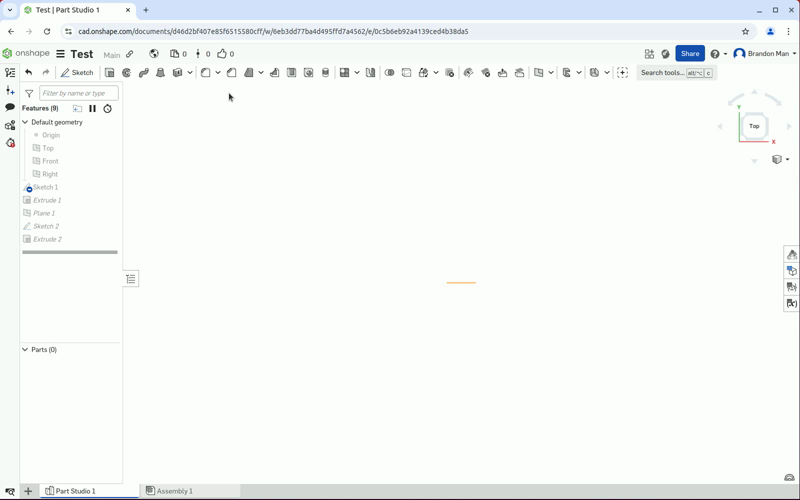
key(shift+s)
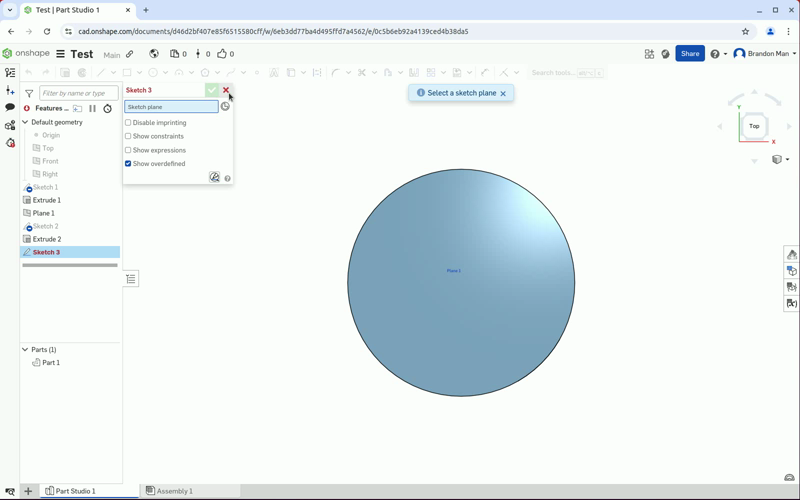
mouse_move(73, 215)
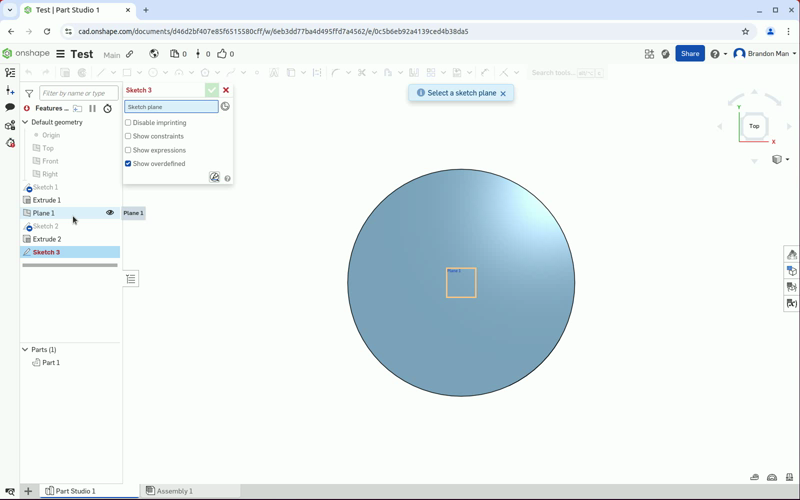
click(73, 215)
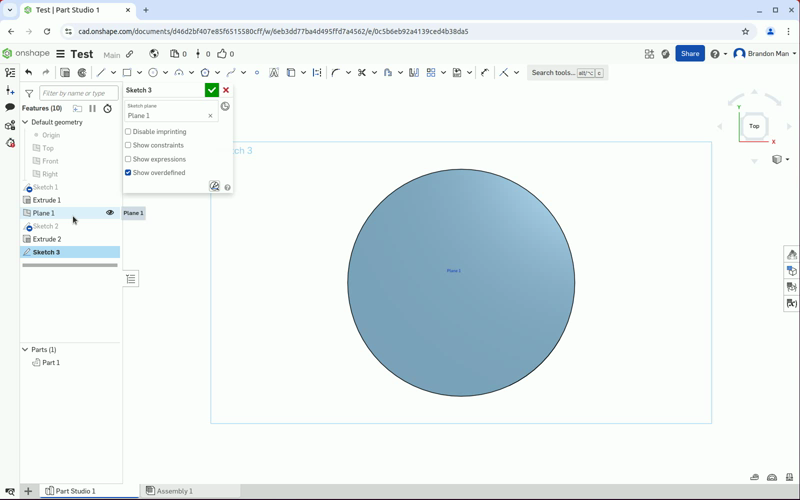
mouse_move(73, 352)
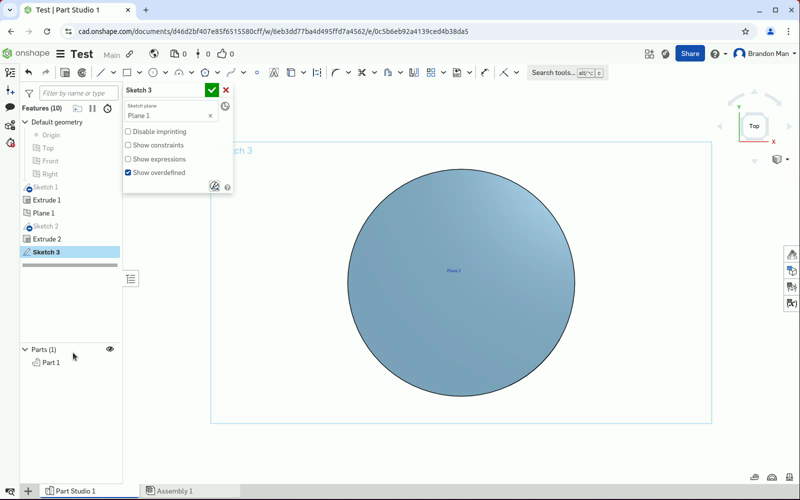
key(y)
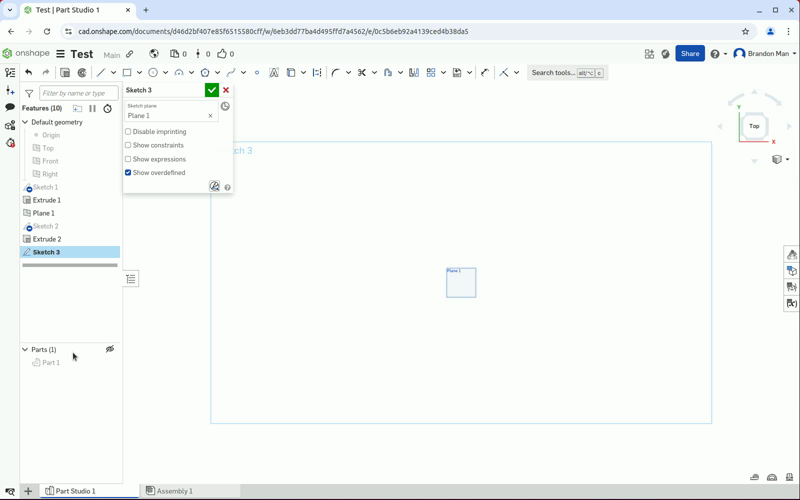
key(l)
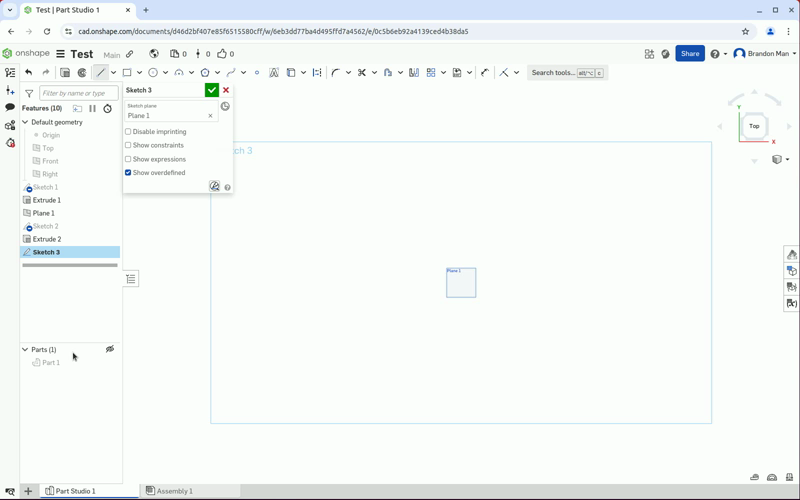
key_down(shift)
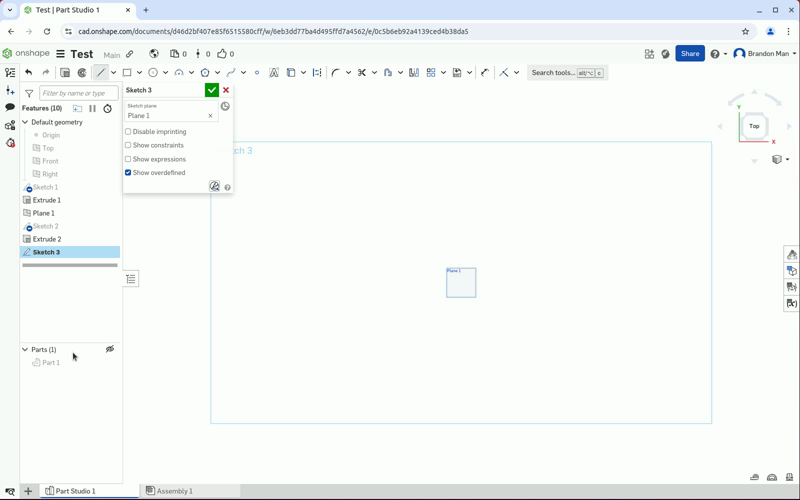
mouse_move(323, 187)
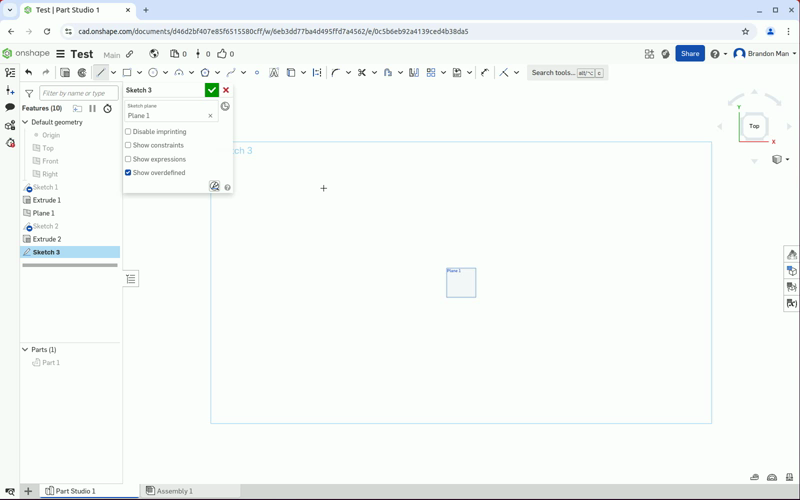
click(323, 187)
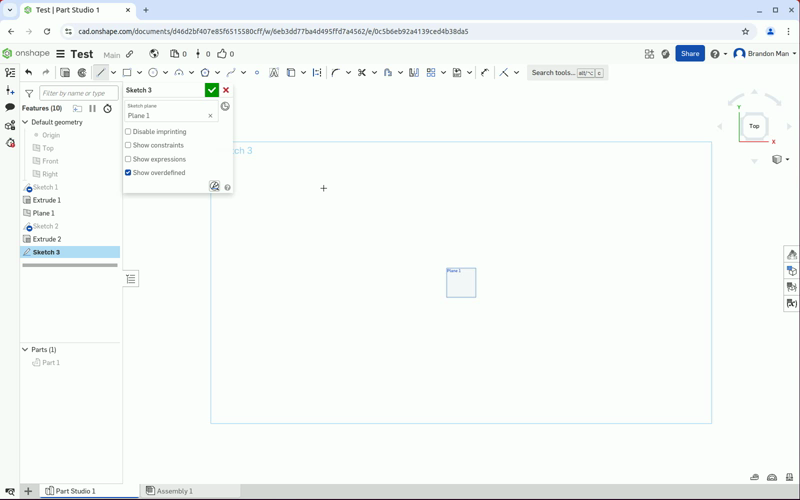
key_up(shift)
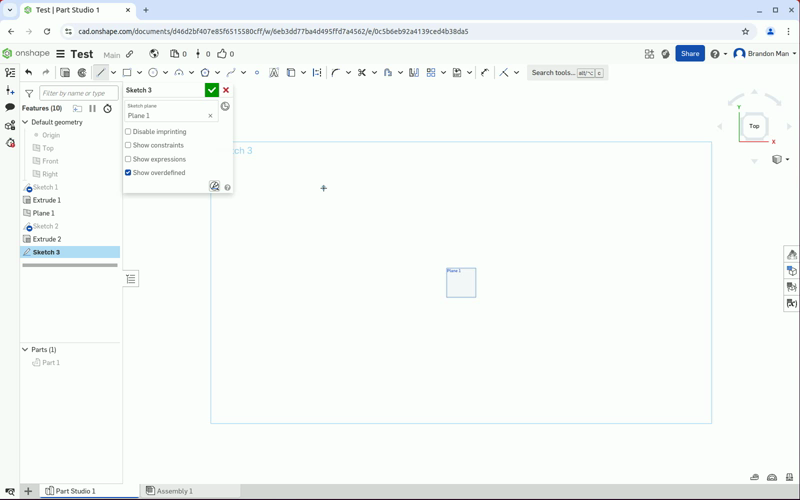
key_down(shift)
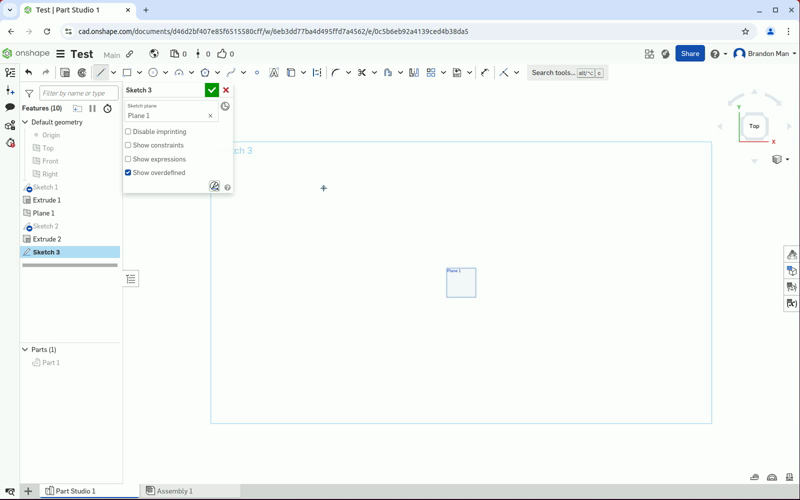
mouse_move(353, 187)
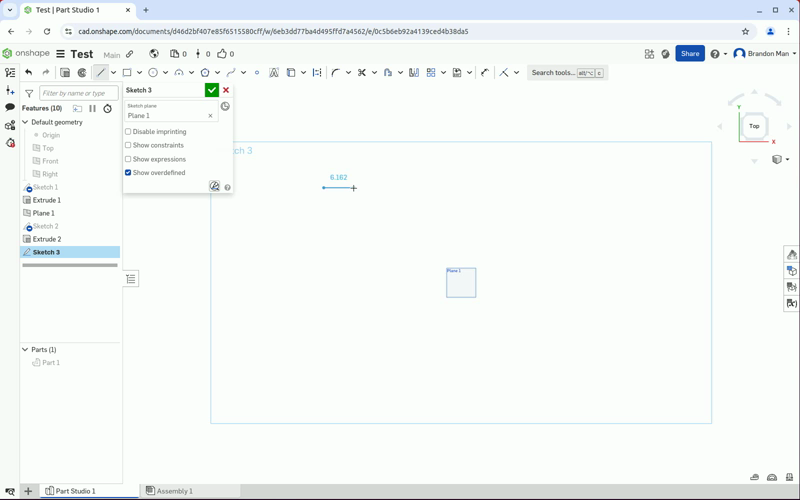
mouse_move(362, 227)
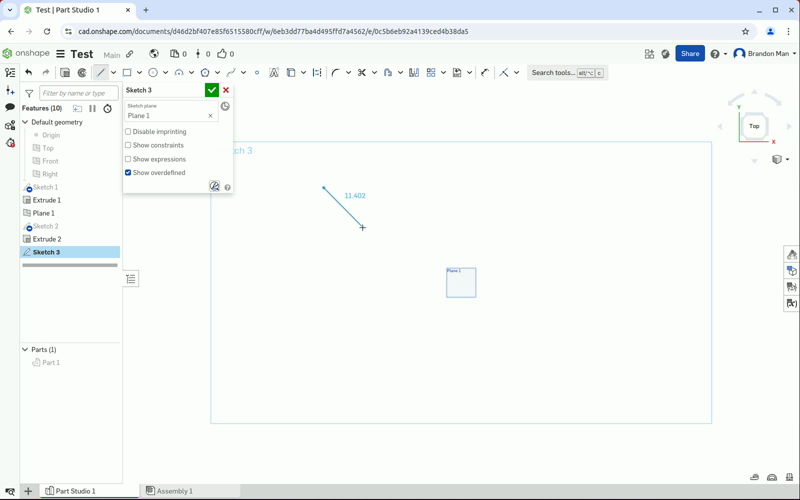
click(362, 227)
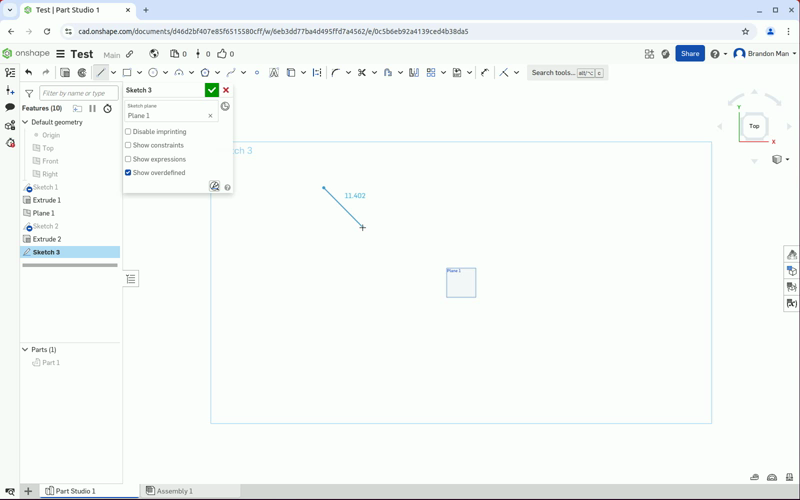
key_up(shift)
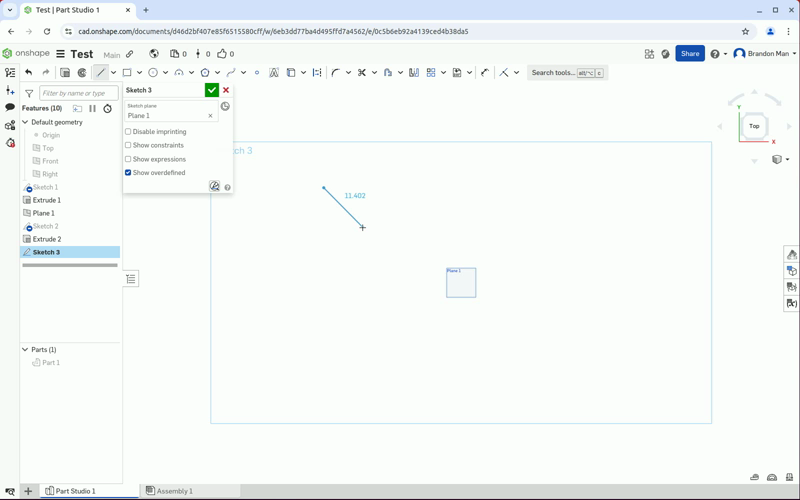
key(esc)
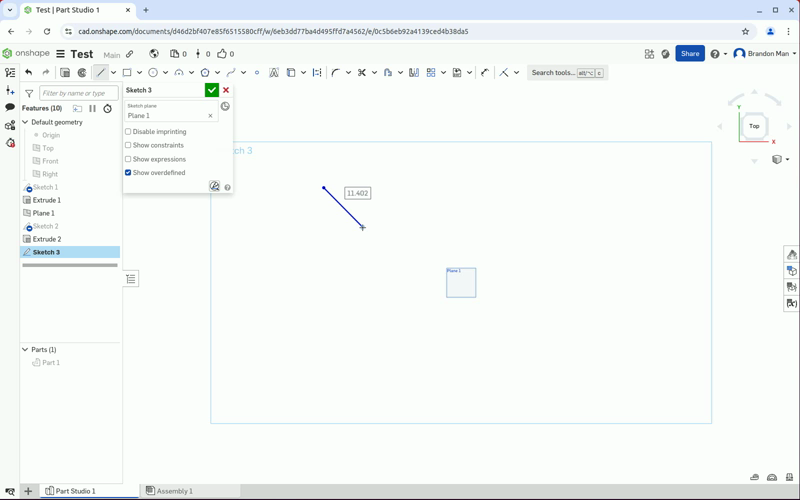
key(a)
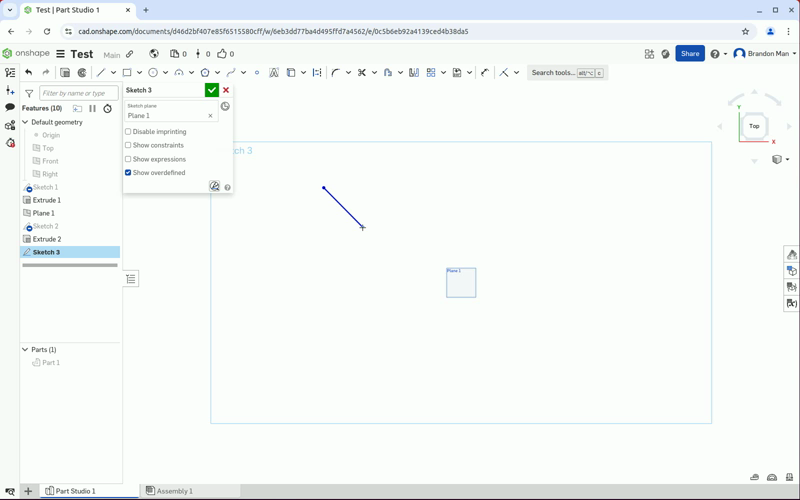
mouse_move(362, 227)
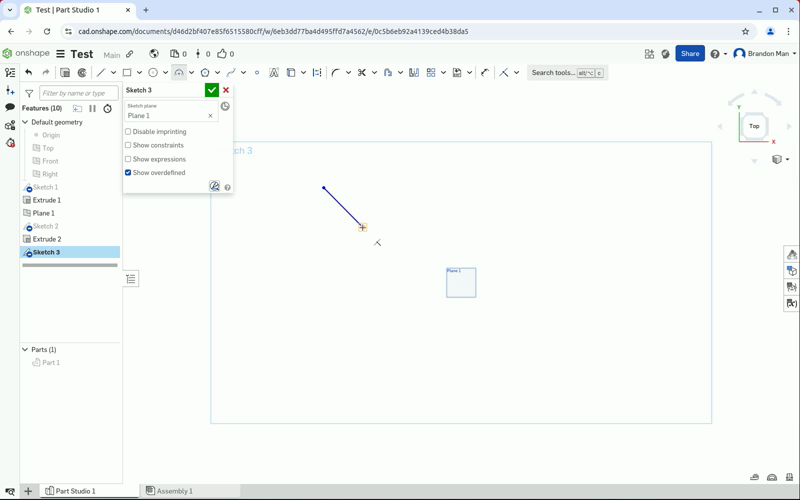
click(362, 227)
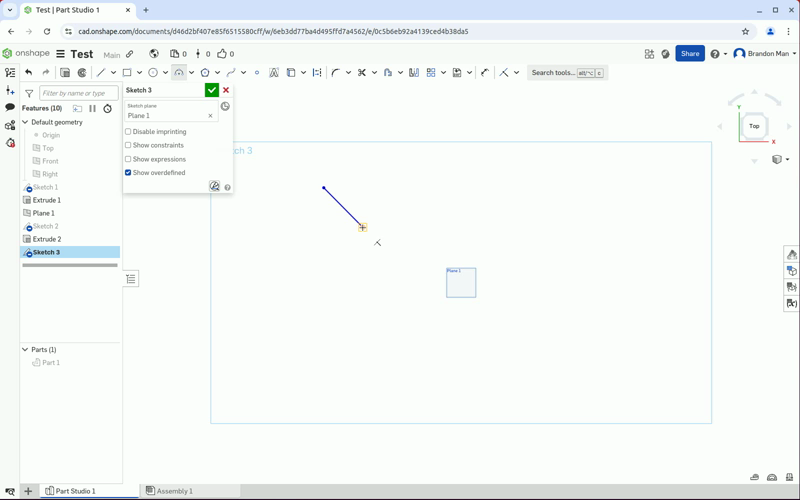
key_down(shift)
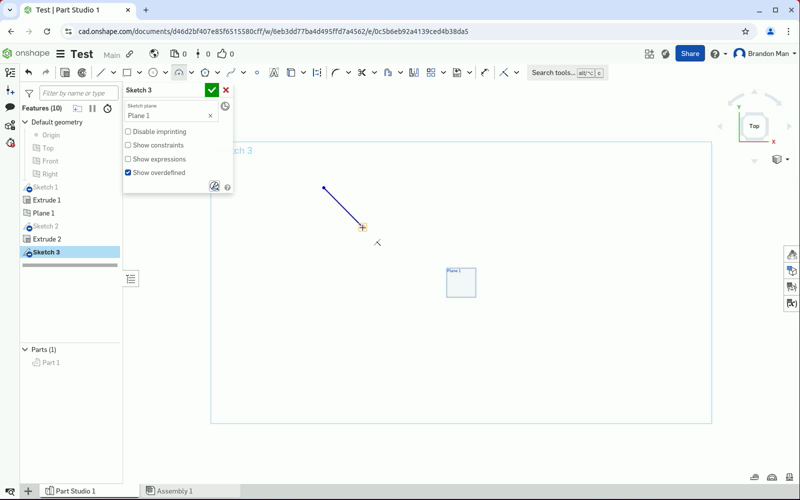
mouse_move(404, 186)
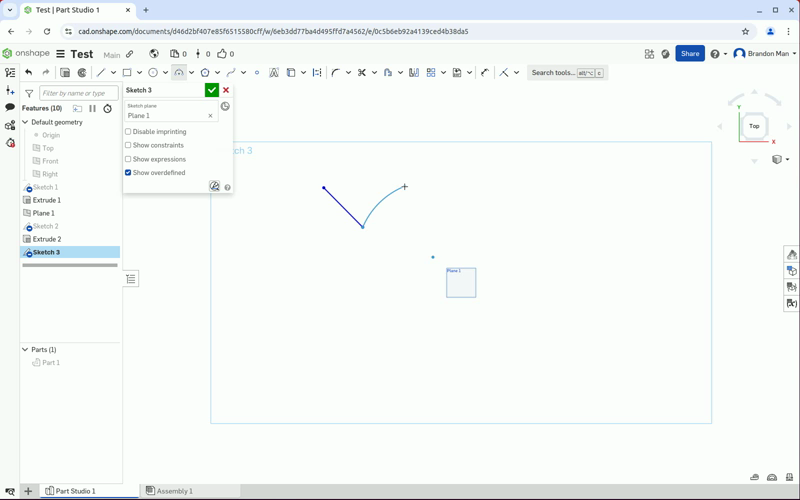
click(404, 186)
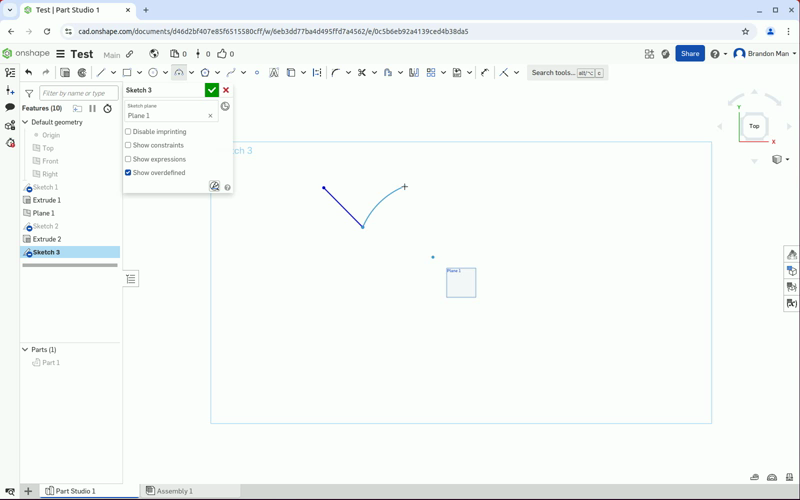
mouse_move(381, 204)
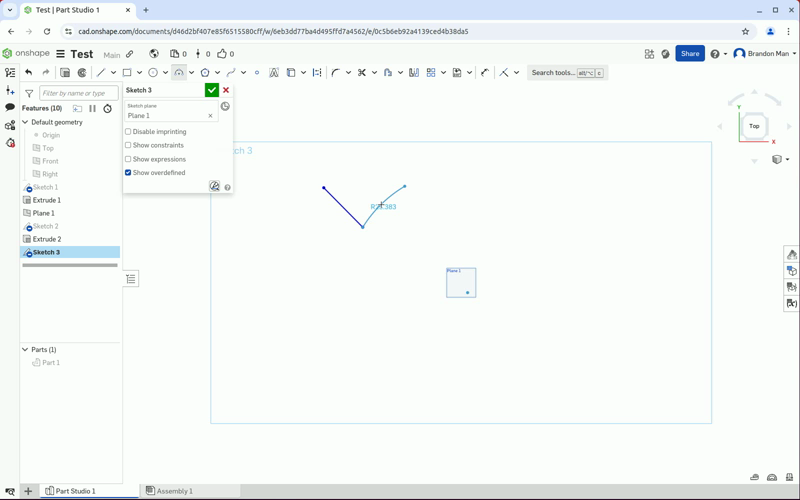
click(381, 204)
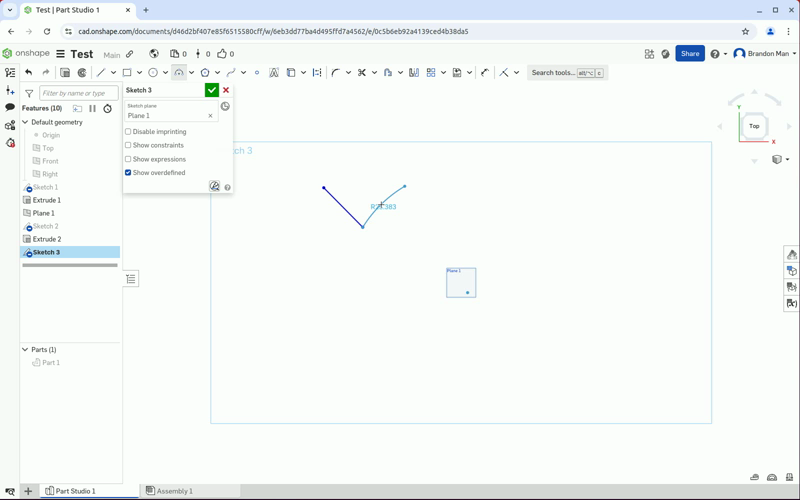
key_up(shift)
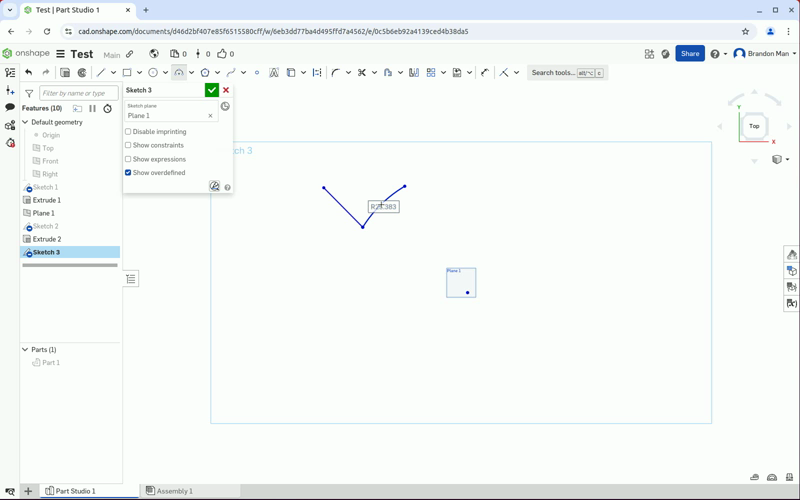
key(esc)
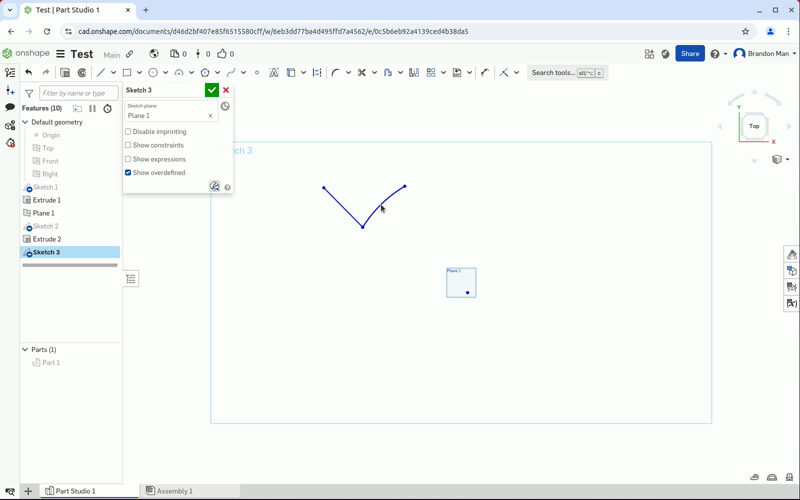
key(l)
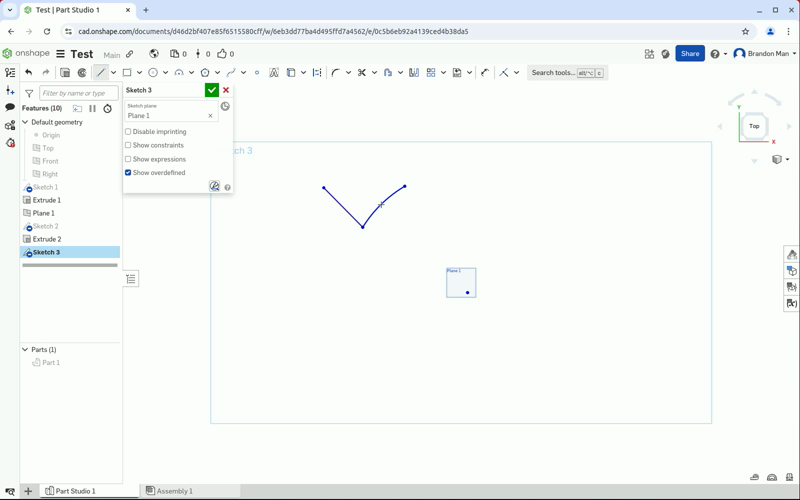
mouse_move(404, 186)
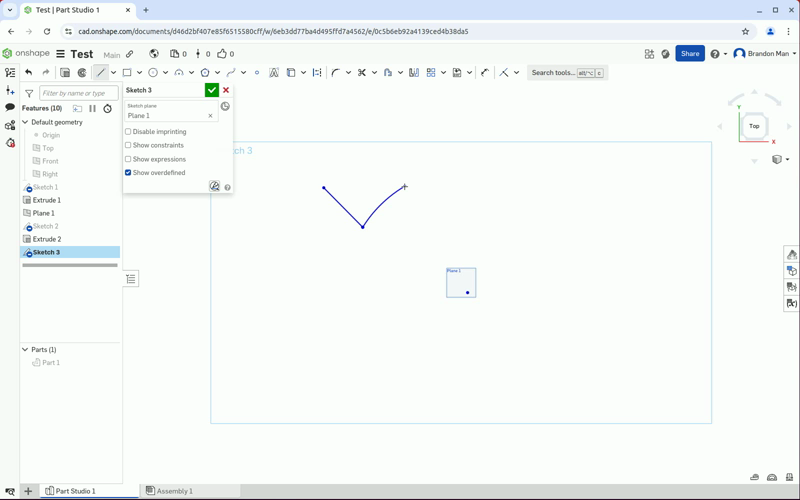
click(404, 186)
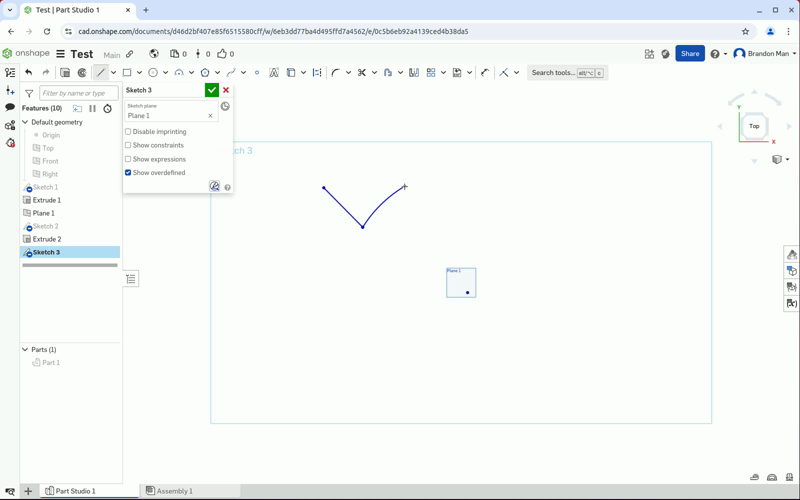
key_down(shift)
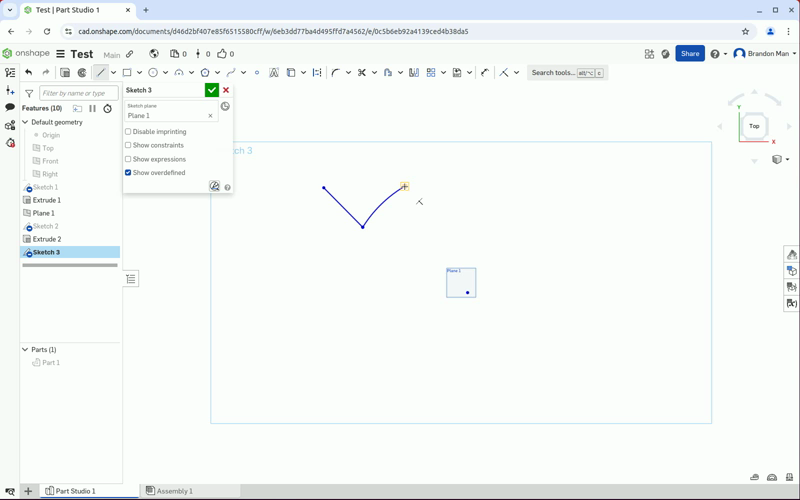
mouse_move(434, 186)
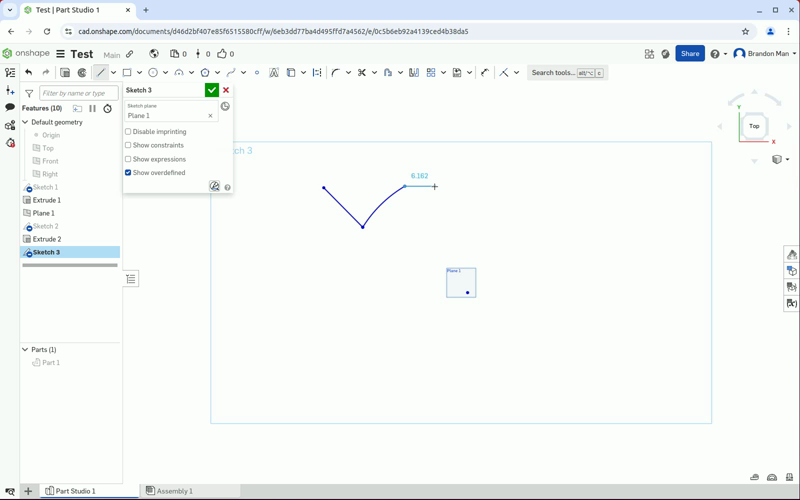
mouse_move(365, 146)
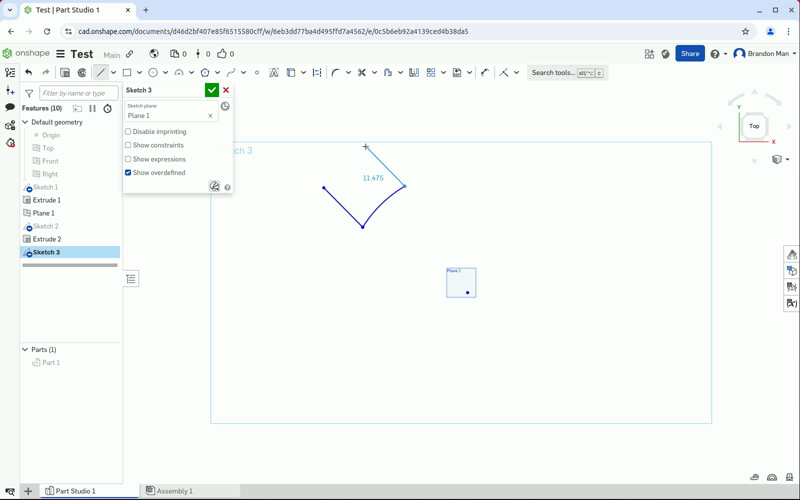
click(365, 146)
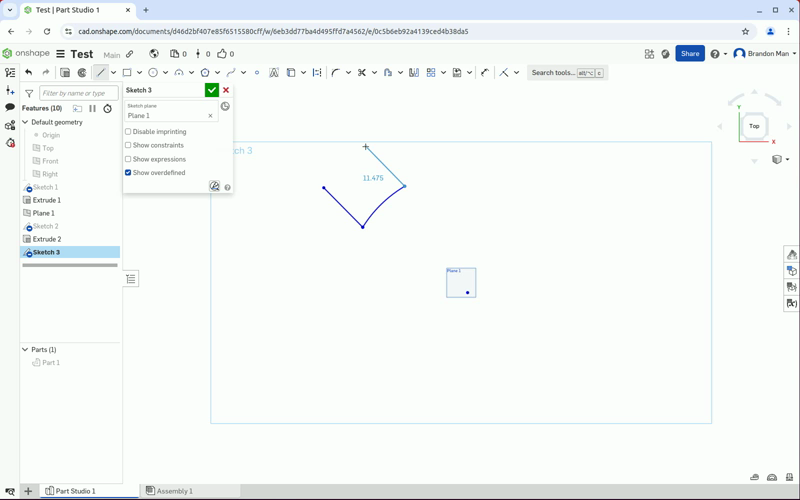
key_up(shift)
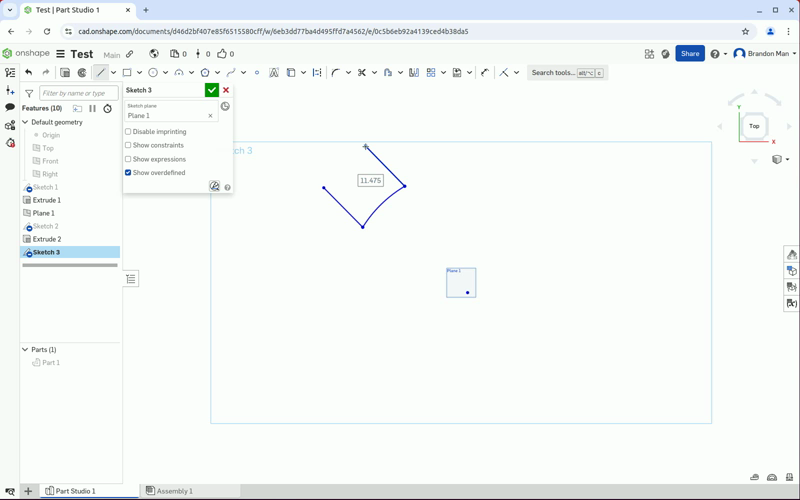
mouse_move(395, 146)
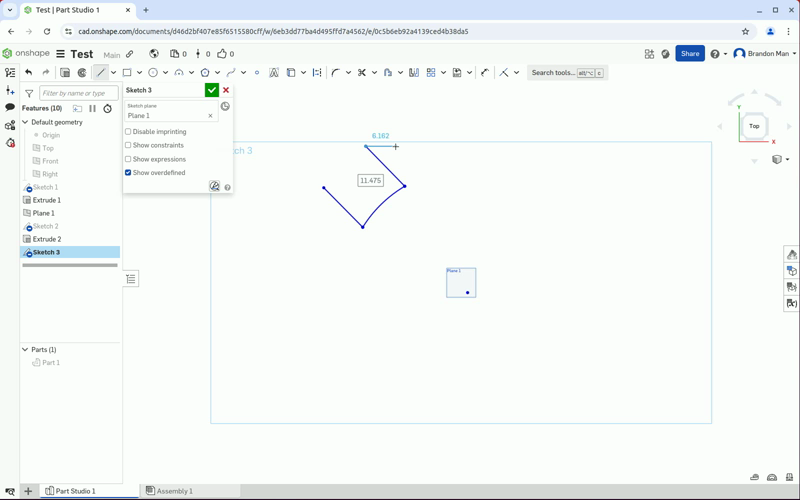
key_down(shift)
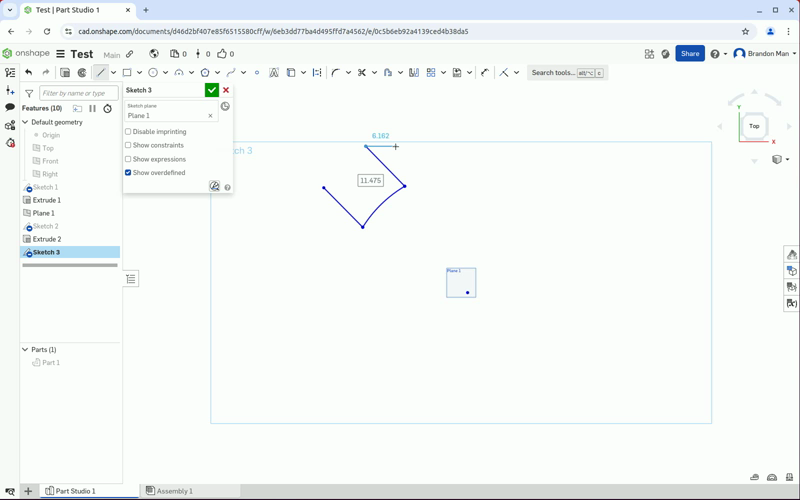
mouse_move(323, 187)
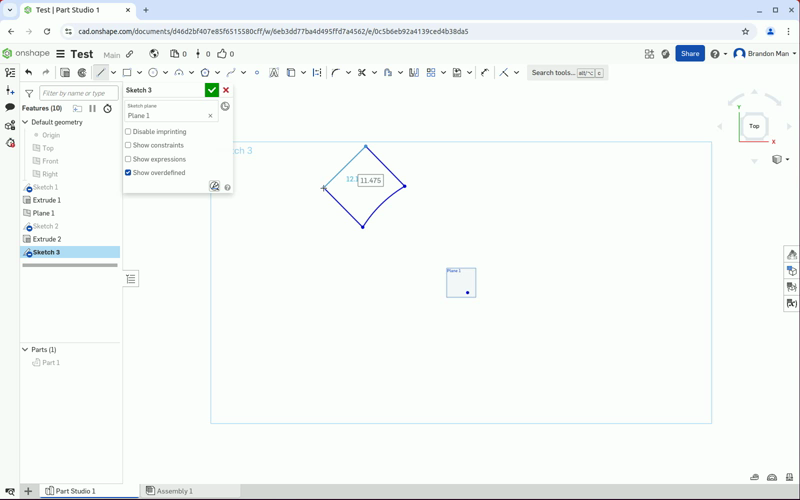
key_up(shift)
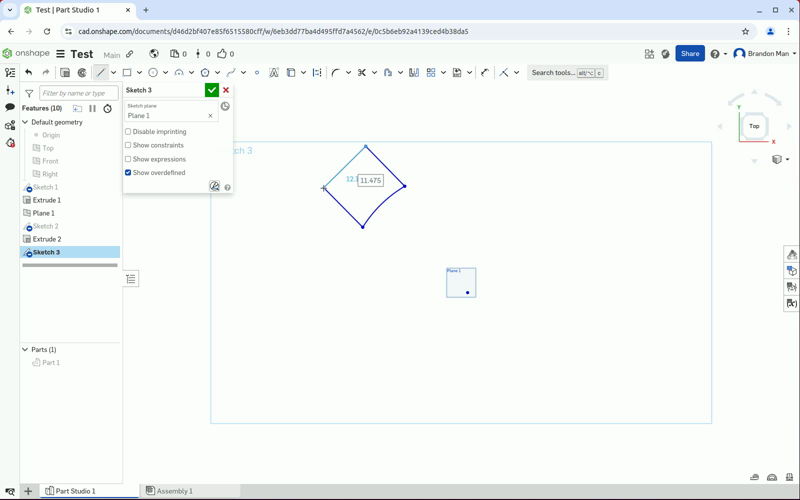
click(323, 187)
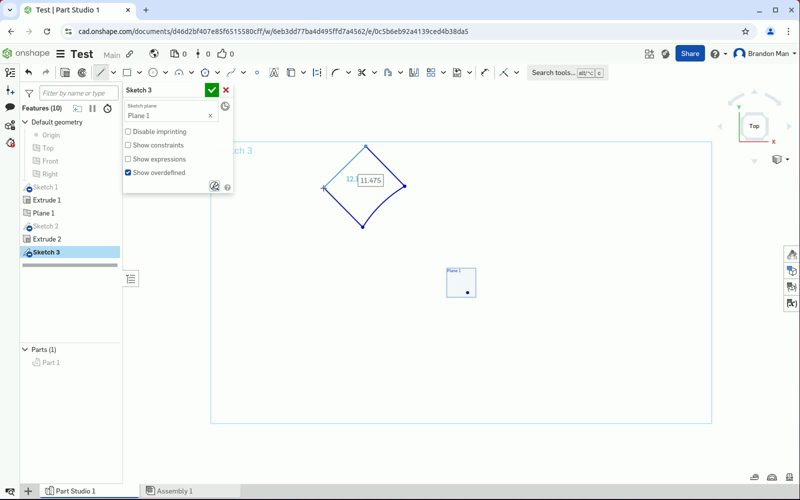
key(esc)
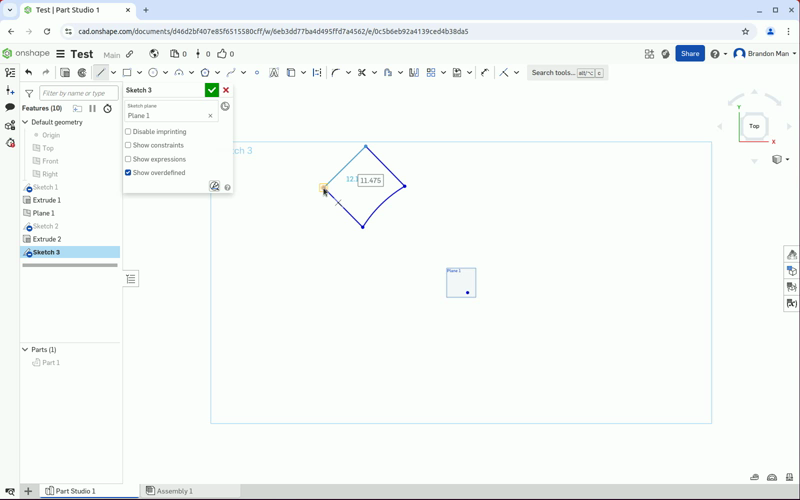
mouse_move(349, 174)
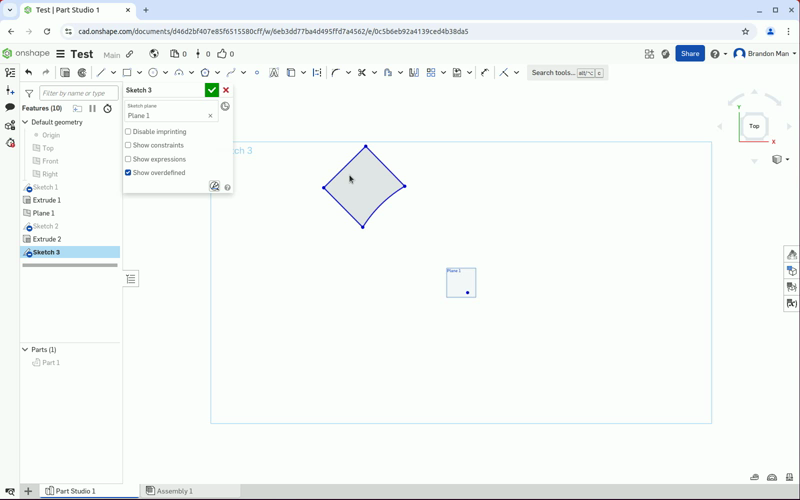
click(349, 174)
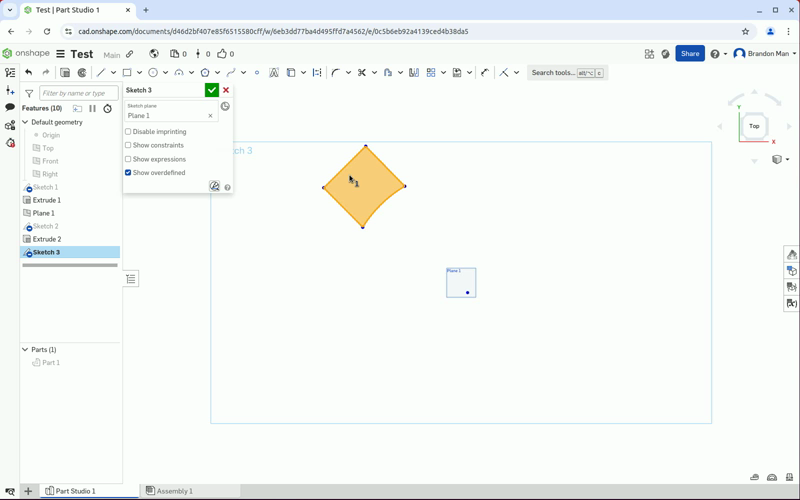
mouse_move(73, 352)
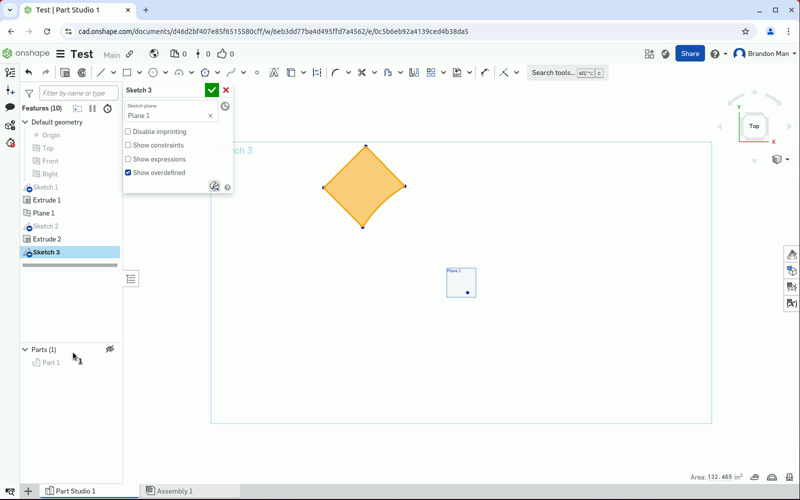
key(shift+y)
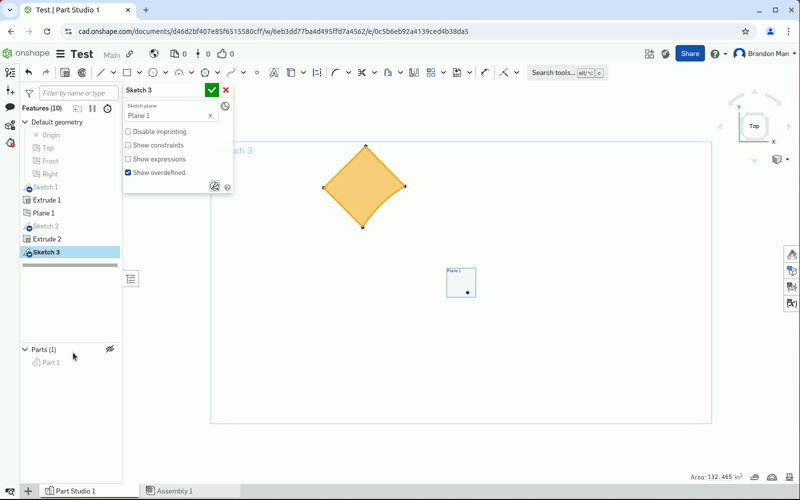
key(shift+e)
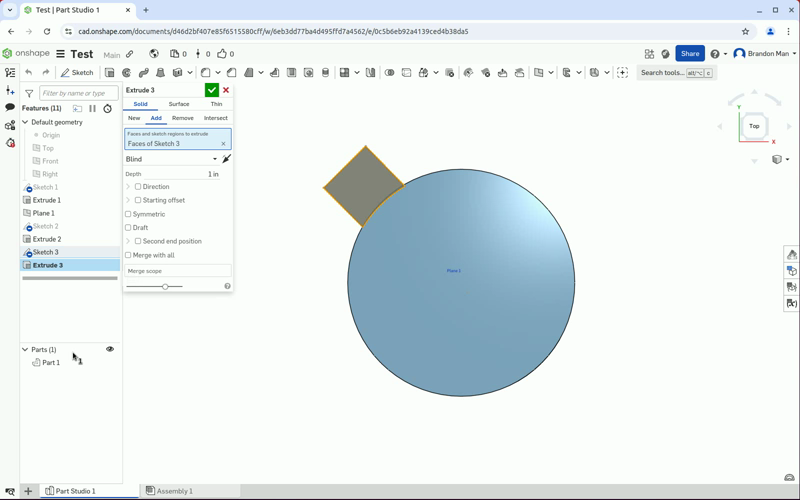
mouse_move(143, 106)
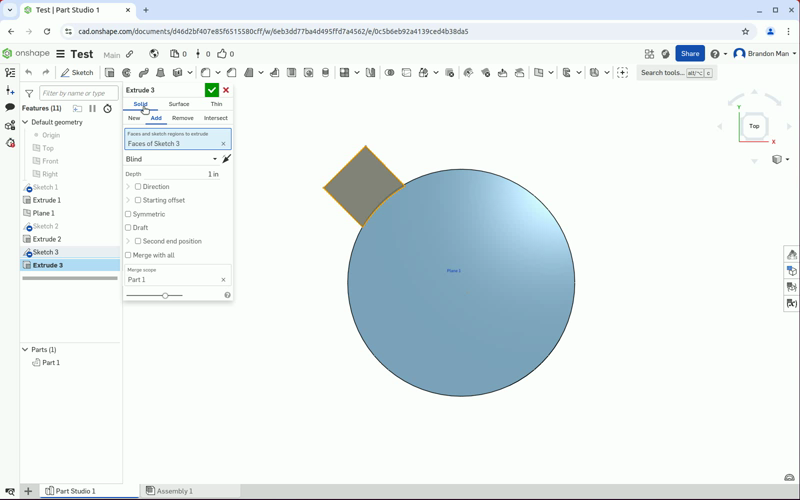
click(143, 106)
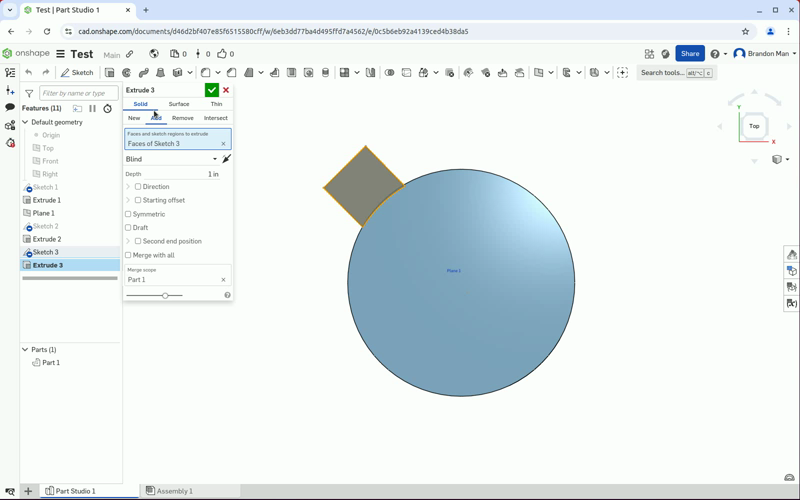
mouse_move(186, 120)
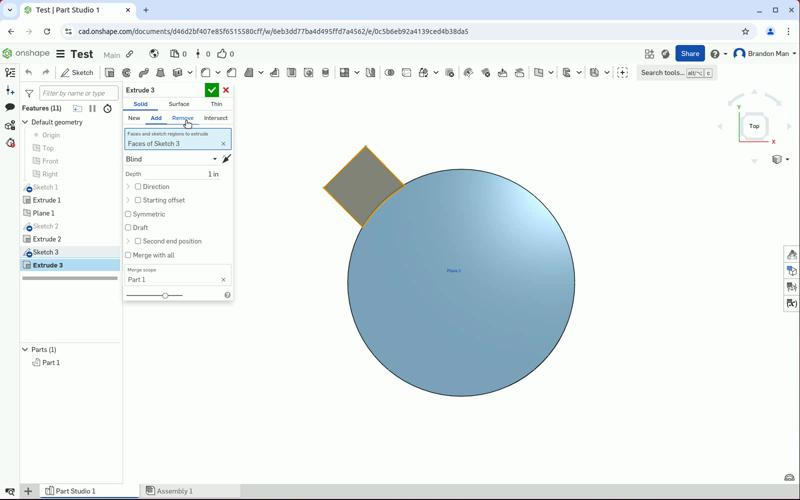
click(186, 120)
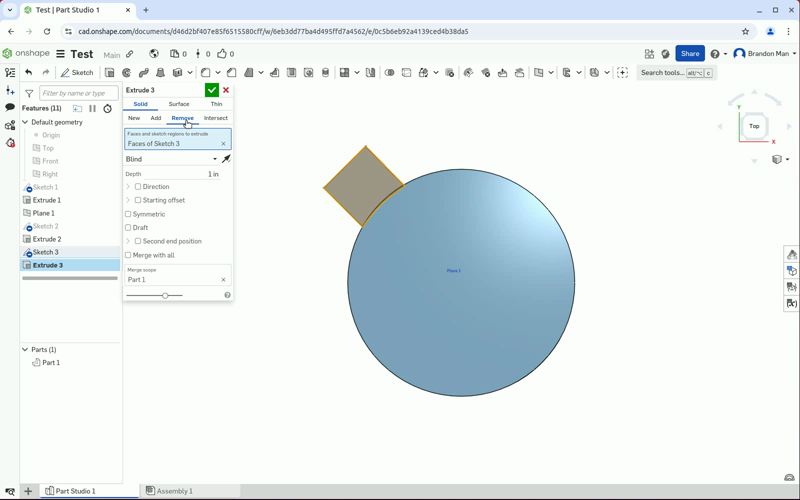
key(tab, 4)
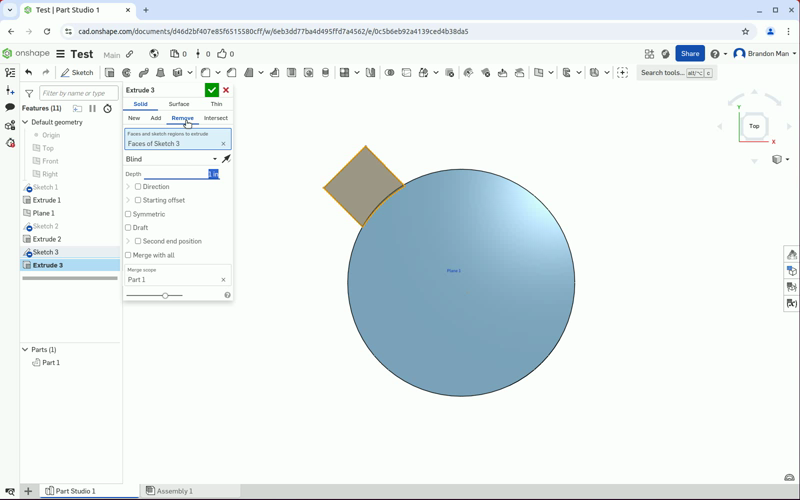
text(10.11)
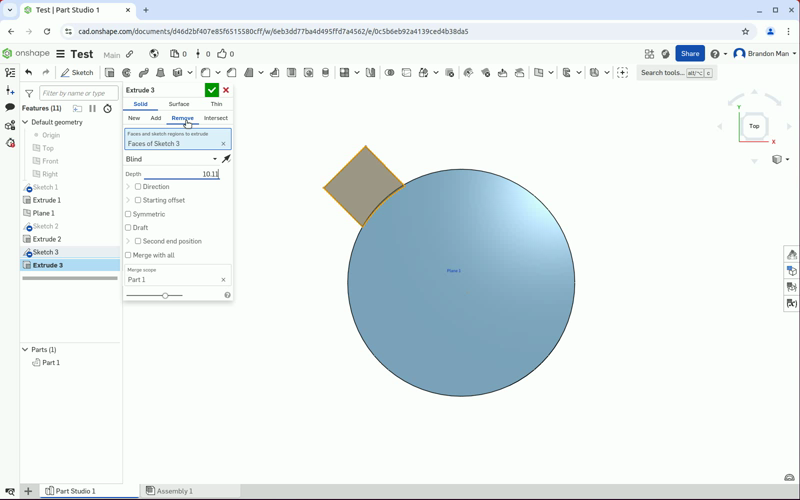
key(tab, 6)
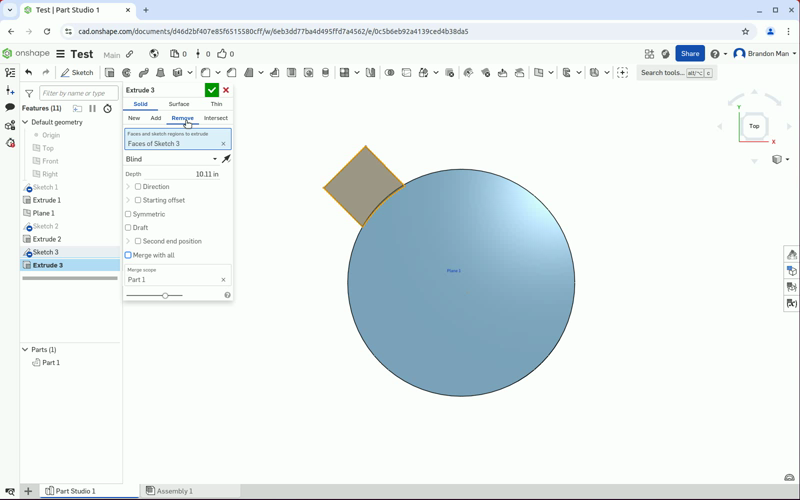
key(space)
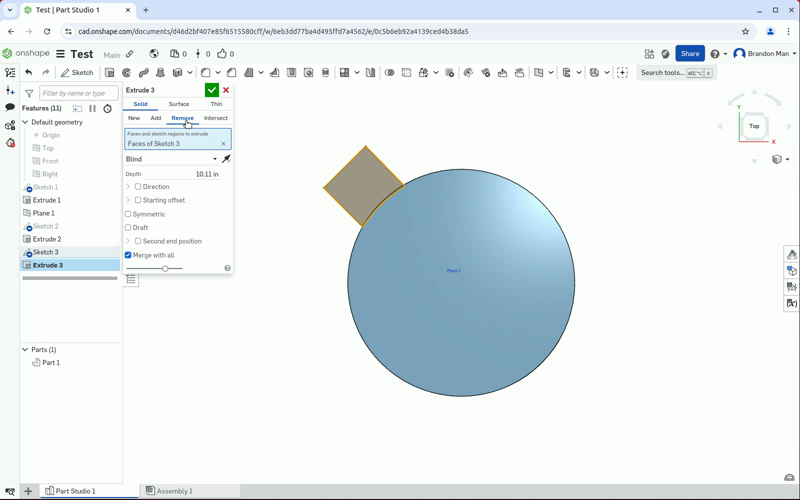
key(enter)
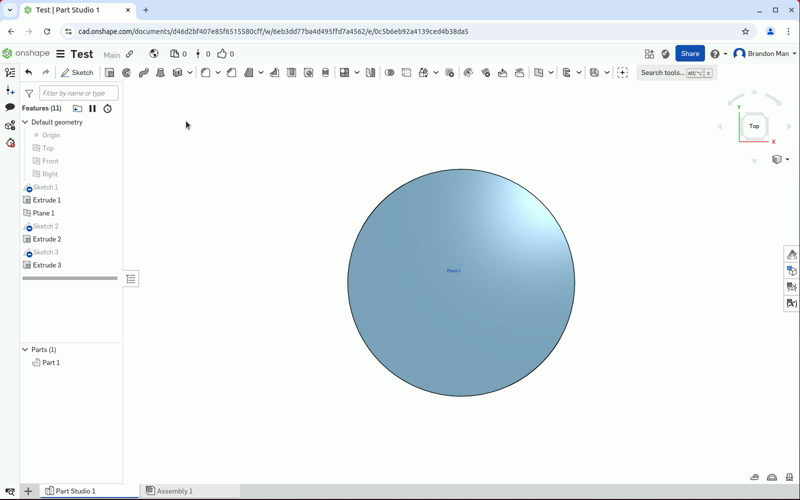
key(shift+h)
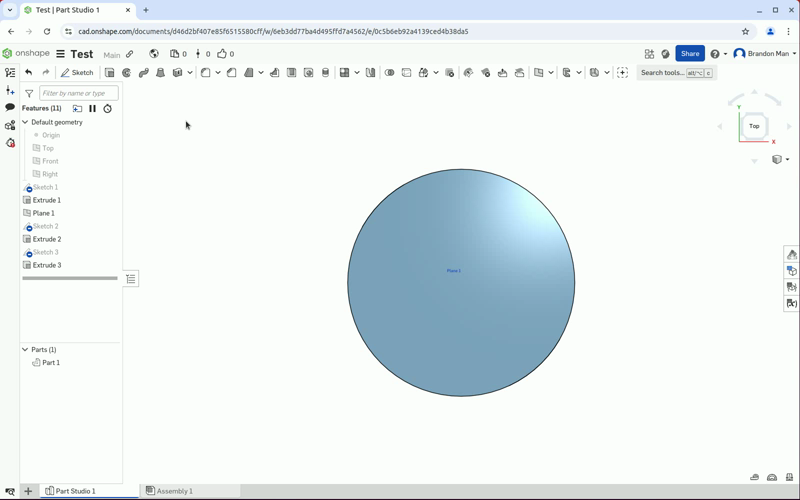
key(shift+h)
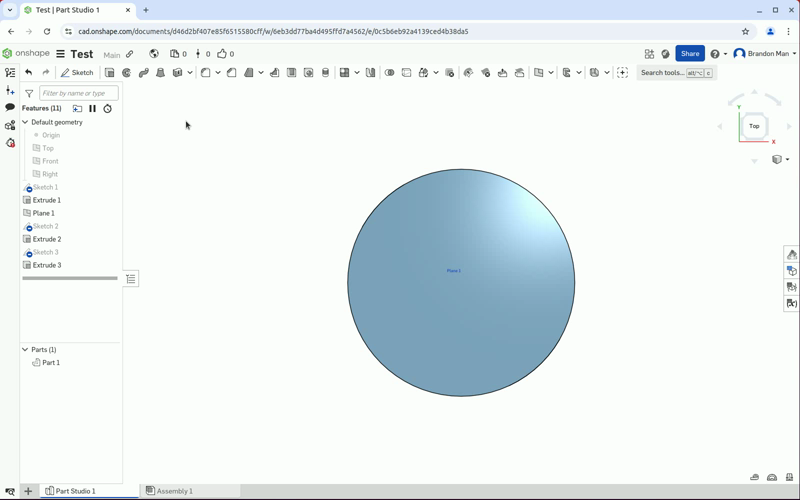
mouse_move(73, 189)
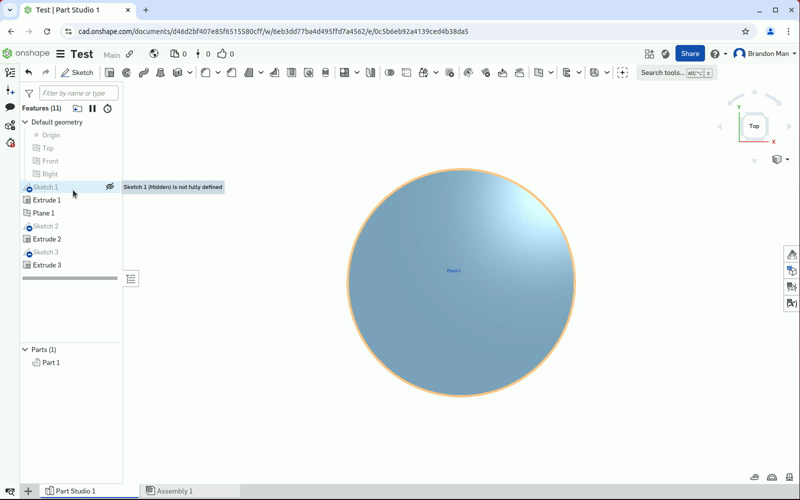
click(73, 189)
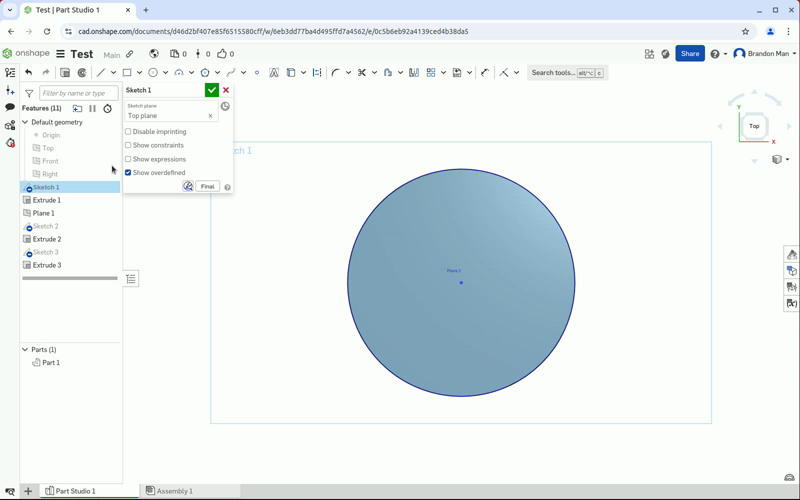
mouse_move(229, 92)
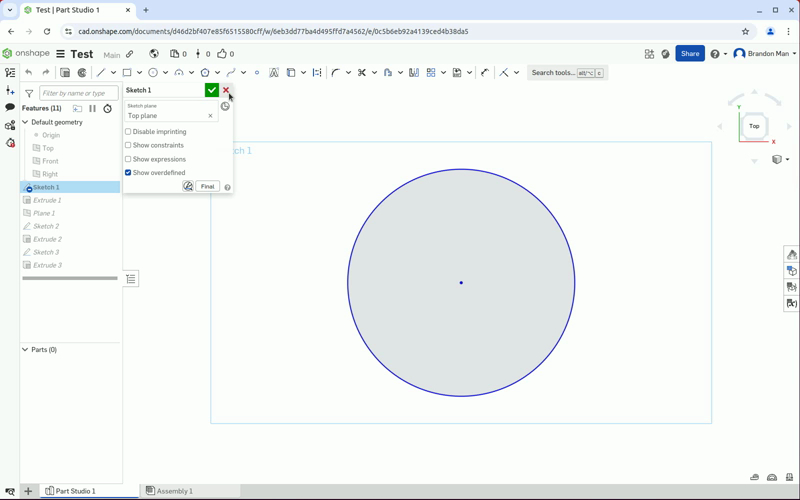
click(229, 92)
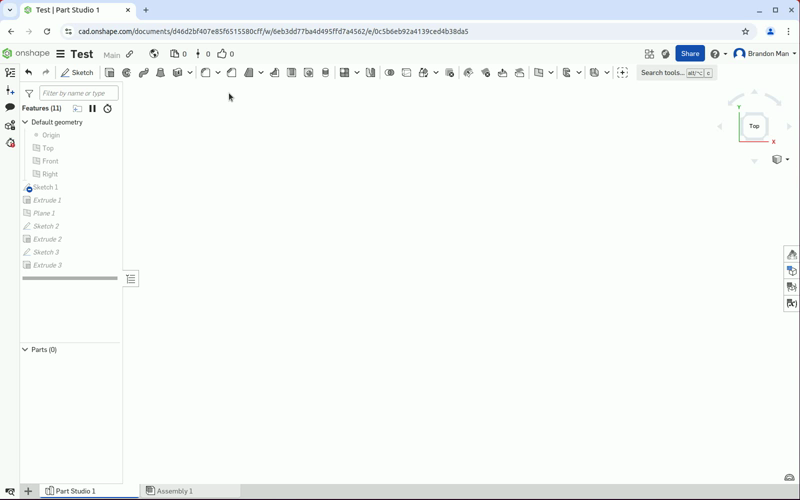
key(shift+s)
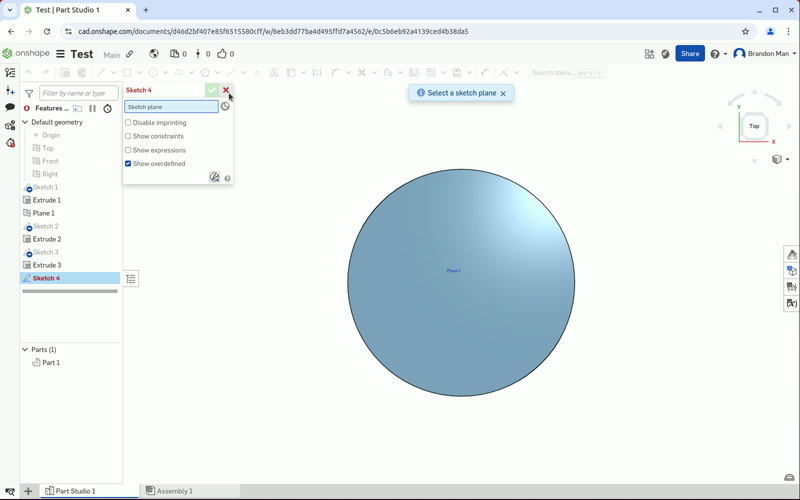
mouse_move(73, 215)
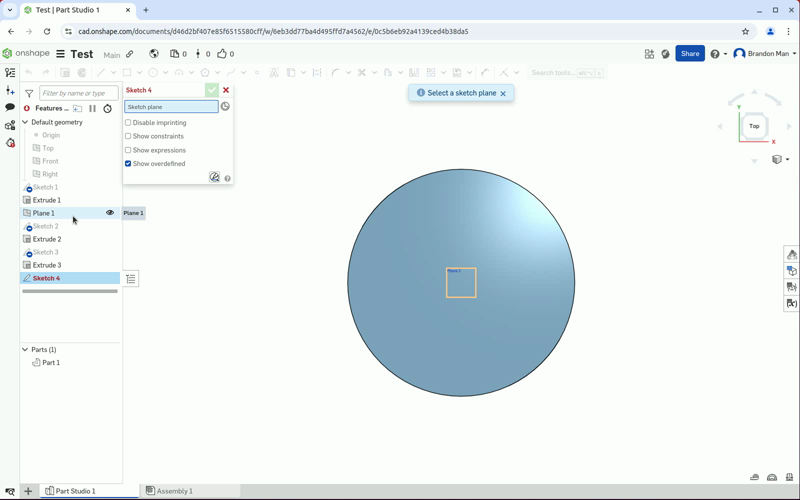
click(73, 215)
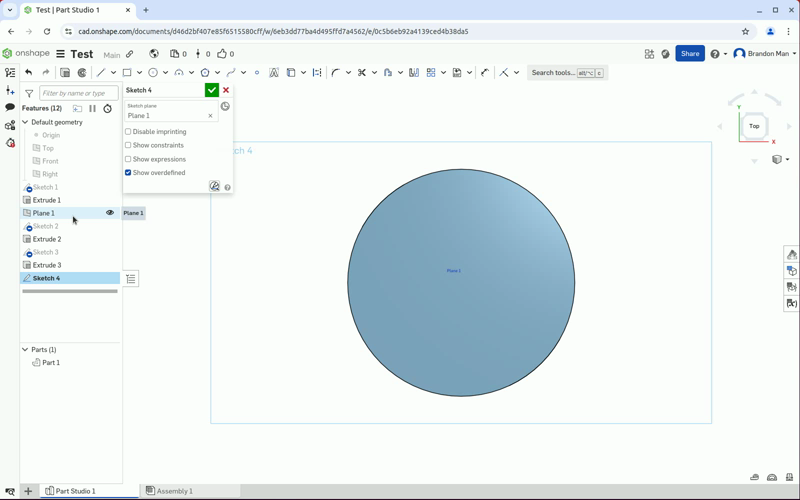
mouse_move(73, 352)
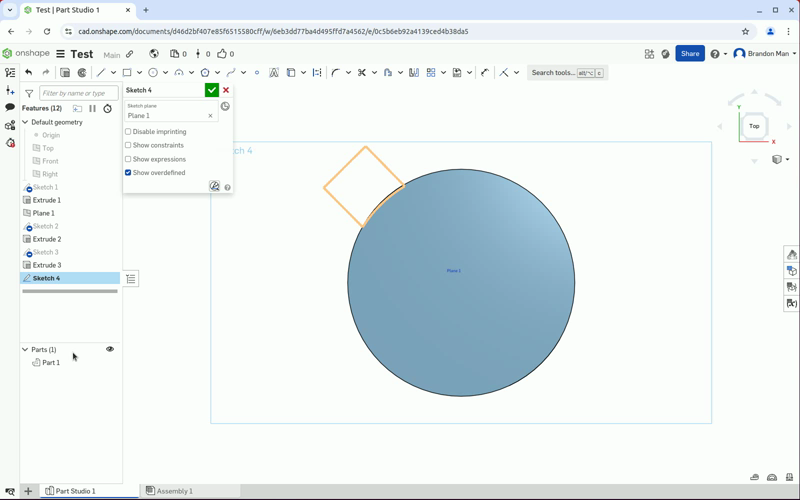
key(y)
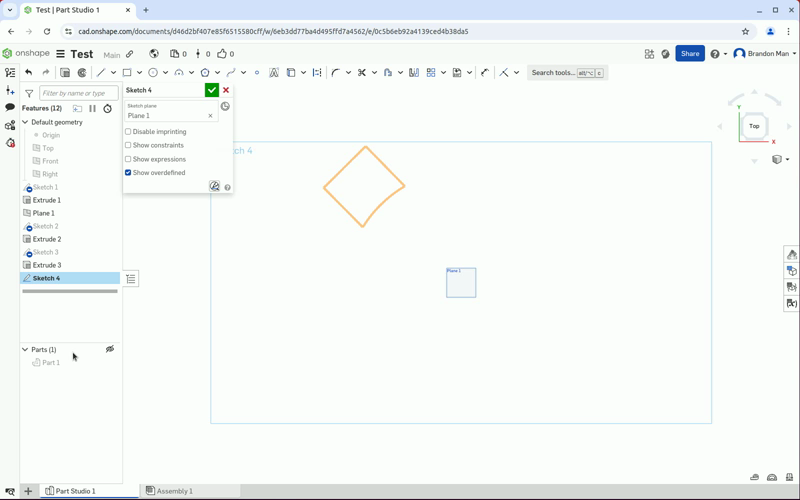
key(l)
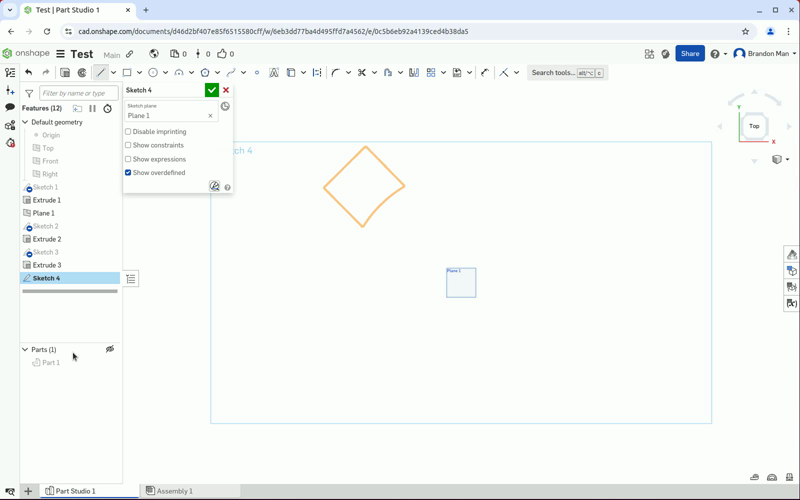
key_down(shift)
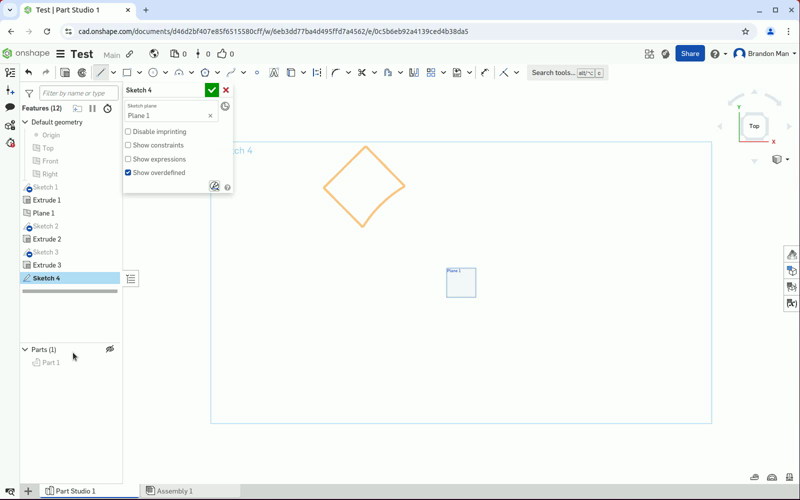
mouse_move(363, 226)
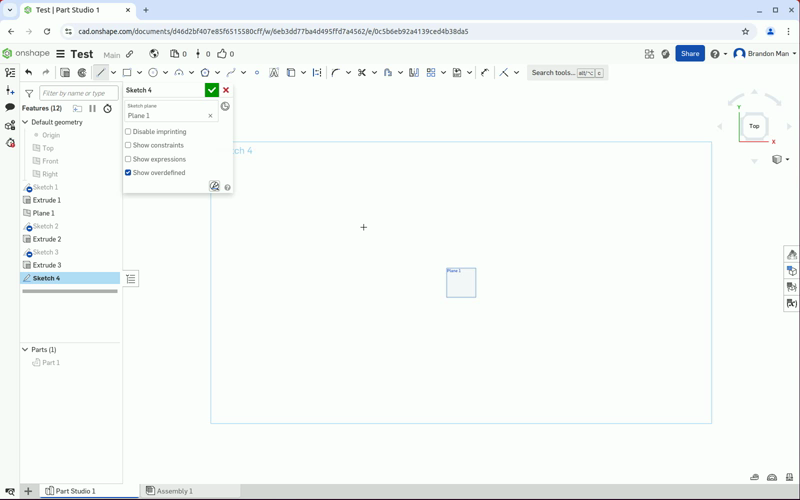
click(363, 226)
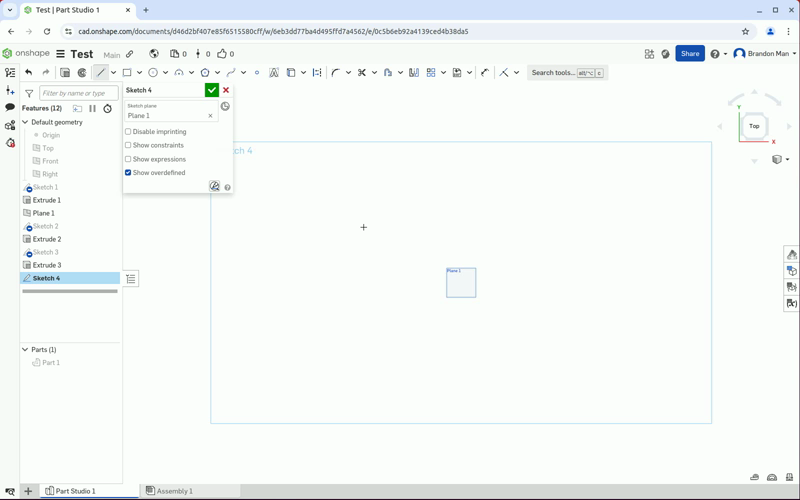
key_up(shift)
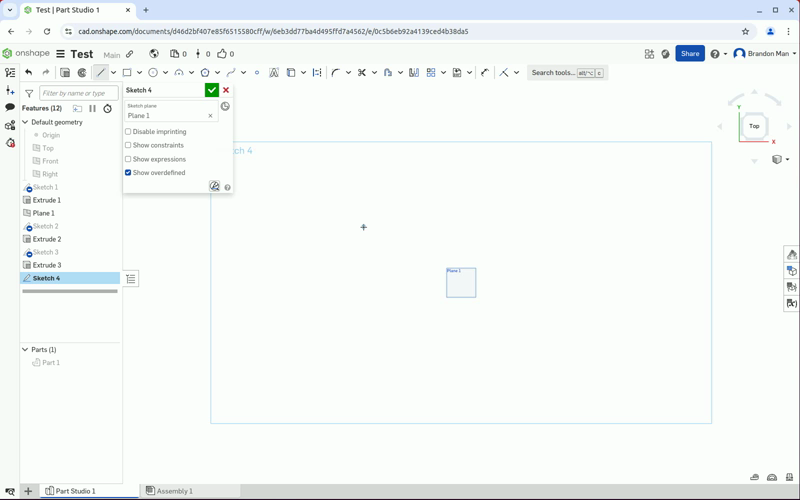
key_down(shift)
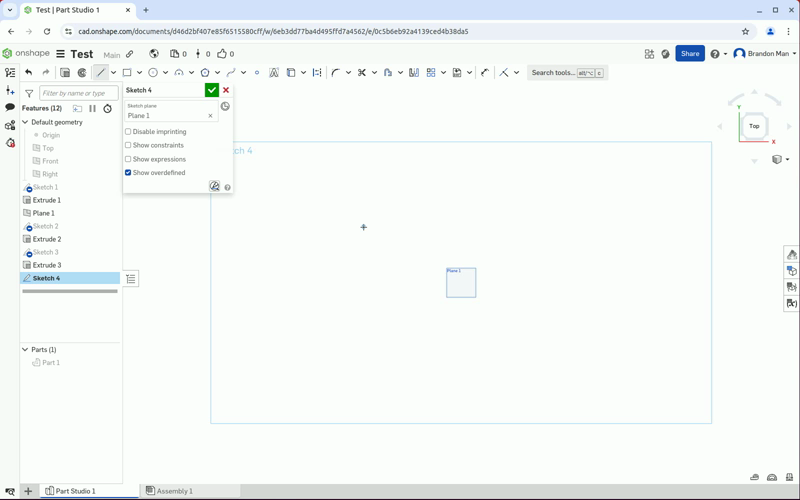
mouse_move(516, 379)
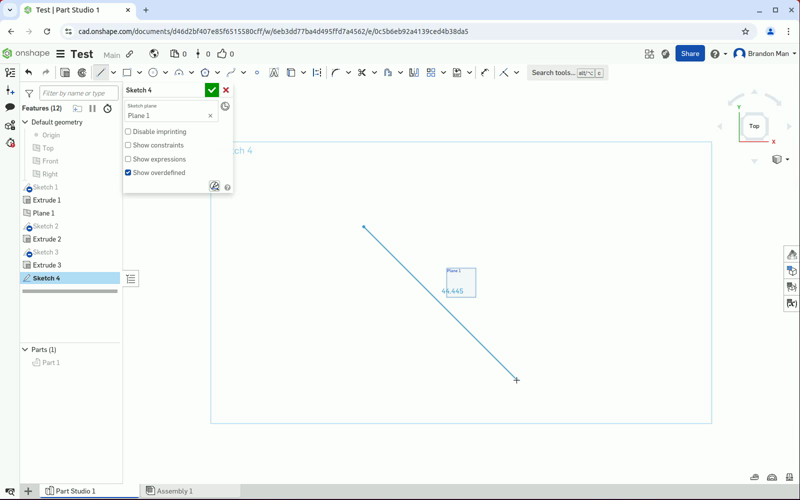
click(516, 379)
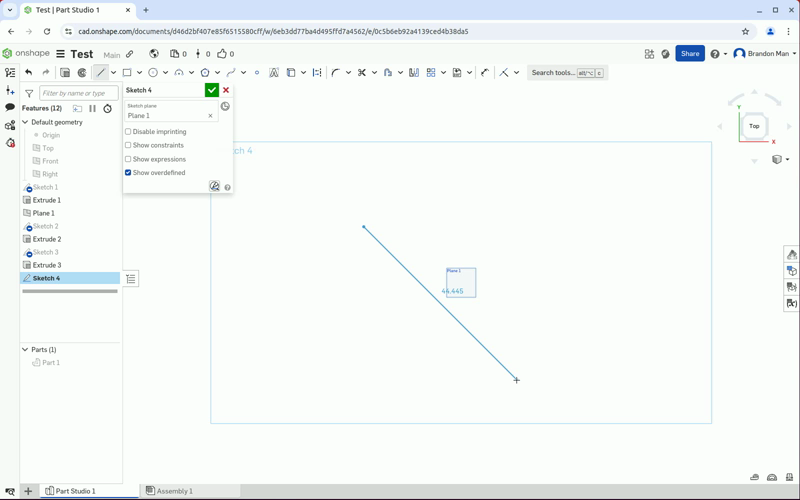
key_up(shift)
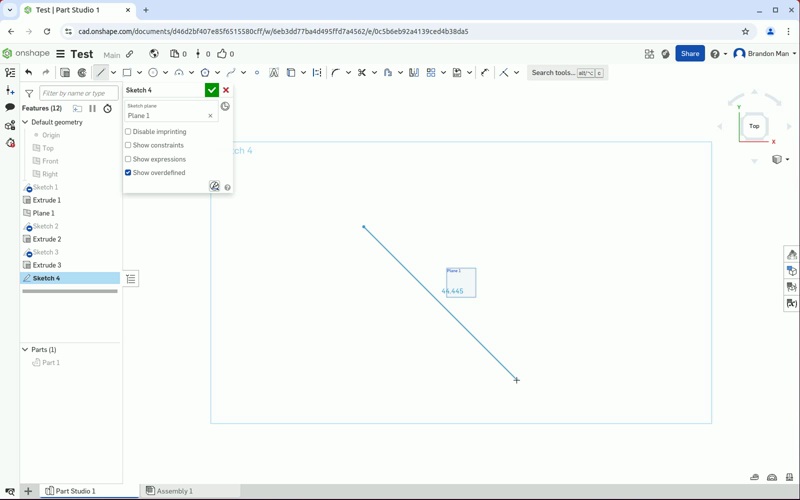
key(esc)
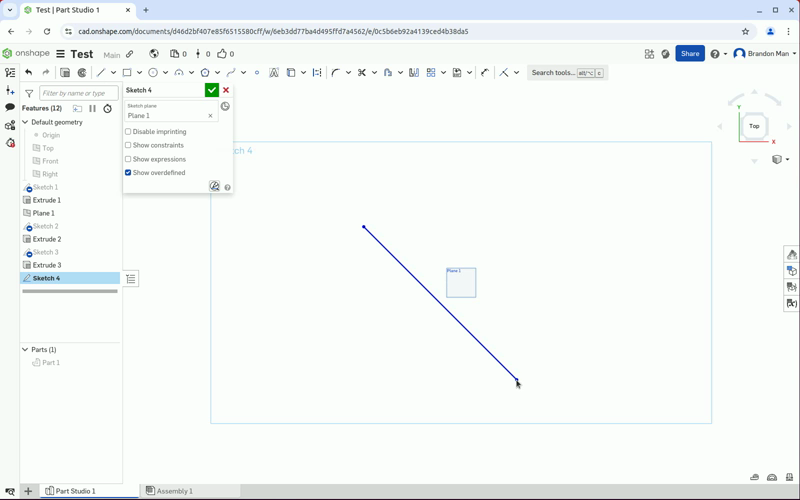
key(a)
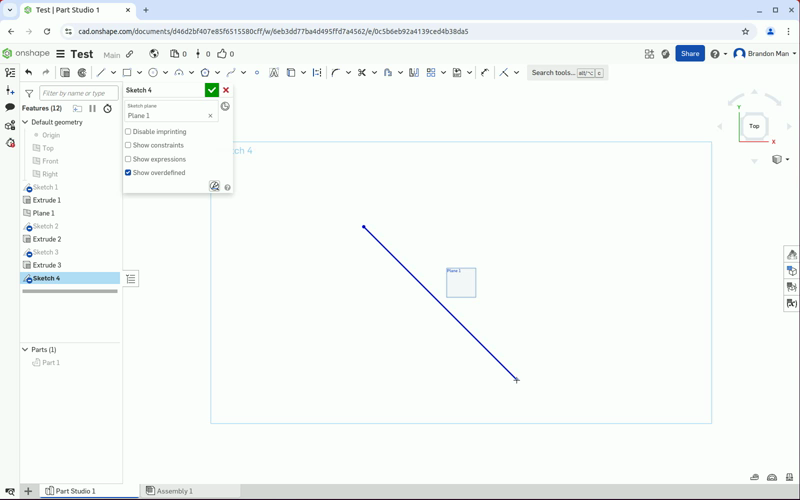
mouse_move(516, 379)
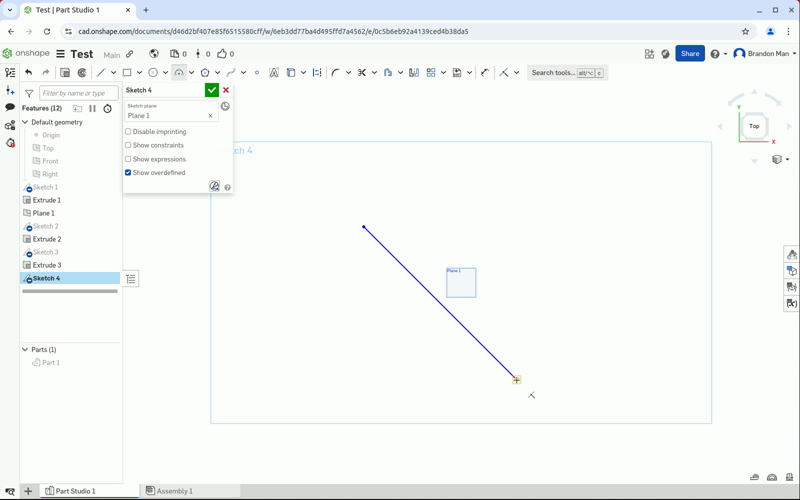
click(516, 379)
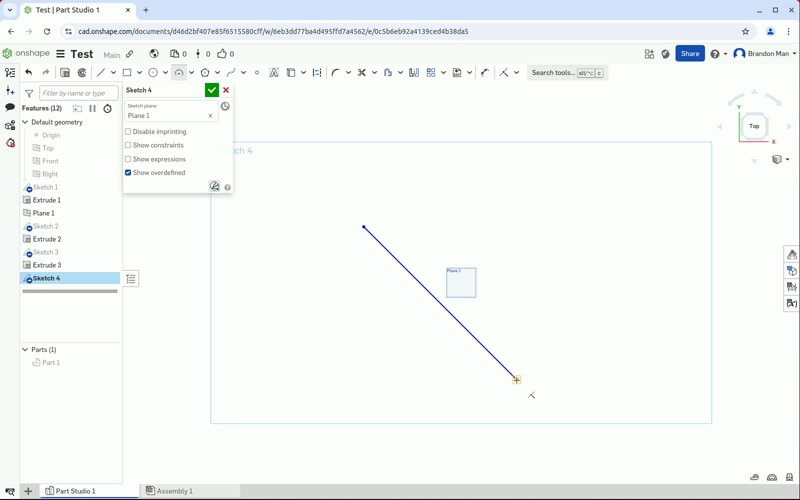
key_down(shift)
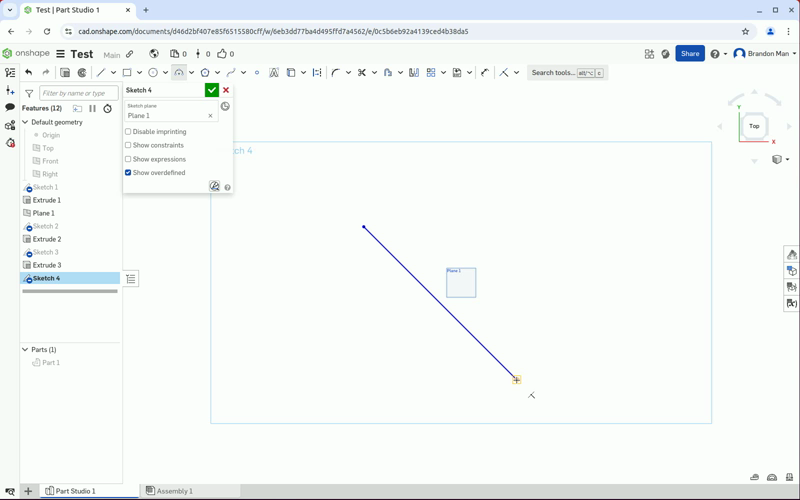
mouse_move(557, 338)
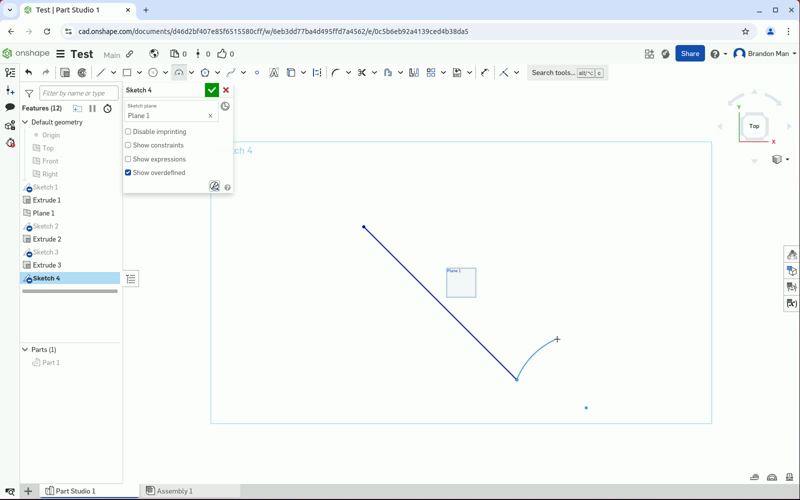
click(557, 338)
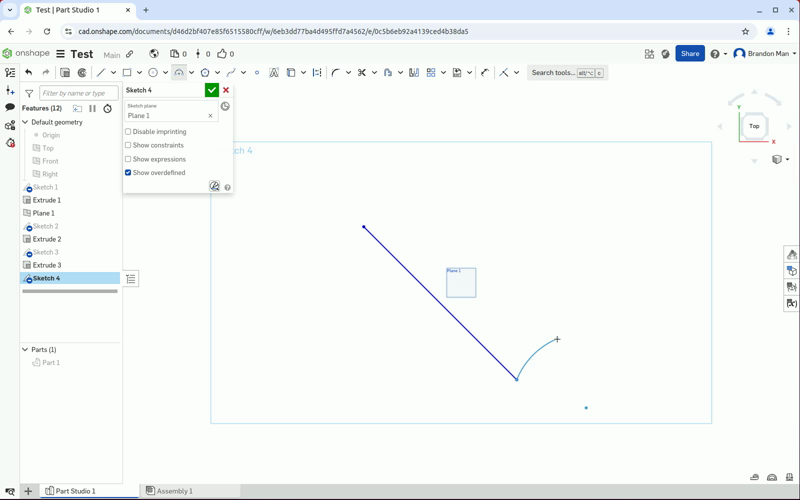
mouse_move(539, 361)
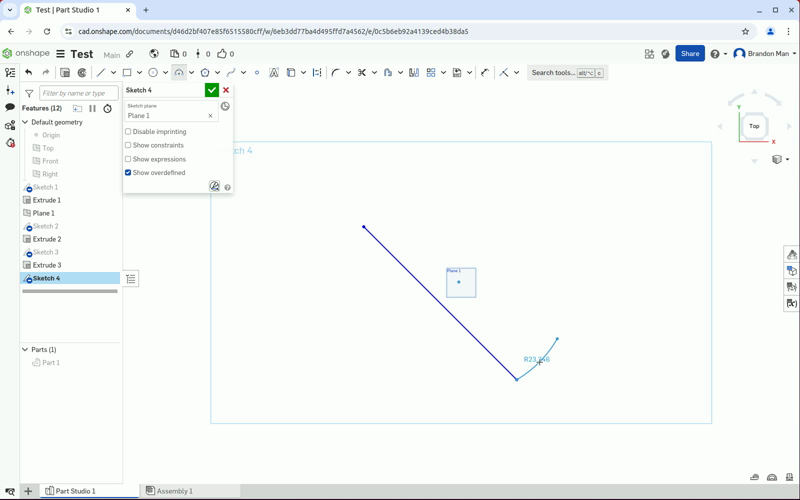
click(539, 361)
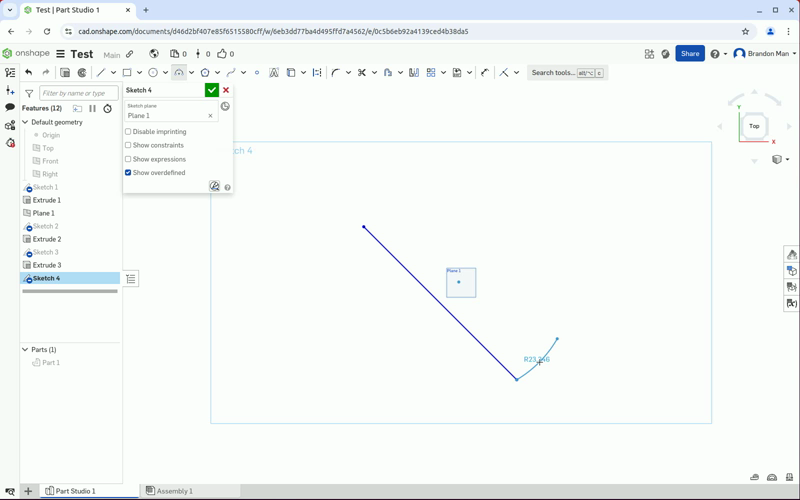
key_up(shift)
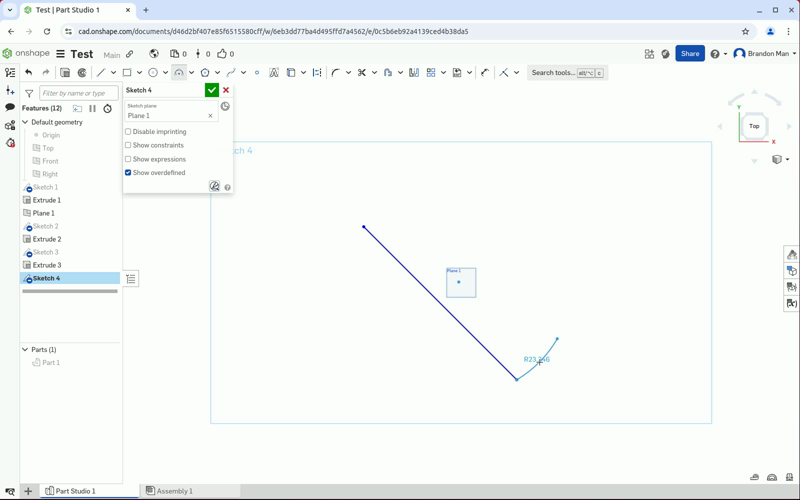
key(esc)
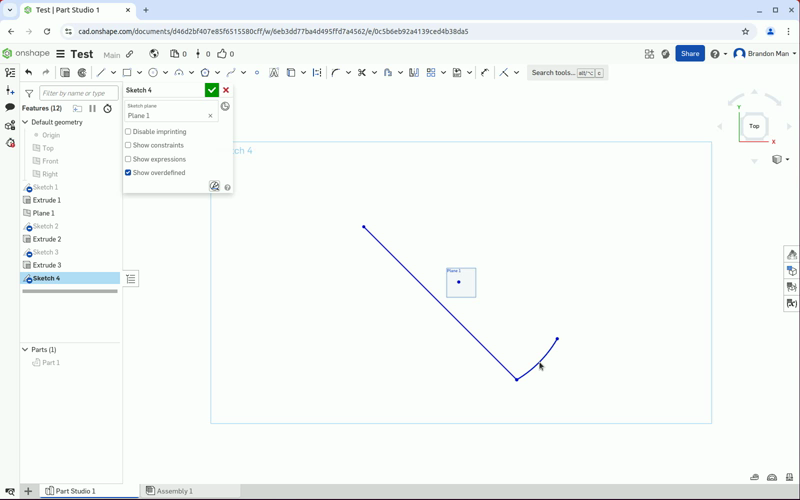
key(l)
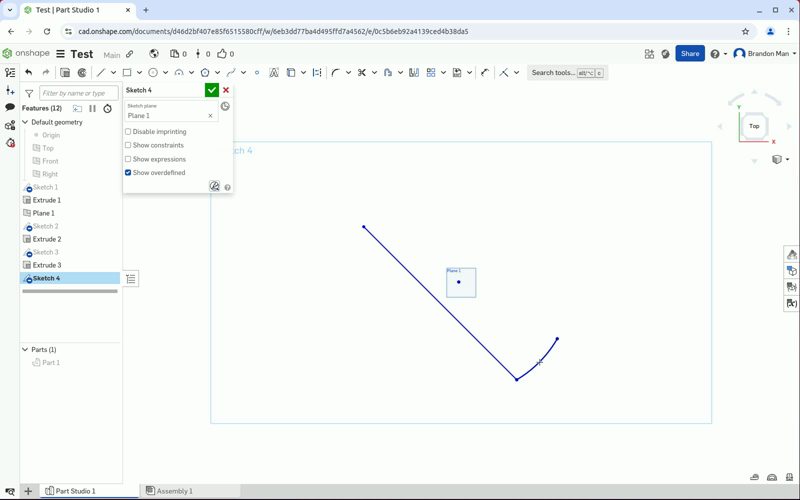
mouse_move(557, 338)
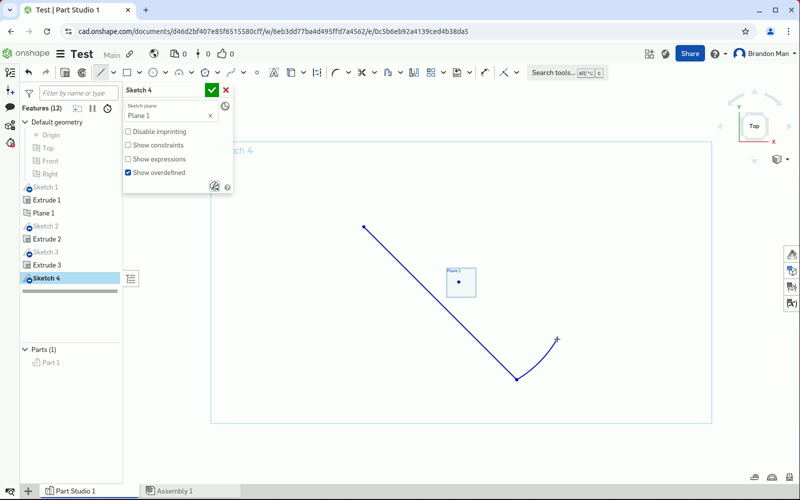
click(557, 338)
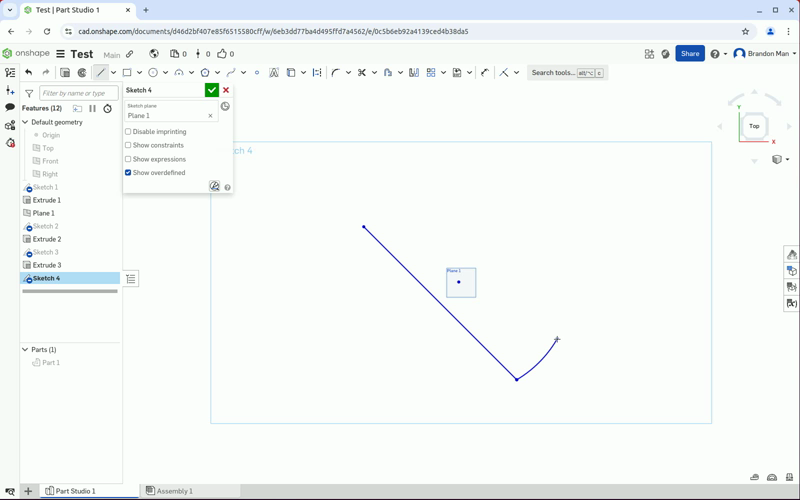
key_down(shift)
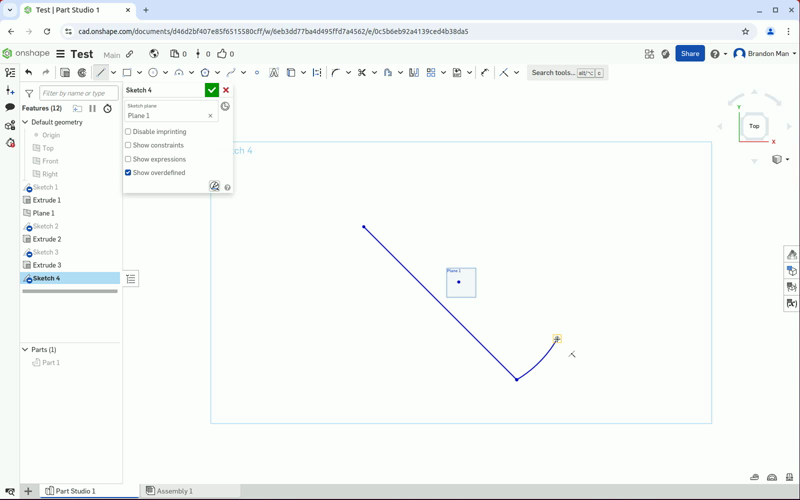
mouse_move(404, 186)
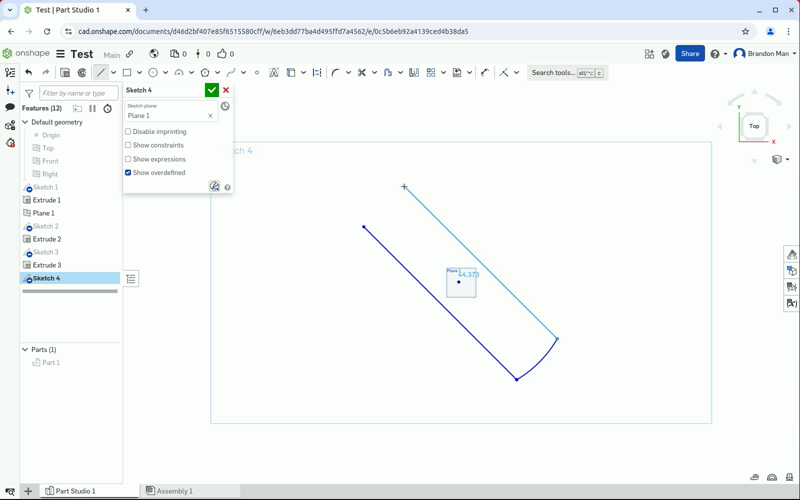
click(404, 186)
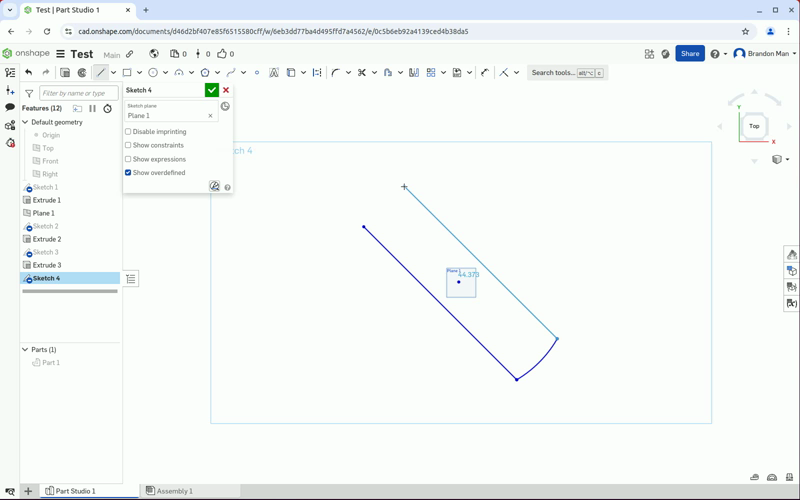
key_up(shift)
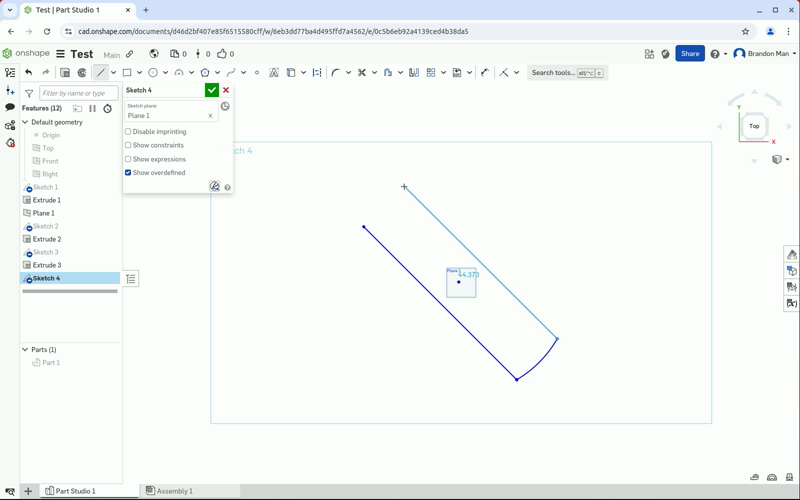
key(esc)
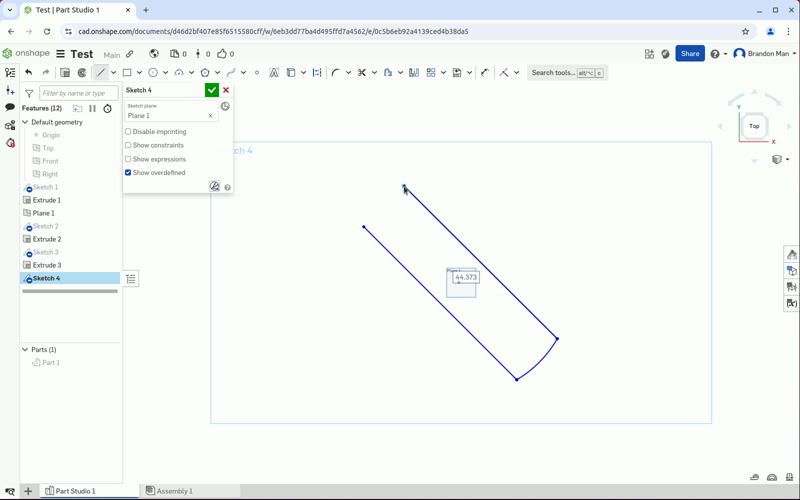
key(a)
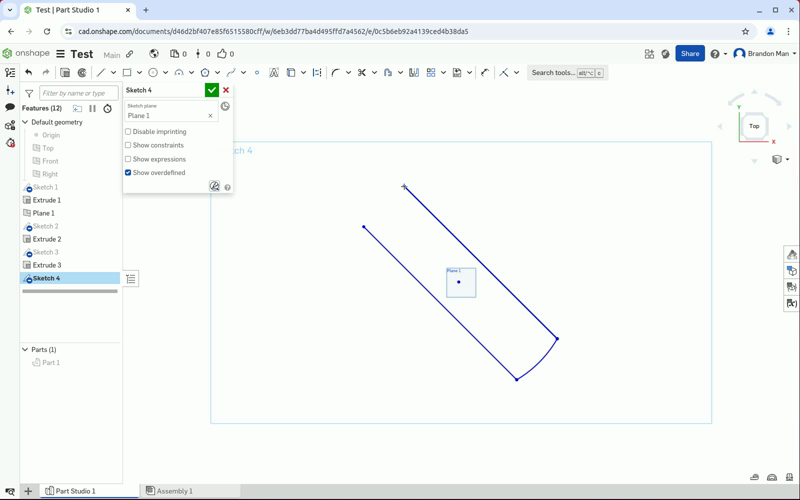
mouse_move(404, 186)
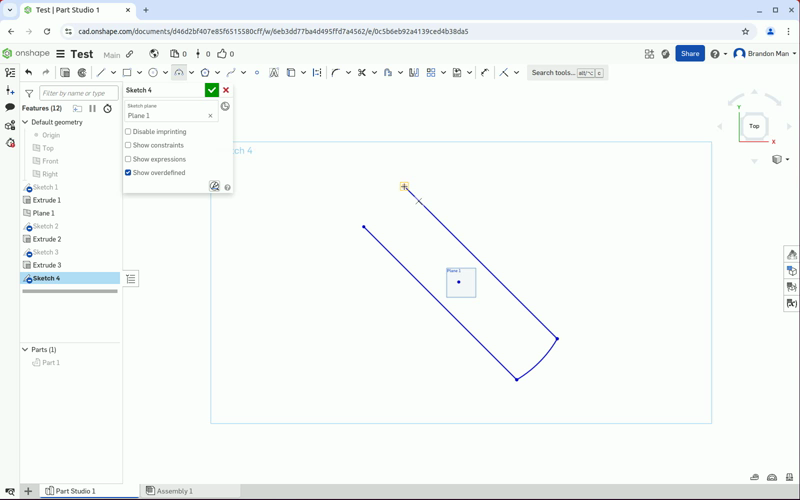
click(404, 186)
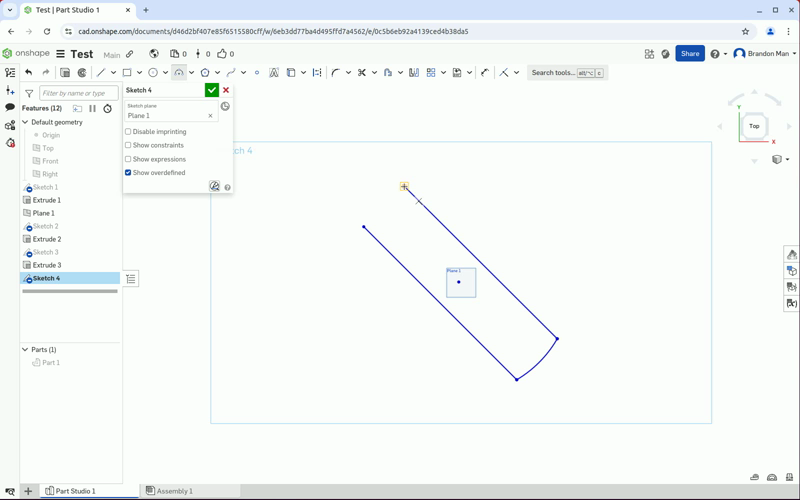
mouse_move(363, 226)
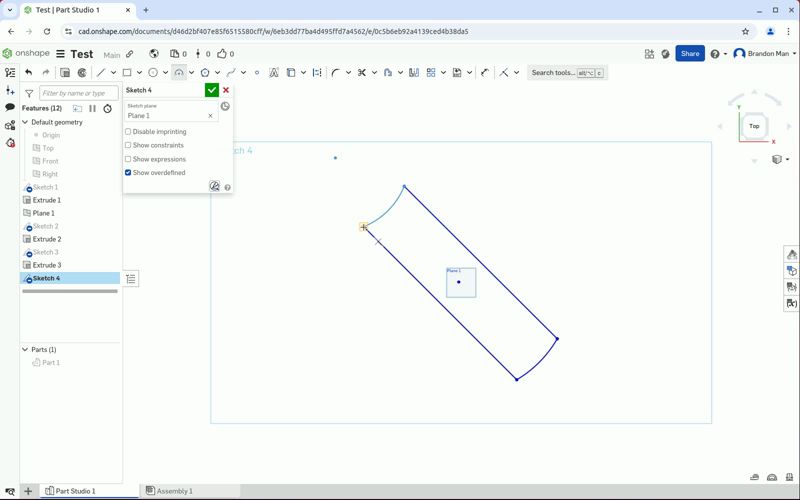
click(363, 226)
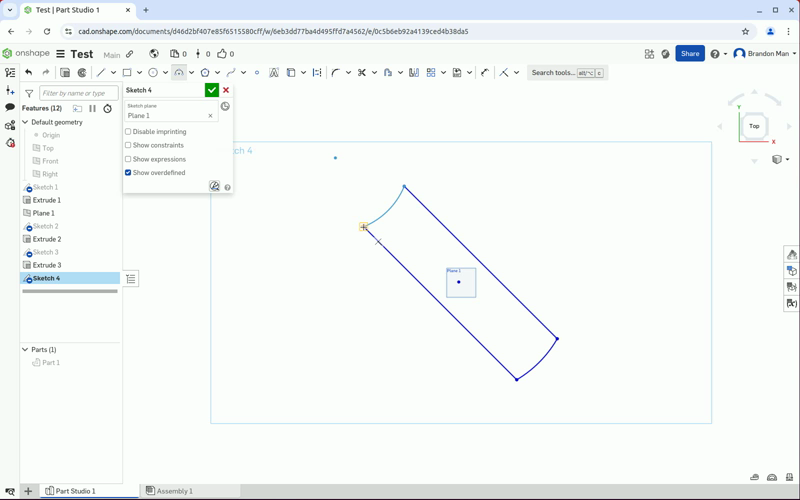
key_down(shift)
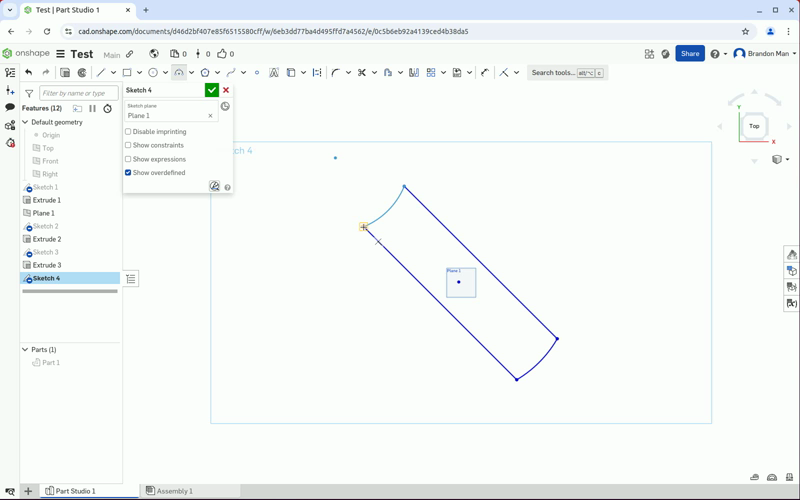
mouse_move(381, 203)
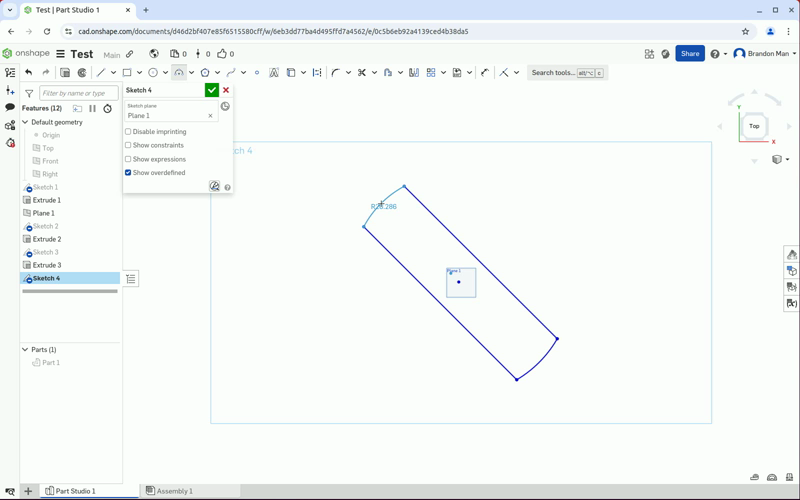
click(381, 203)
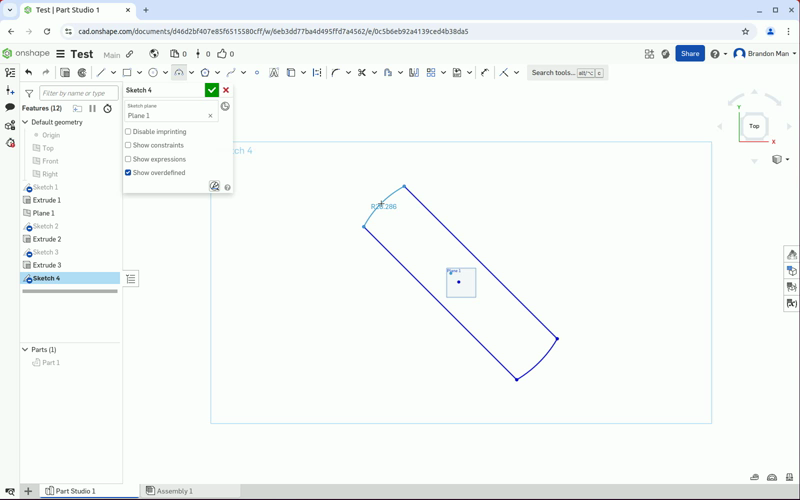
key_up(shift)
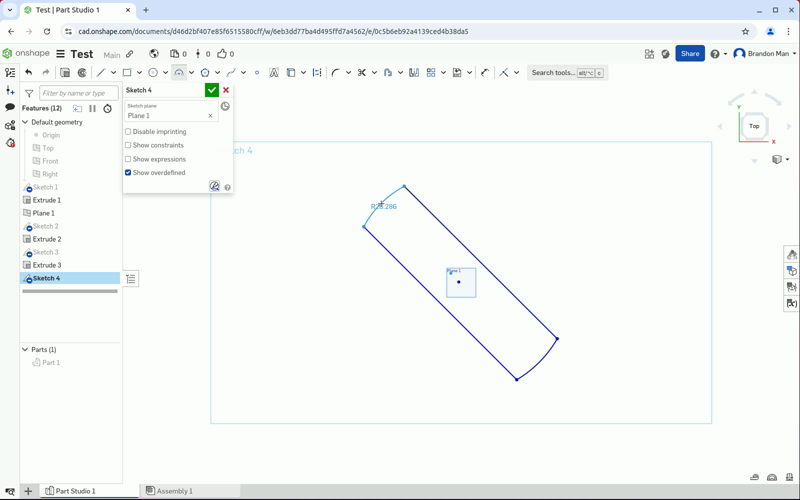
key(esc)
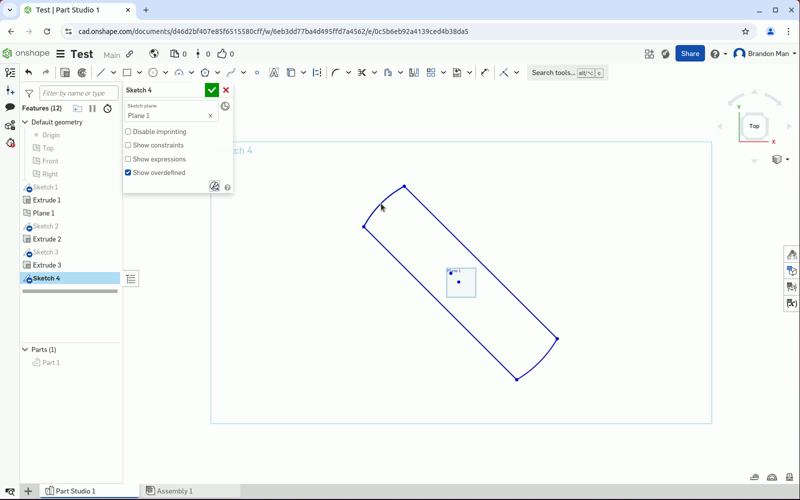
mouse_move(516, 317)
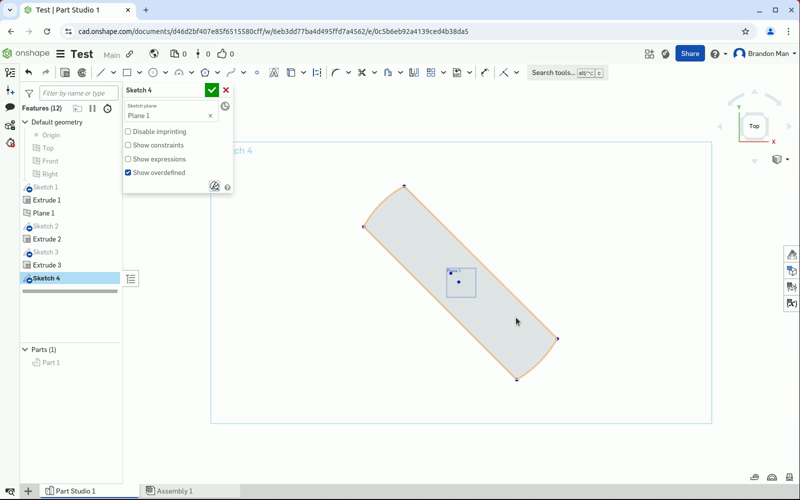
click(516, 317)
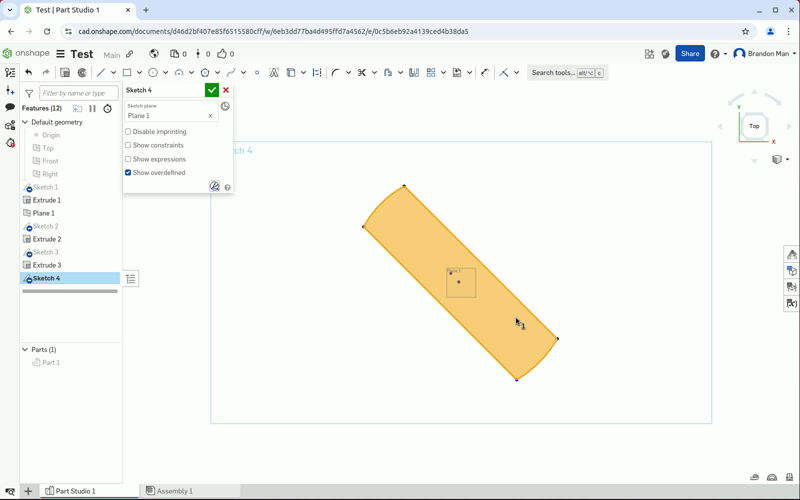
mouse_move(73, 352)
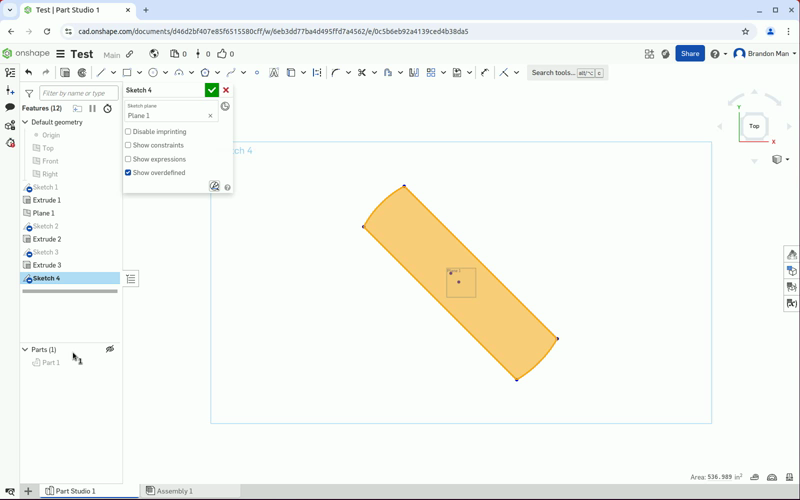
key(shift+y)
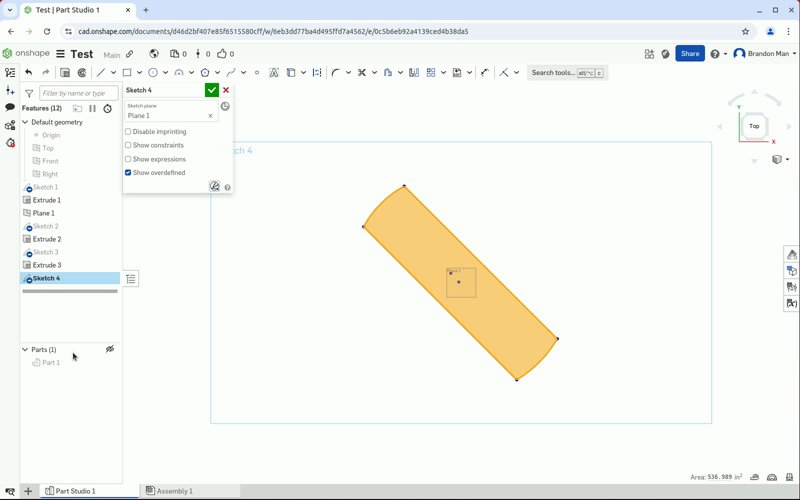
key(shift+e)
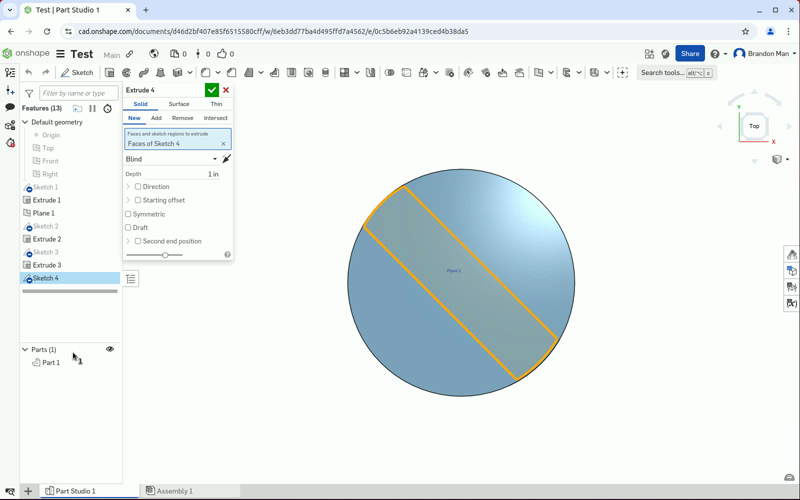
mouse_move(143, 106)
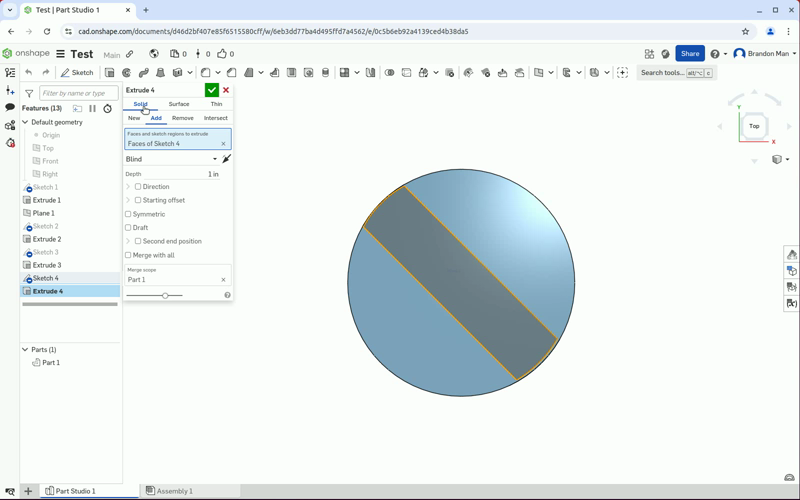
click(143, 106)
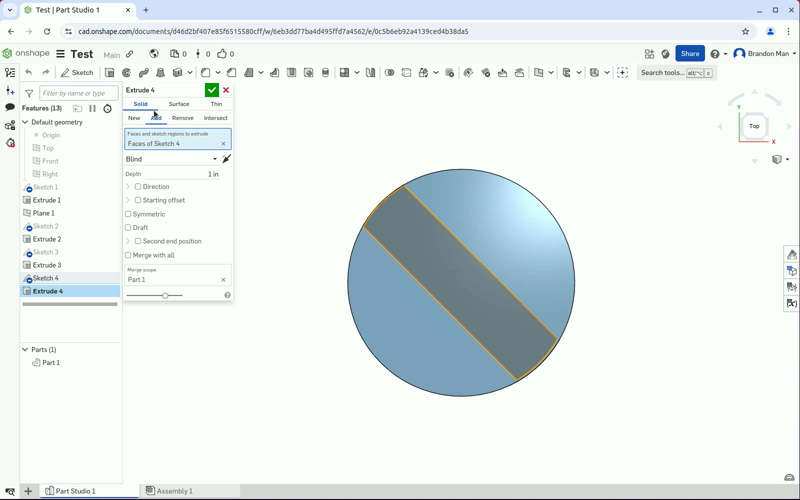
mouse_move(186, 120)
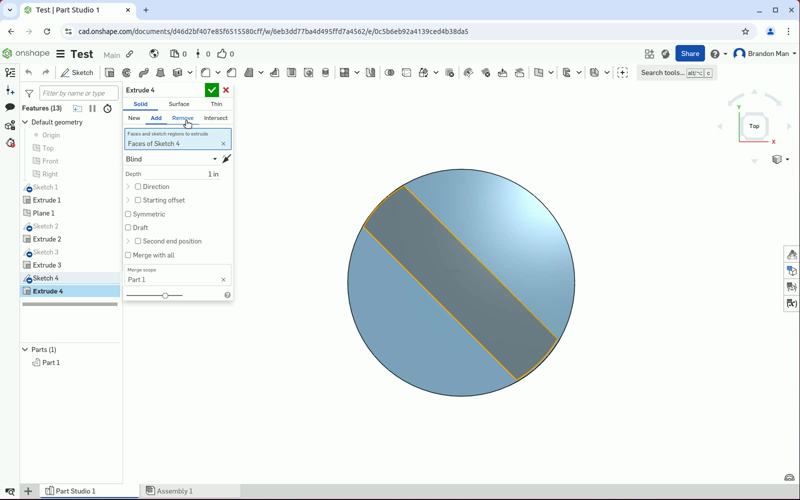
click(186, 120)
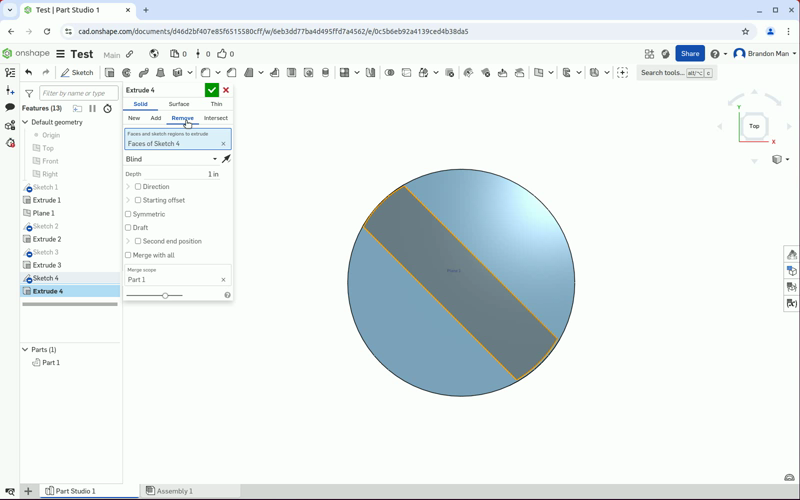
key(tab, 4)
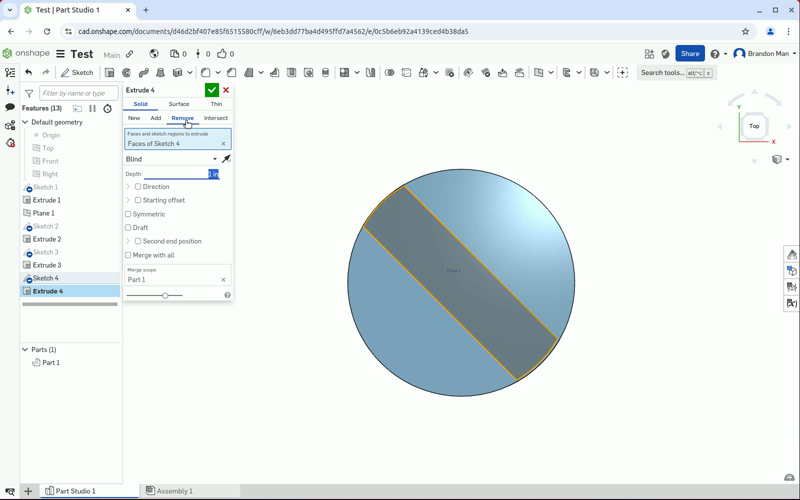
text(10.11)
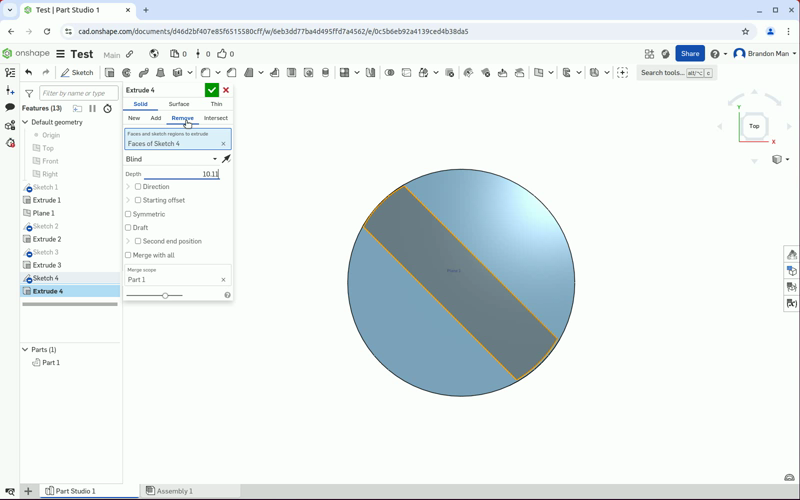
key(tab, 6)
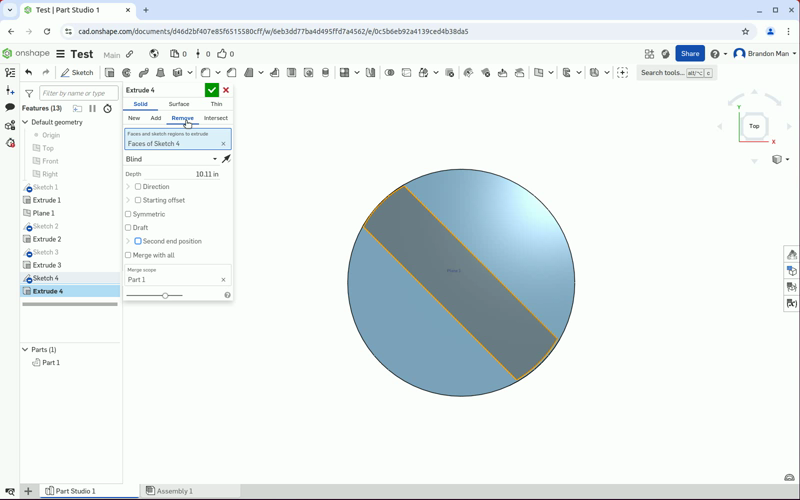
key(space)
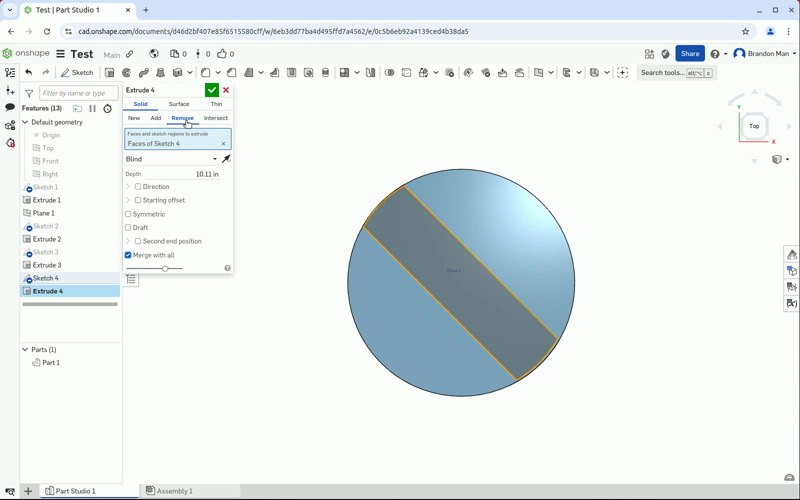
key(enter)
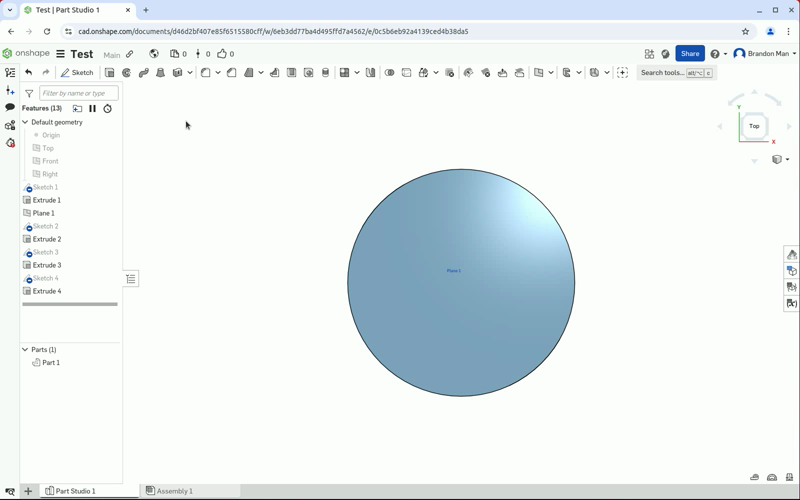
key(shift+h)
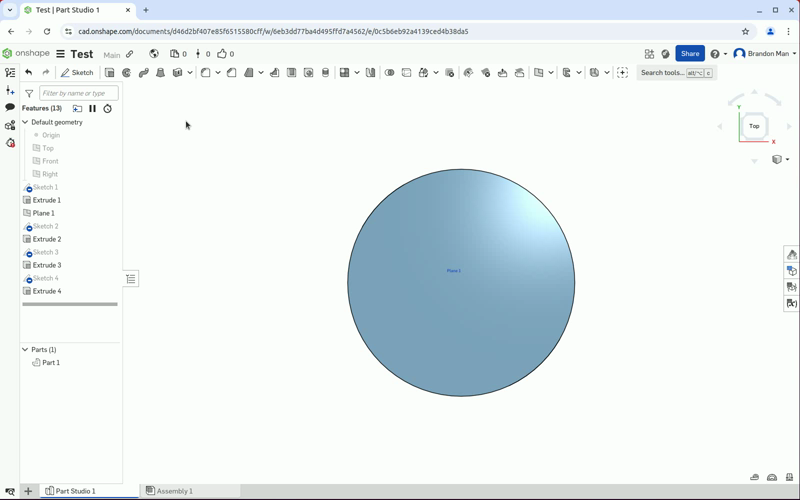
key(shift+h)
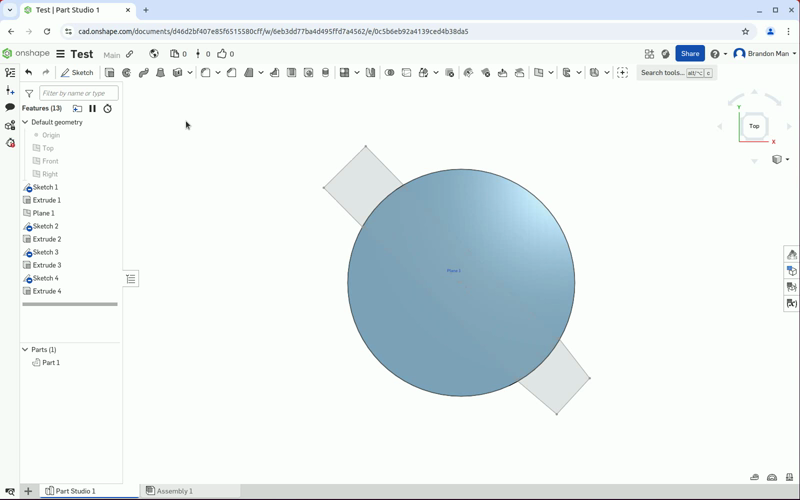
key(shift+7)
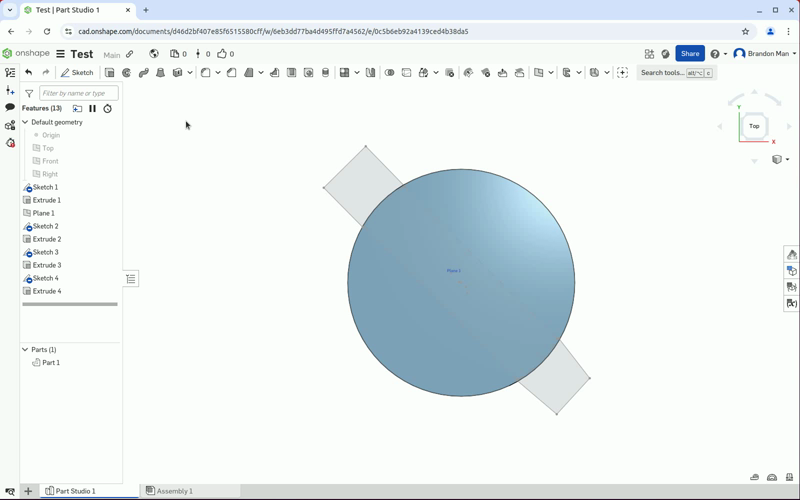
key(up, 3)
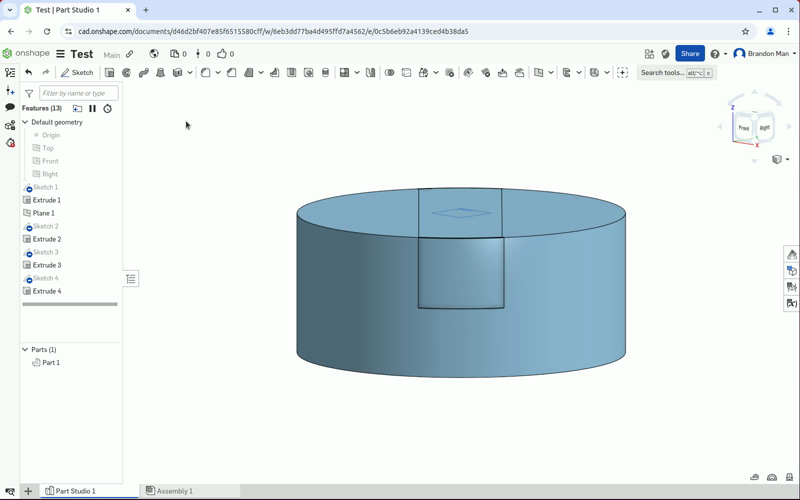
key(left, 3)
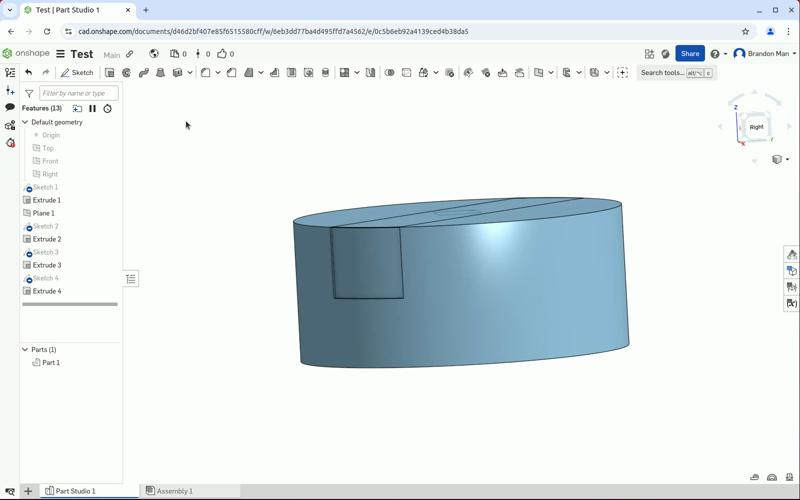
key(right, 3)
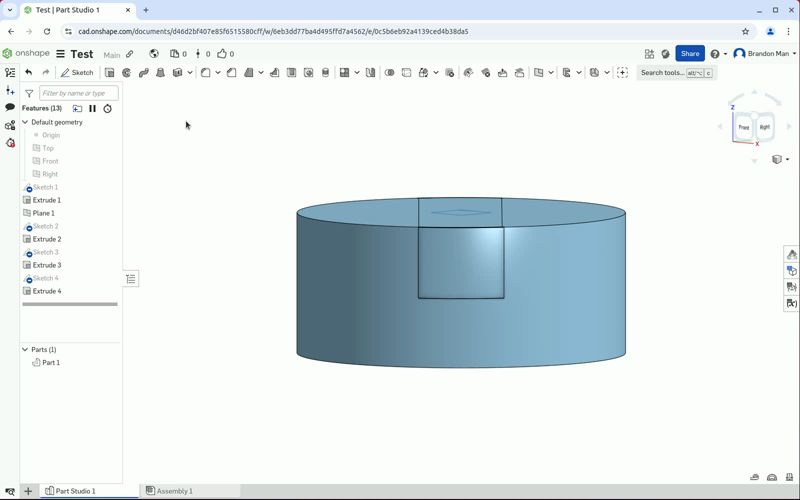
key(down, 3)
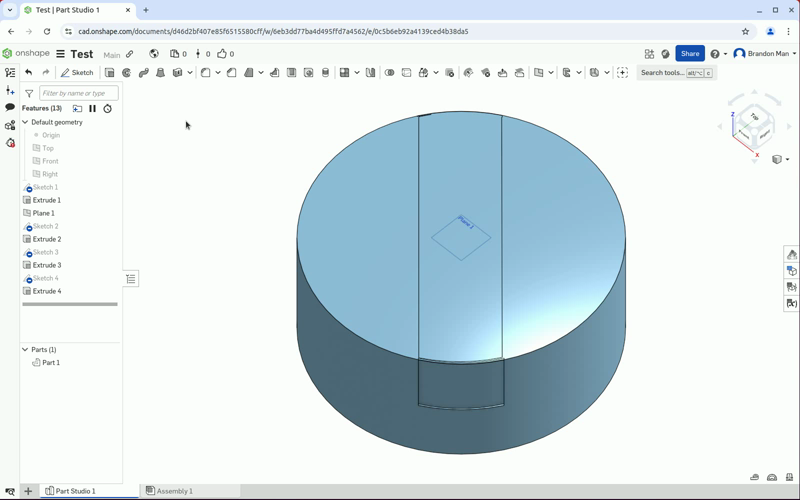
mouse_move(73, 189)
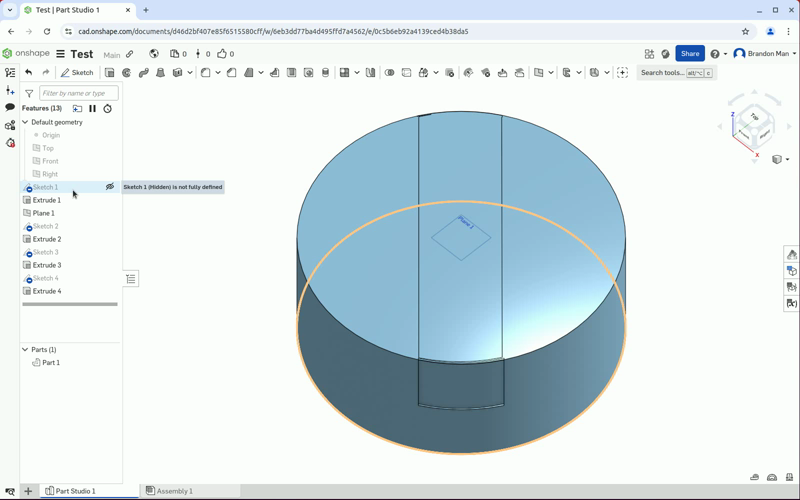
click(73, 189)